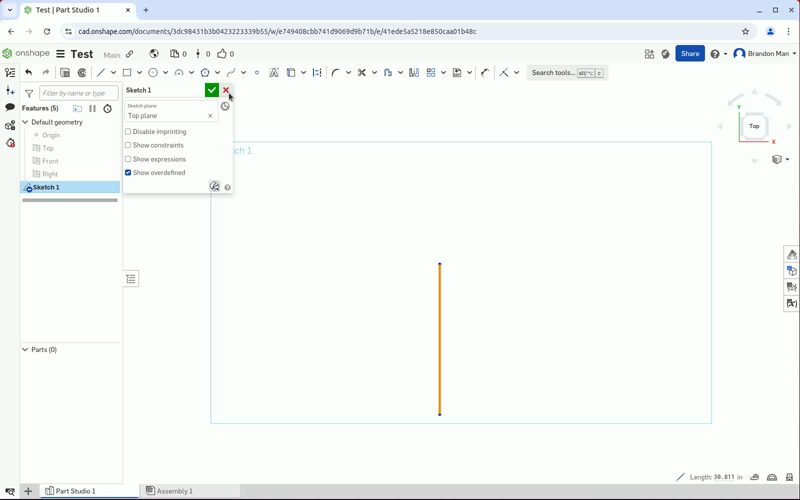
key(shift+h)
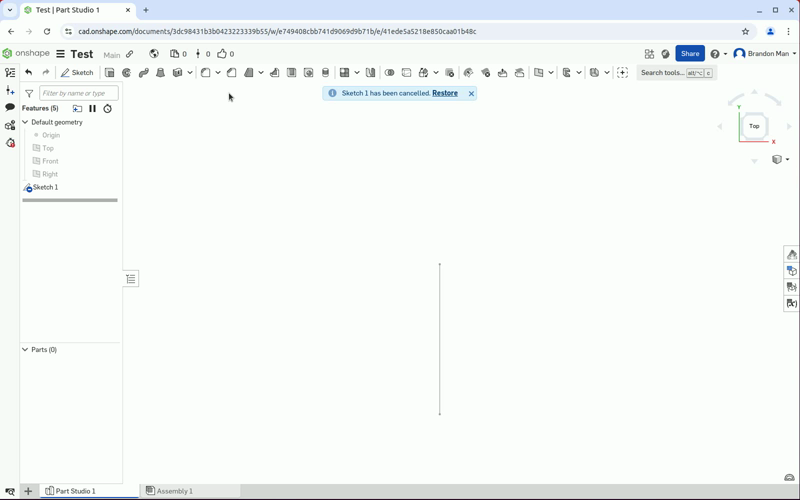
mouse_move(73, 352)
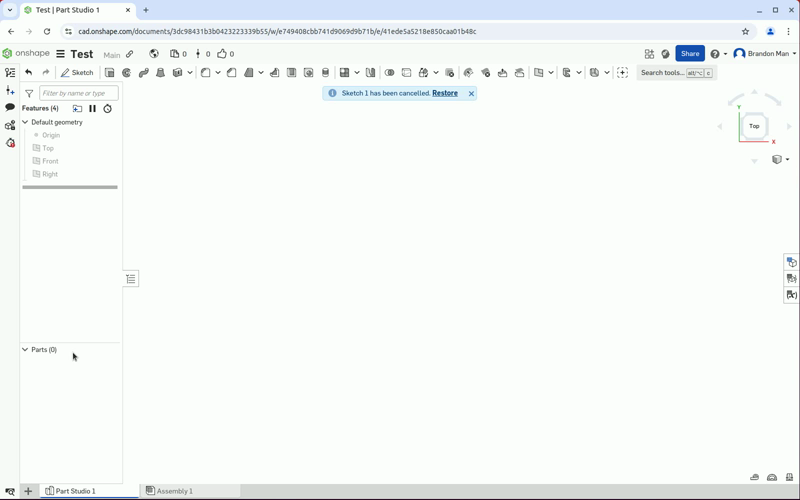
key(y)
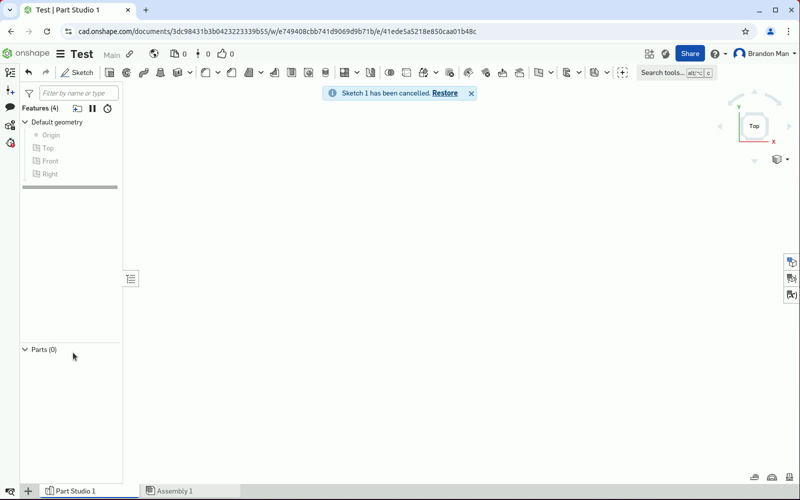
key(shift+p)
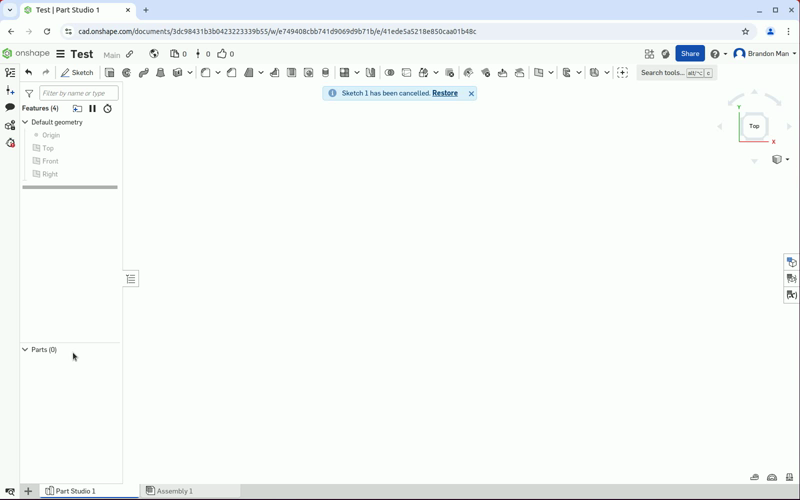
key(space)
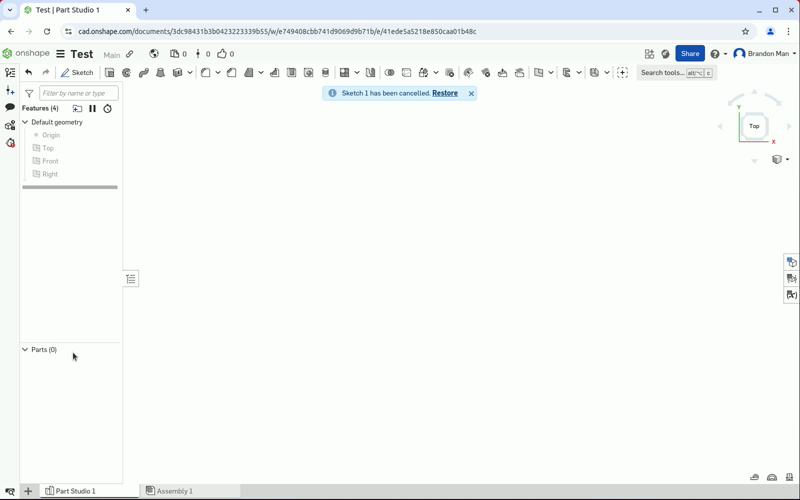
key_down(shift)
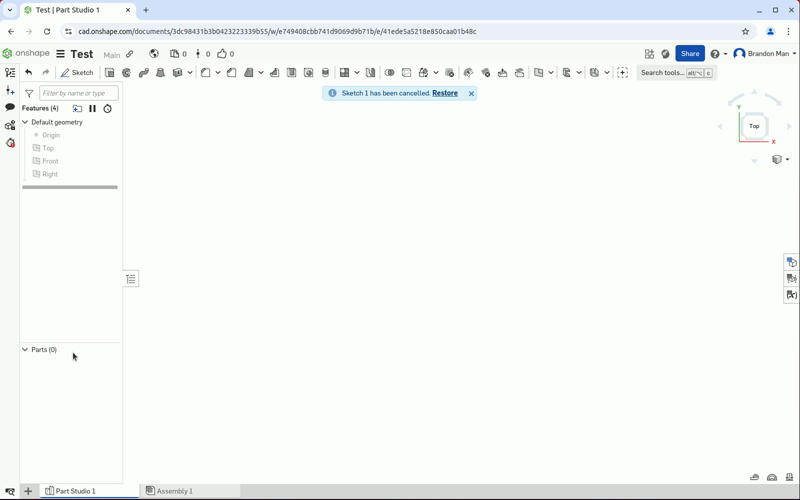
key(up)
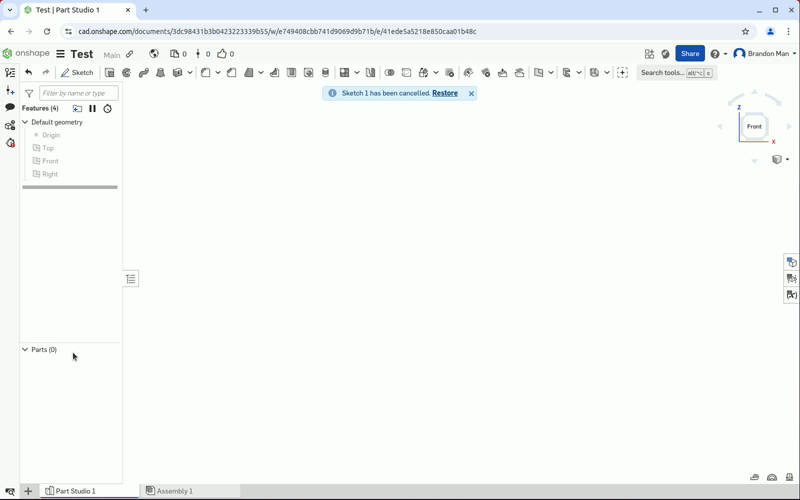
key_up(shift)
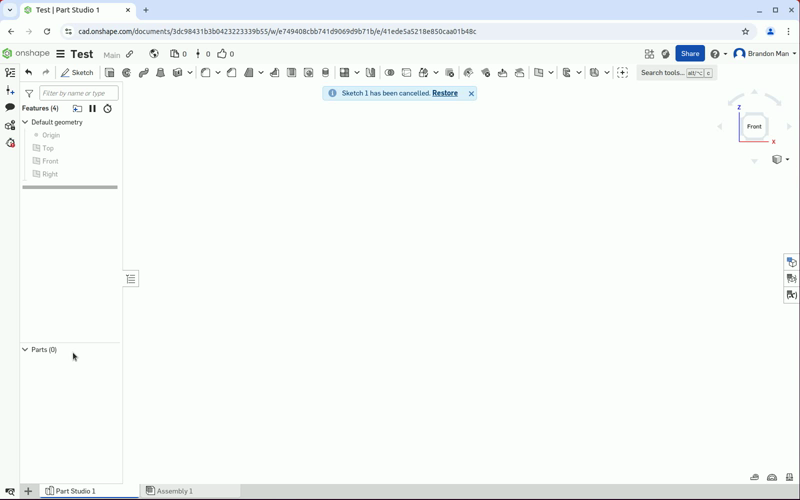
mouse_move(73, 352)
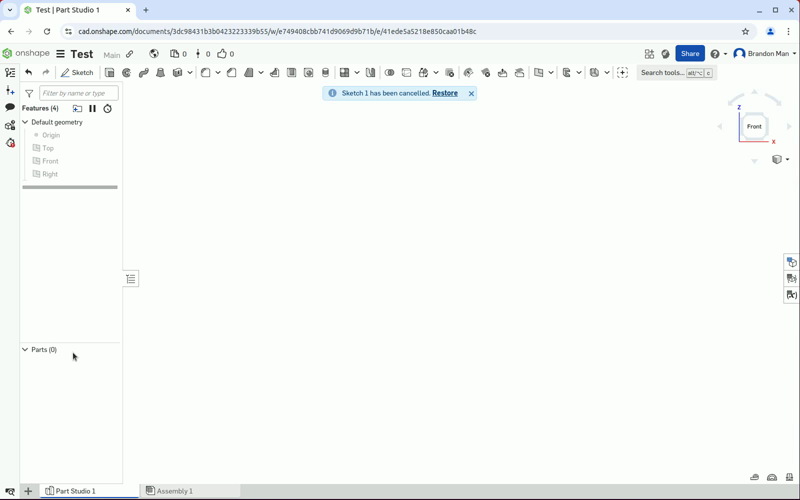
key(shift+y)
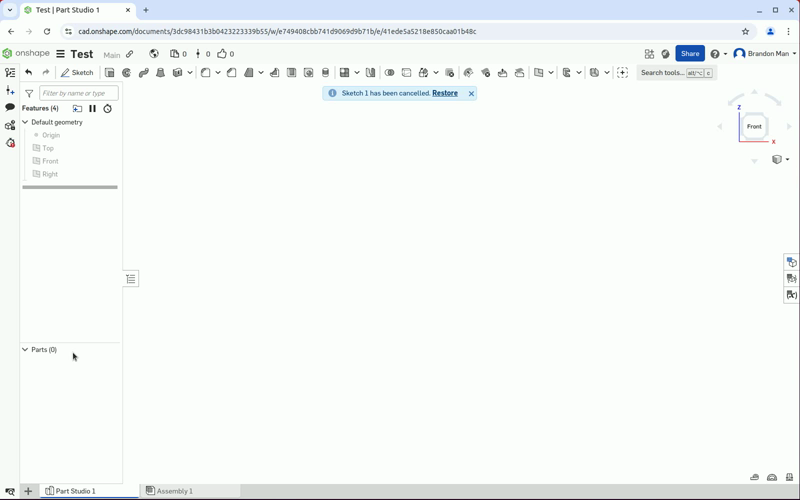
key(shift+s)
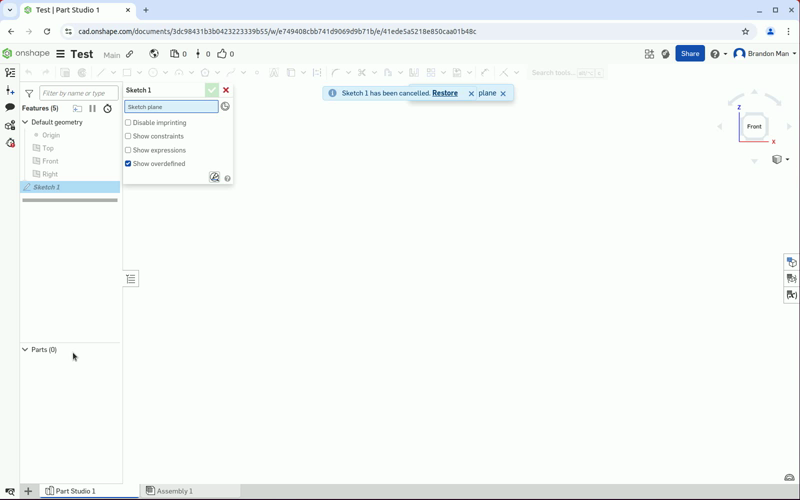
mouse_move(73, 163)
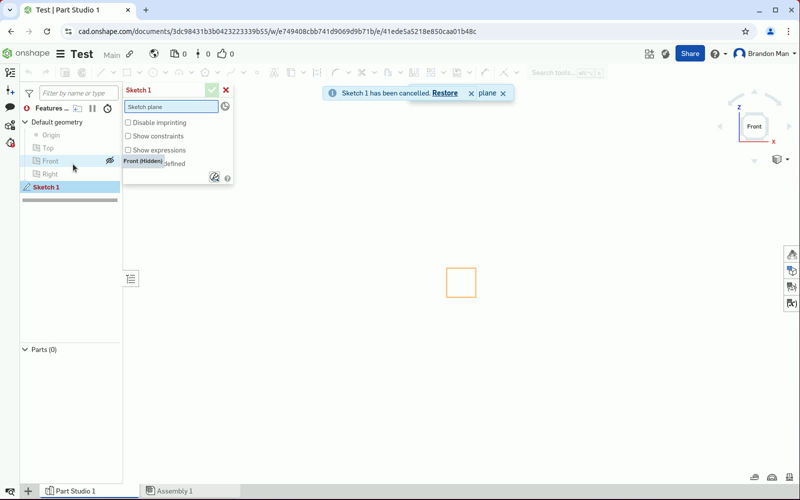
click(73, 163)
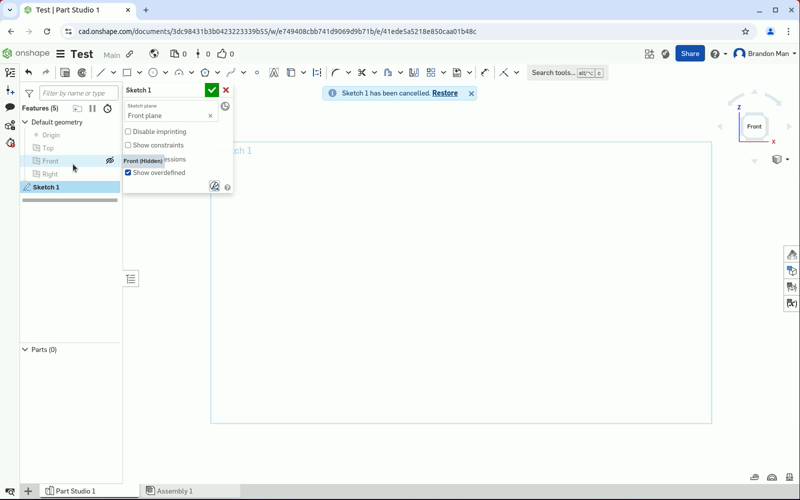
mouse_move(73, 352)
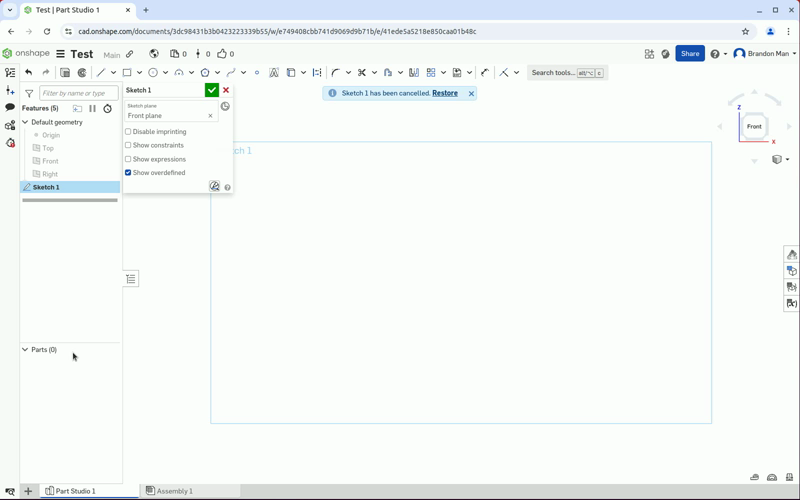
key(y)
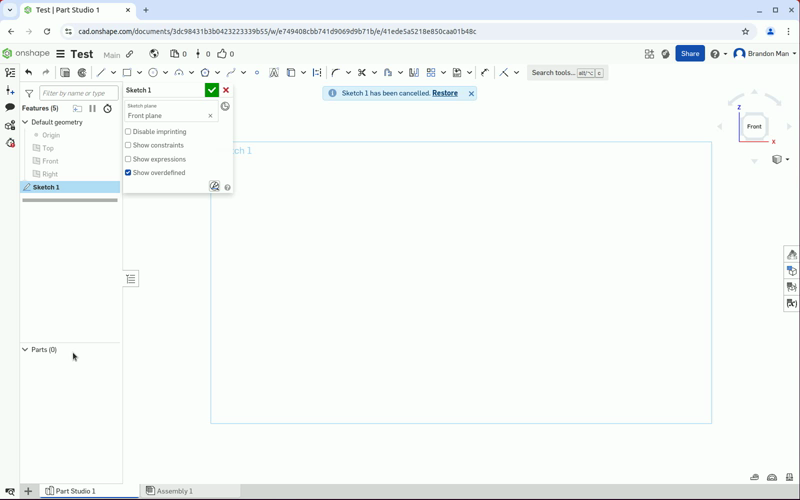
key(l)
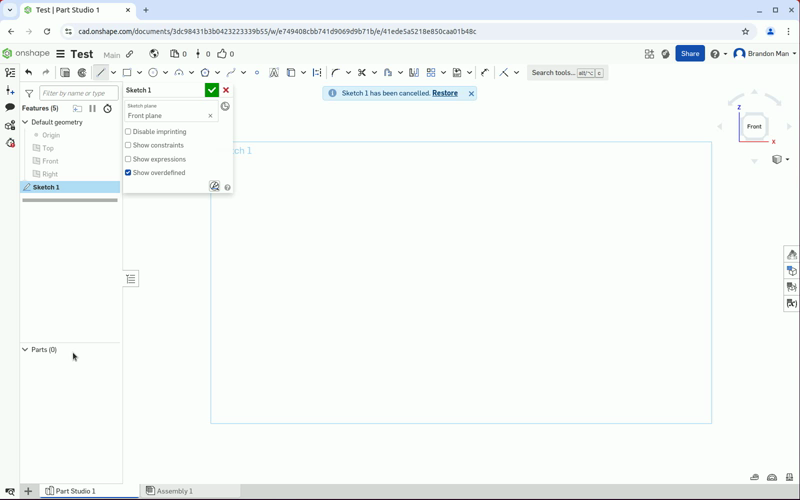
key_down(shift)
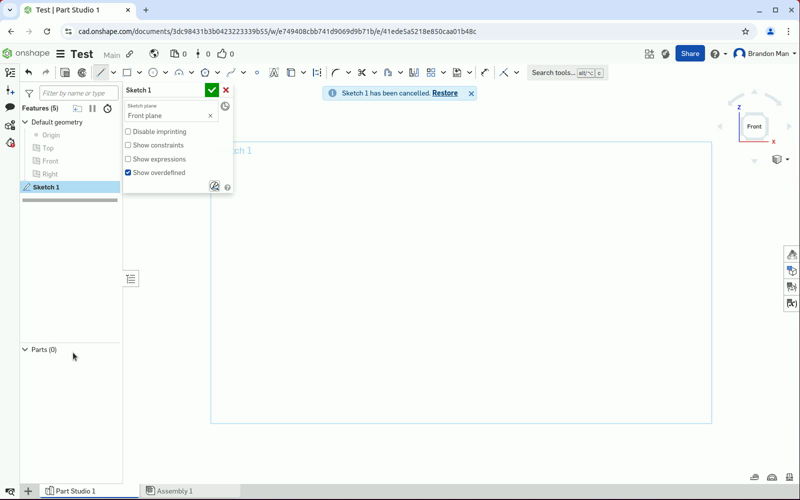
mouse_move(404, 282)
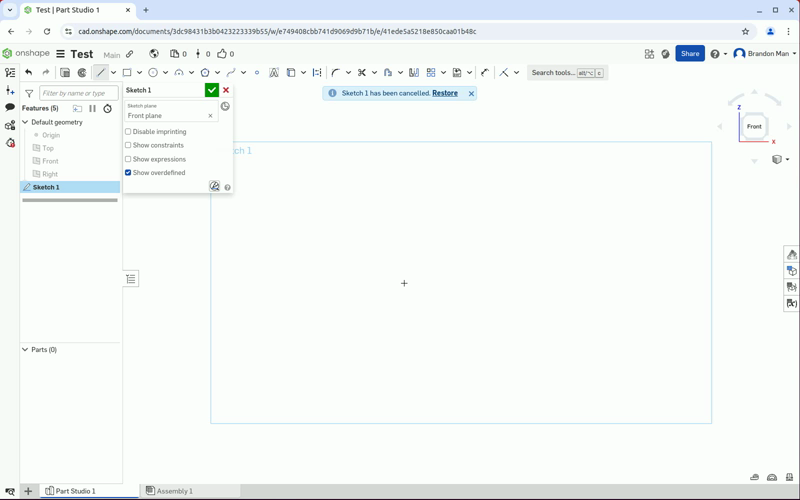
click(404, 282)
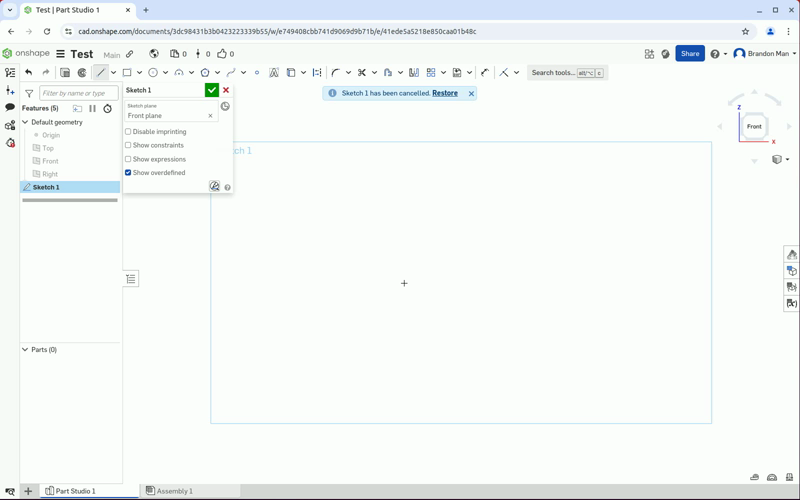
key_up(shift)
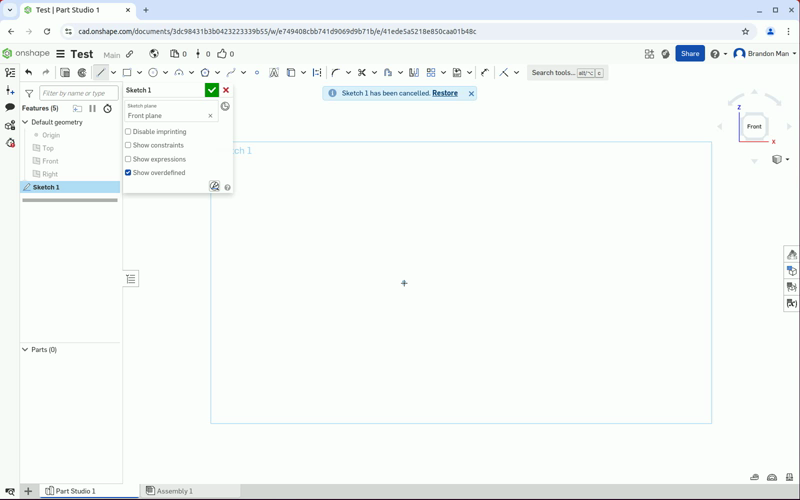
key_down(shift)
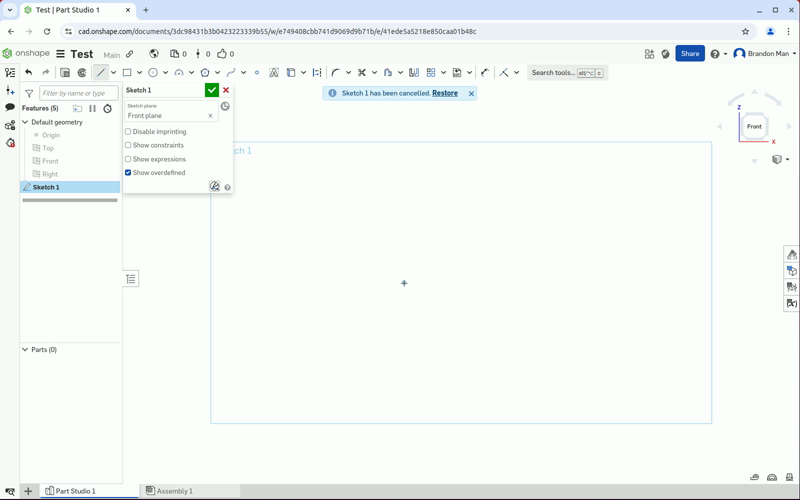
mouse_move(434, 282)
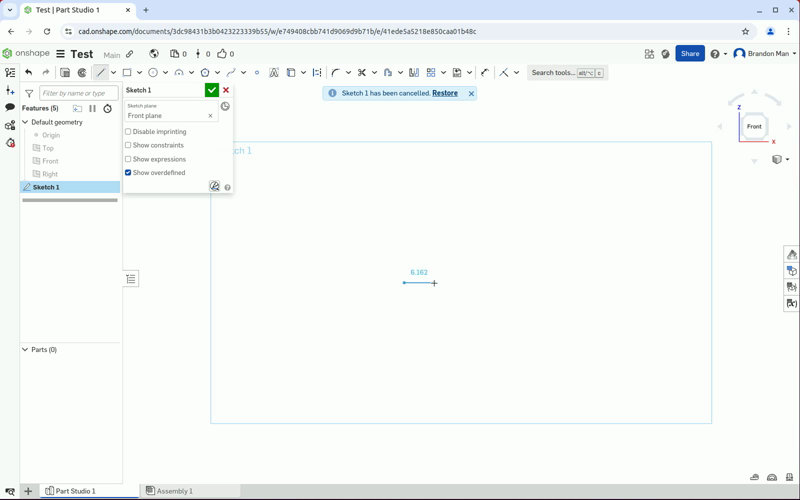
mouse_move(461, 282)
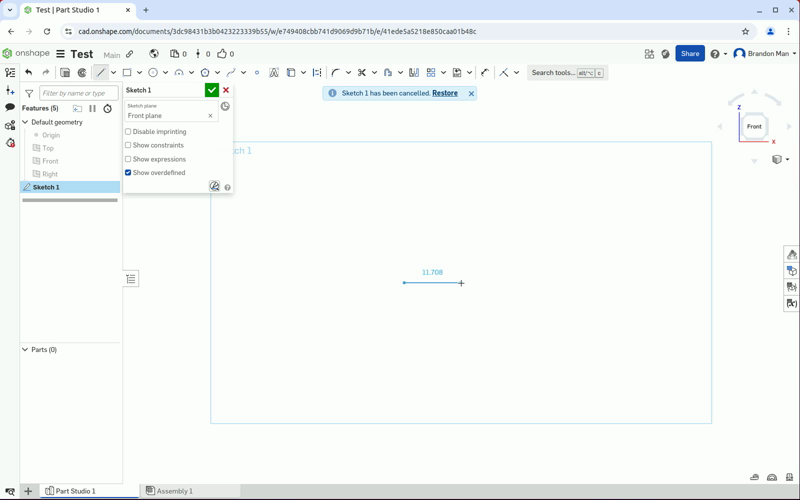
click(461, 282)
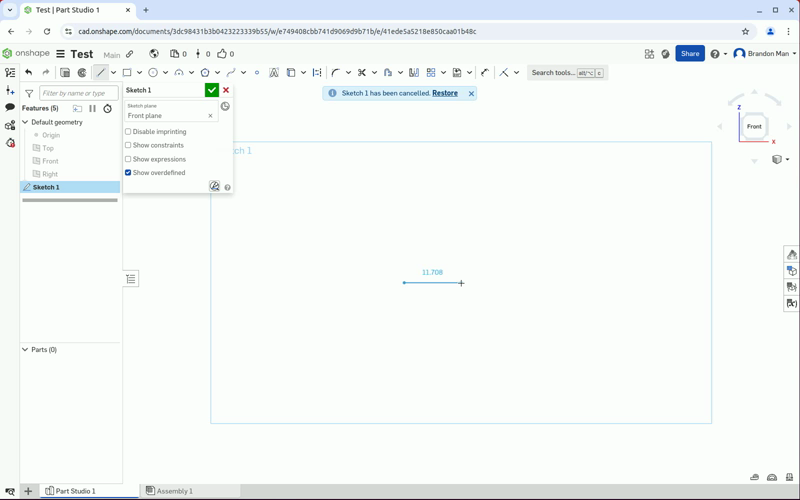
key_up(shift)
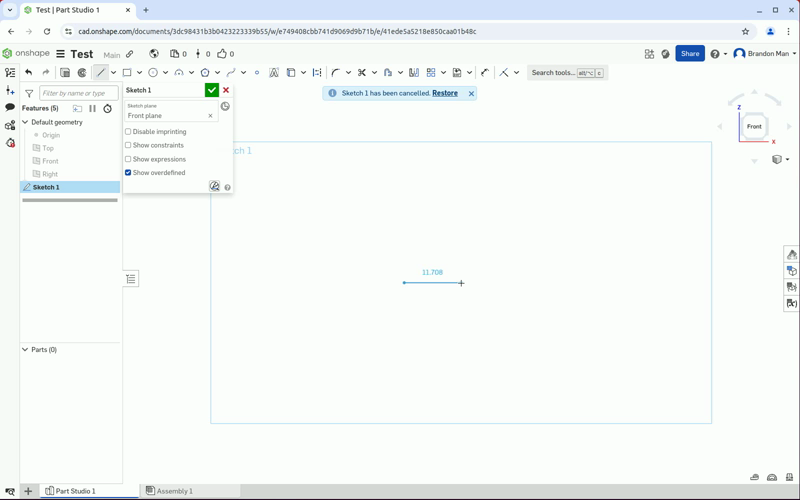
key_down(shift)
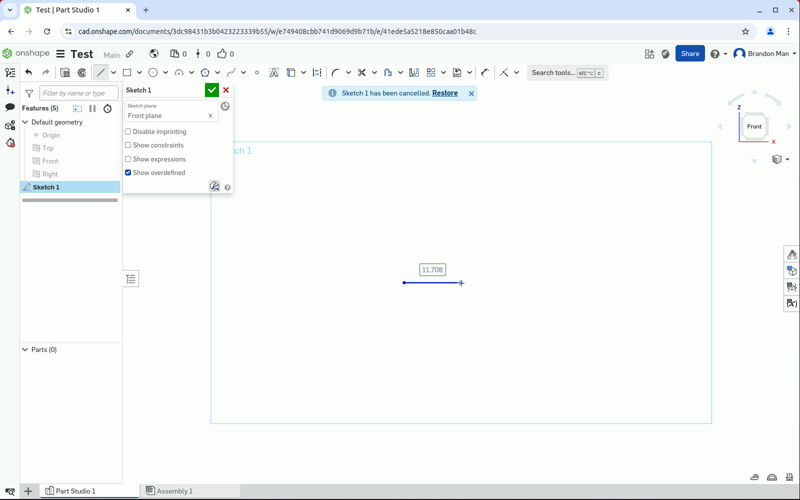
mouse_move(491, 282)
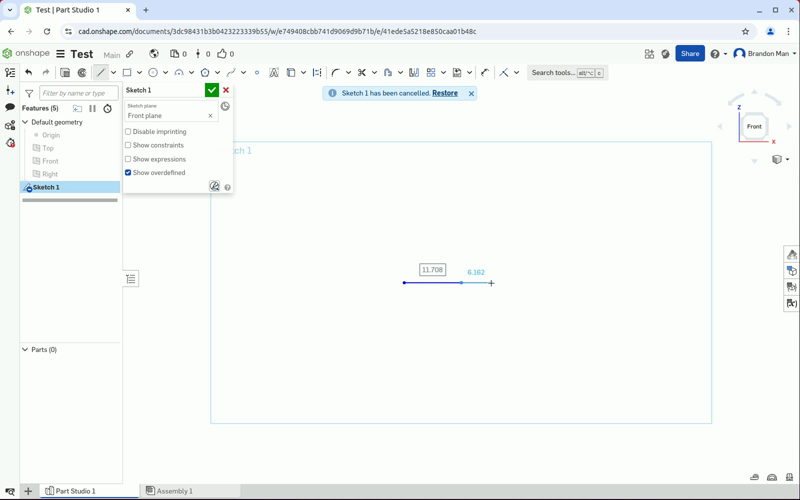
mouse_move(461, 226)
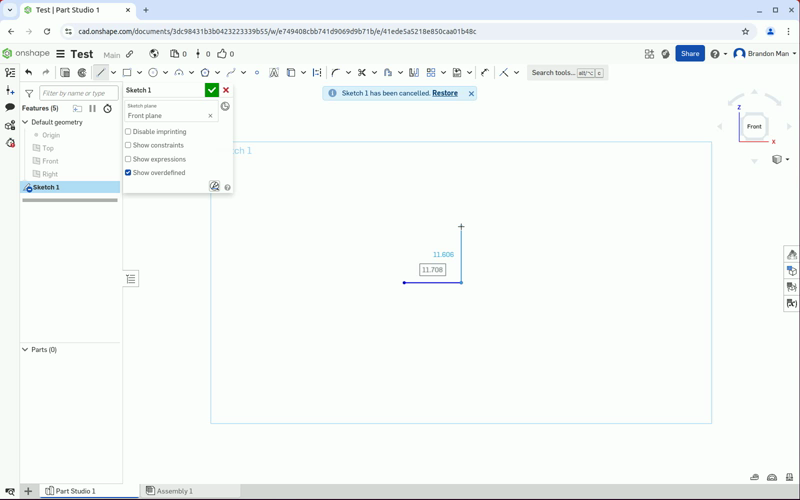
click(461, 226)
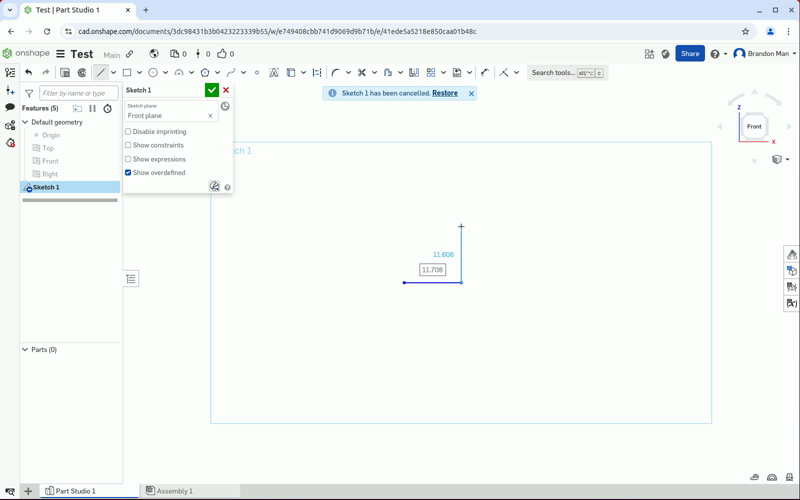
key_up(shift)
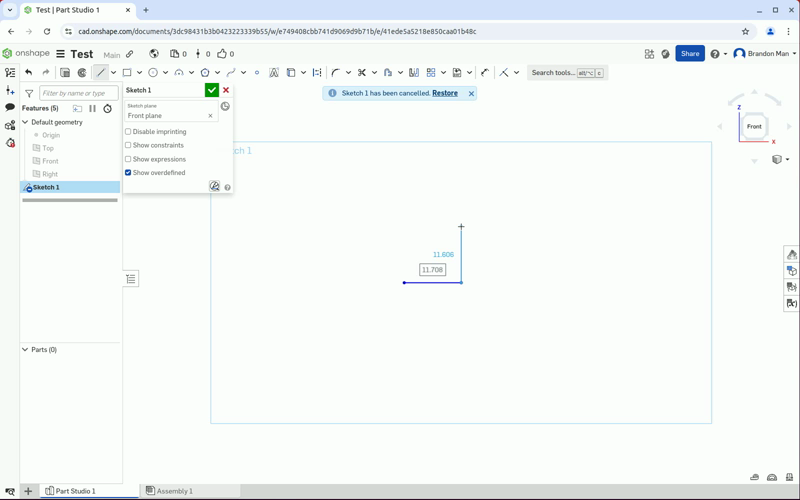
key_down(shift)
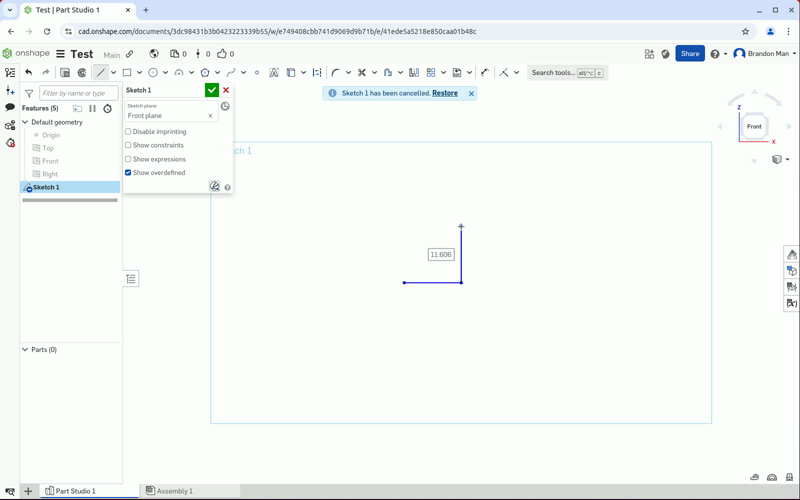
mouse_move(491, 226)
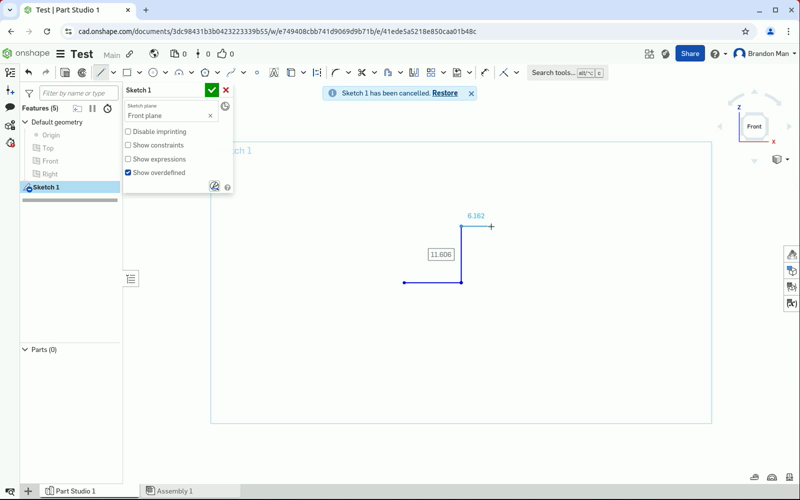
mouse_move(404, 226)
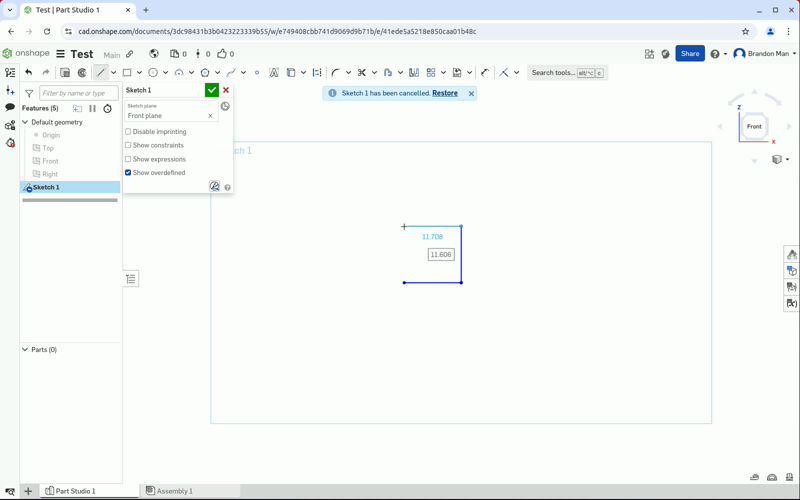
click(404, 226)
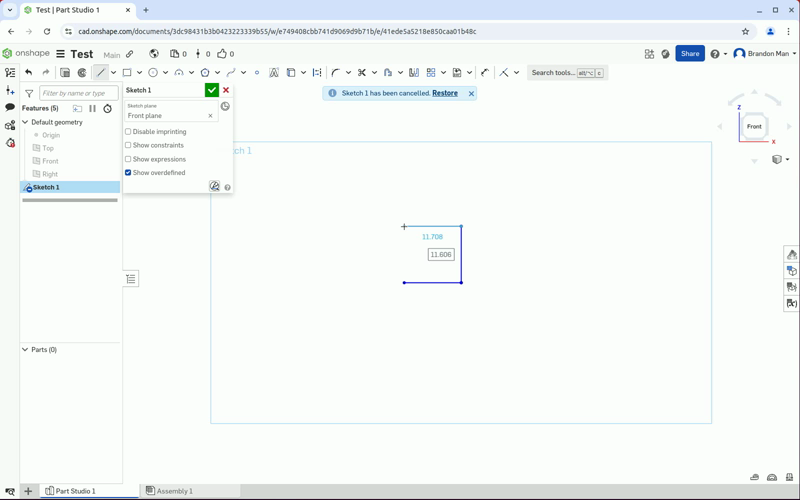
key_up(shift)
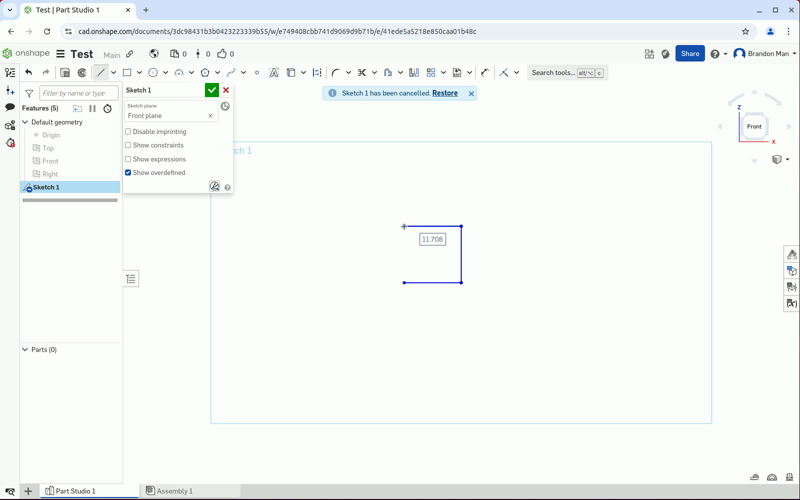
mouse_move(434, 226)
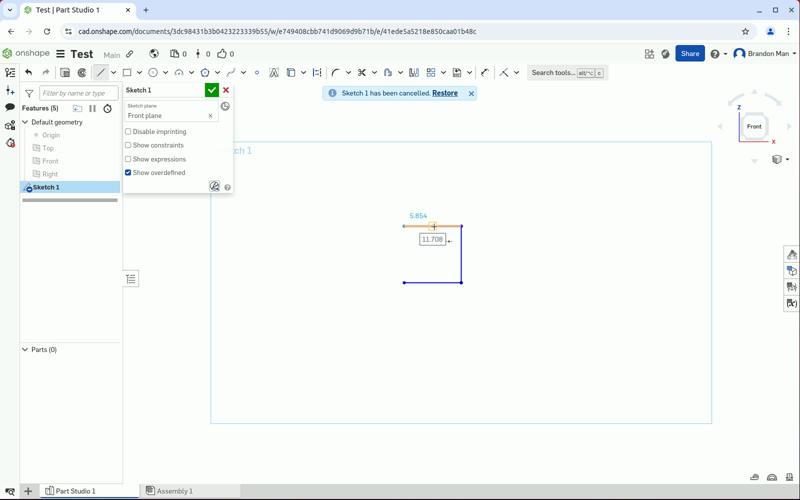
key_down(shift)
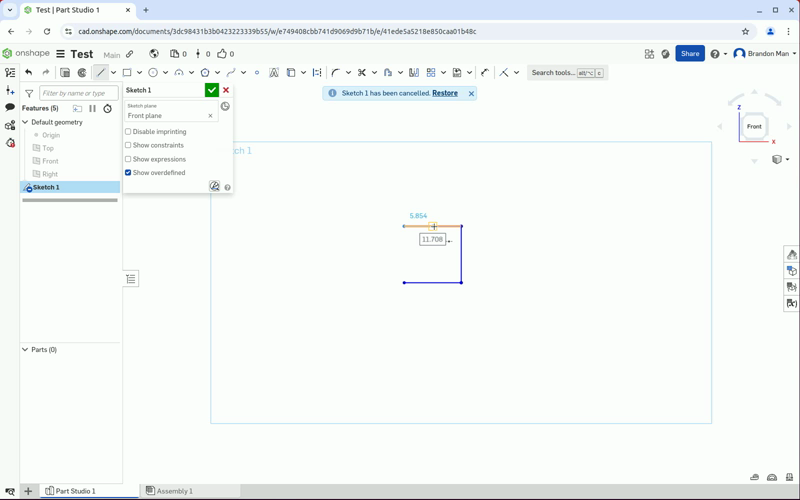
mouse_move(404, 282)
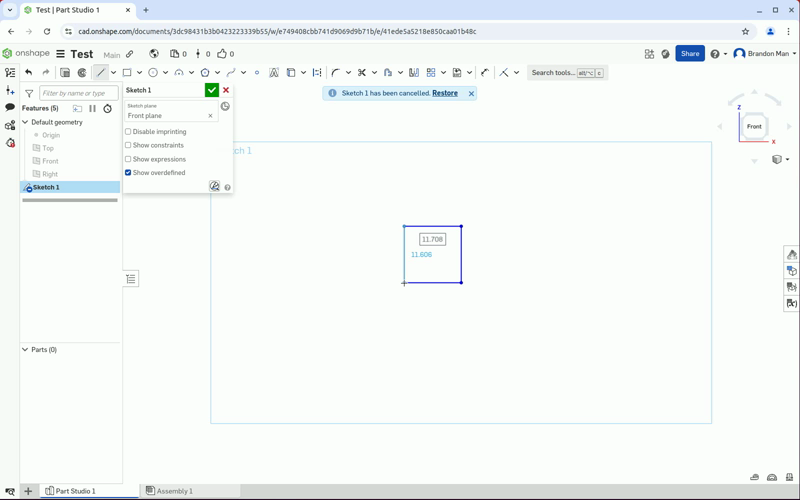
key_up(shift)
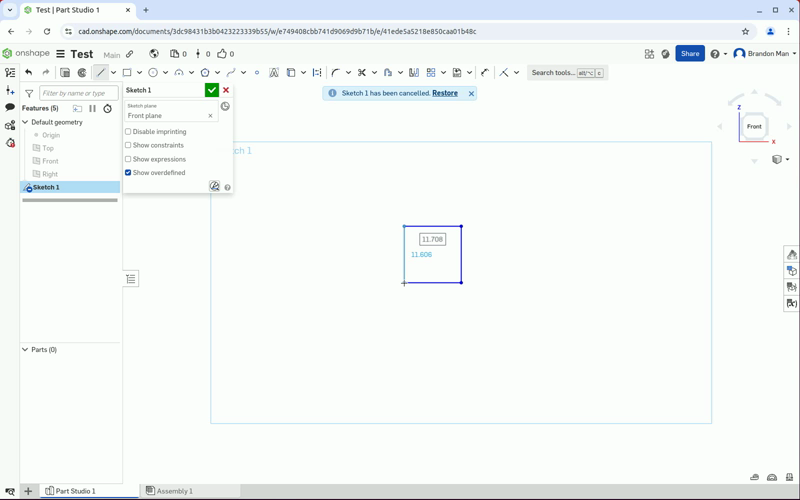
click(404, 282)
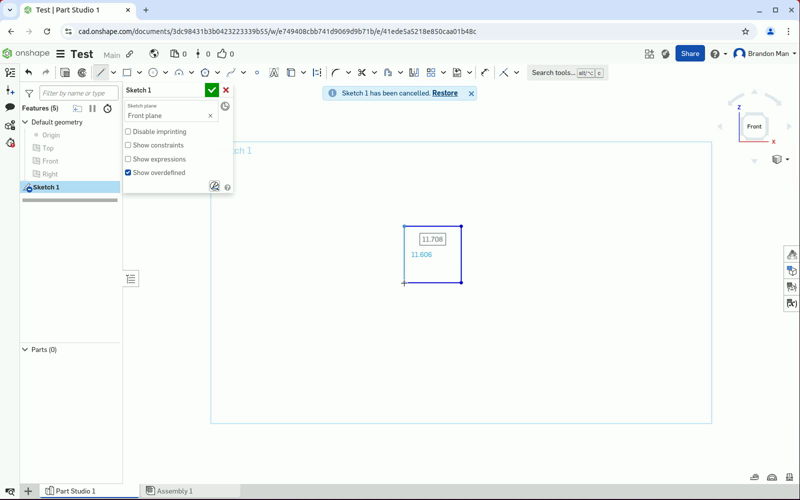
key(esc)
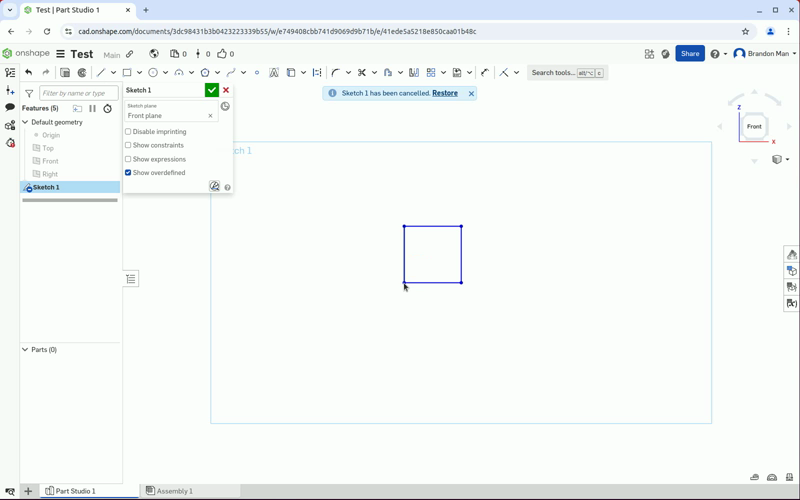
mouse_move(427, 237)
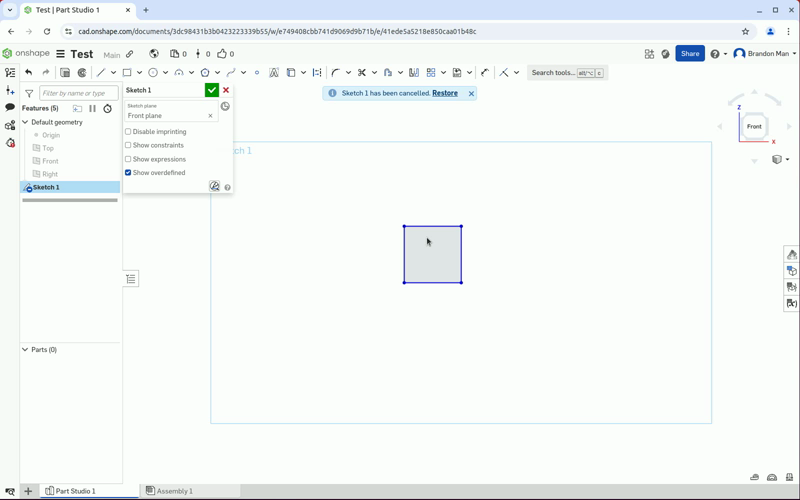
click(427, 237)
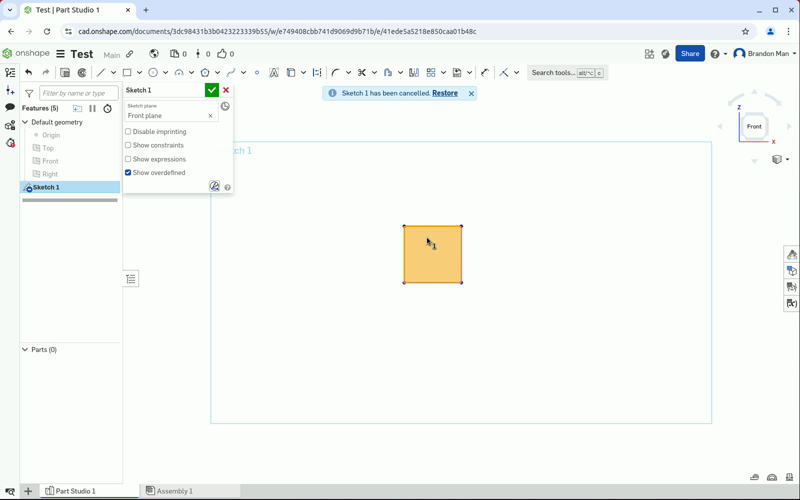
mouse_move(73, 352)
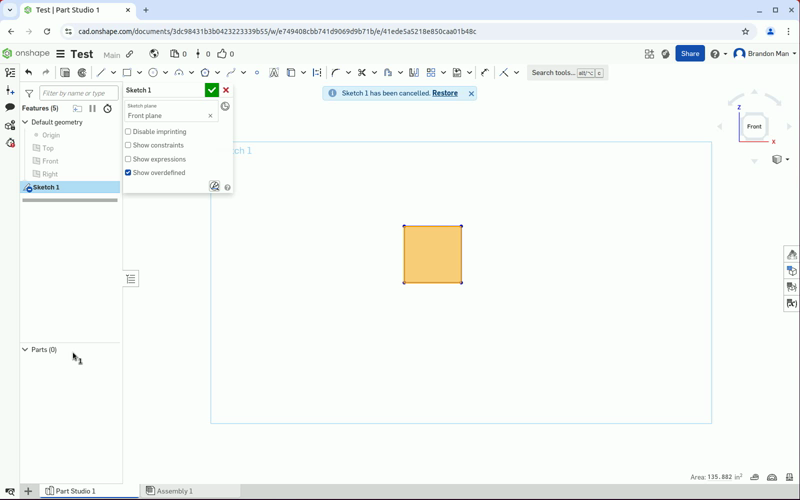
key(shift+y)
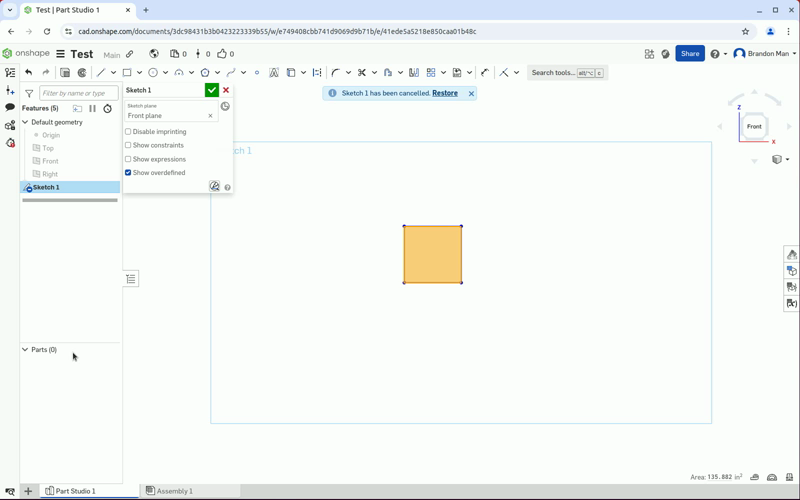
key(shift+e)
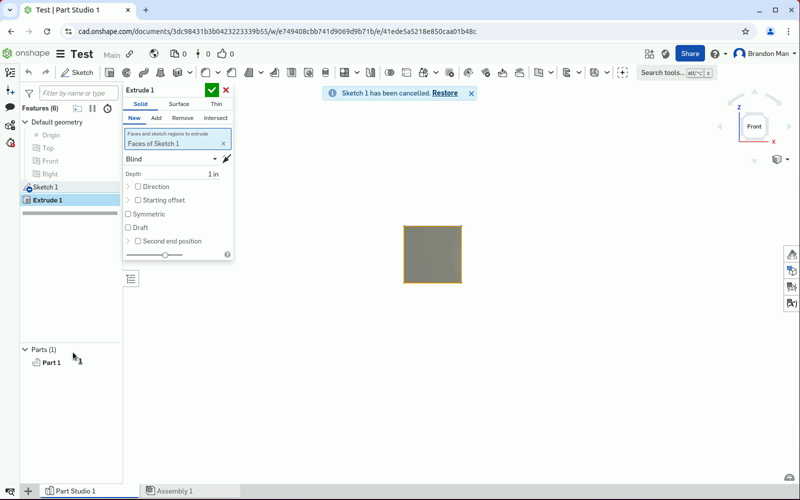
mouse_move(143, 106)
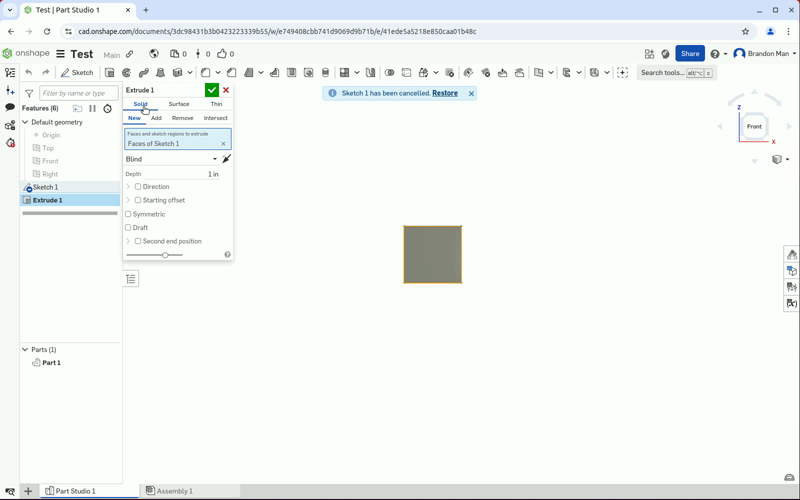
click(143, 106)
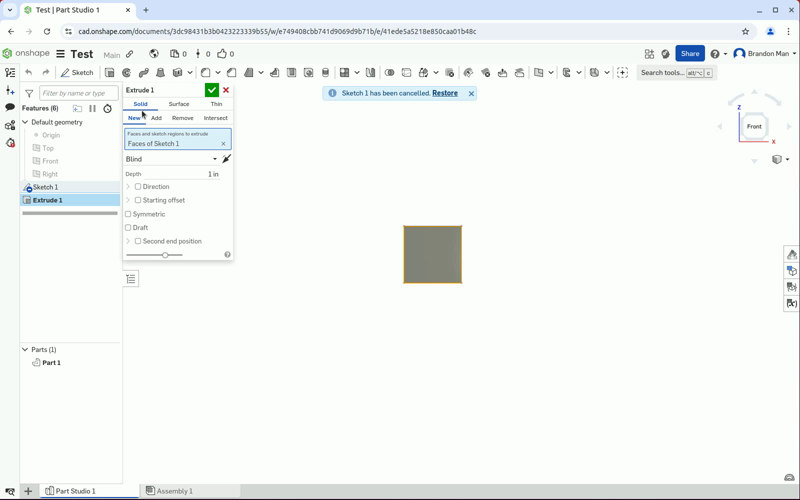
mouse_move(137, 120)
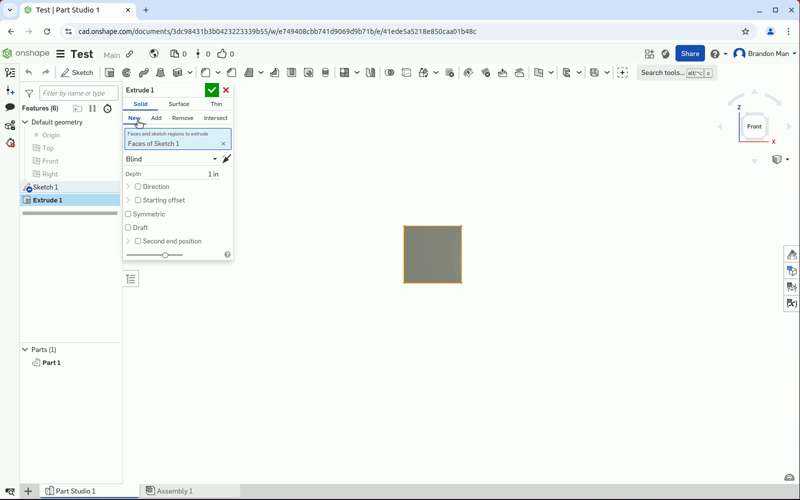
click(137, 120)
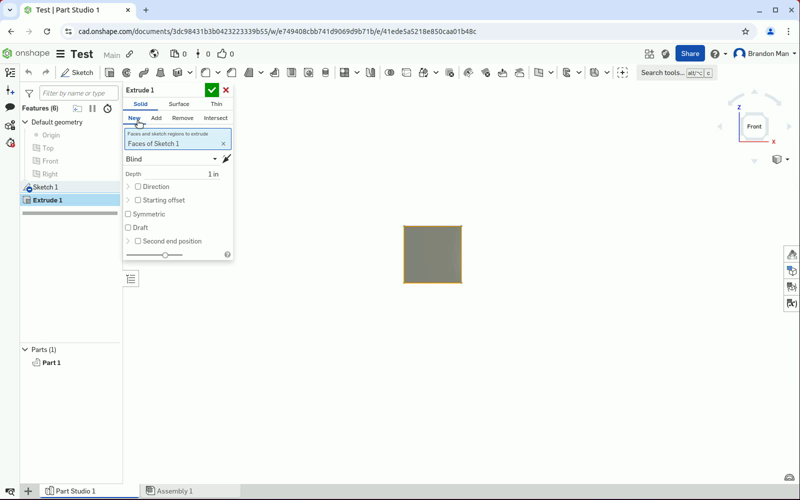
key(tab, 4)
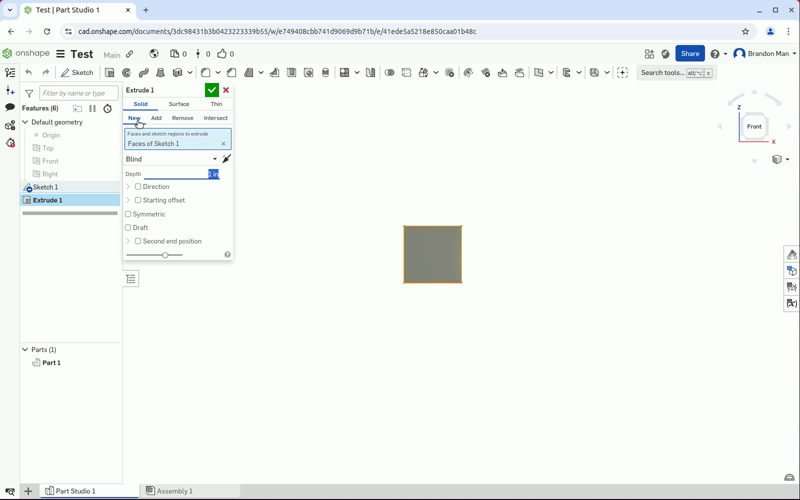
text(23.108)
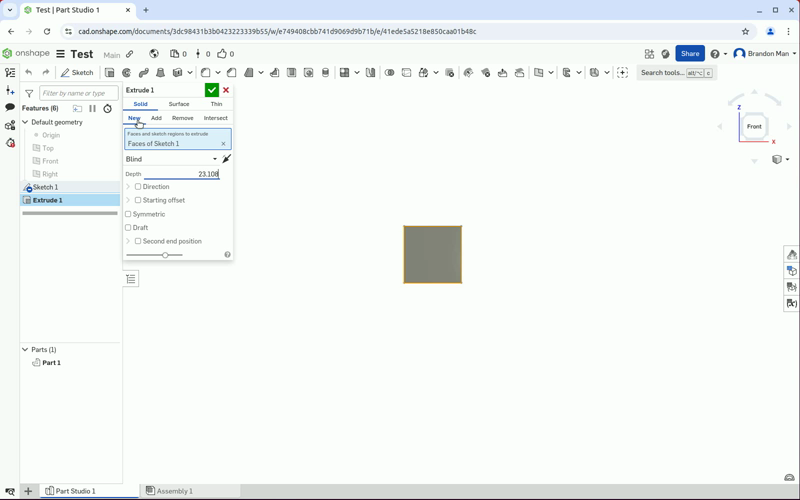
key(enter)
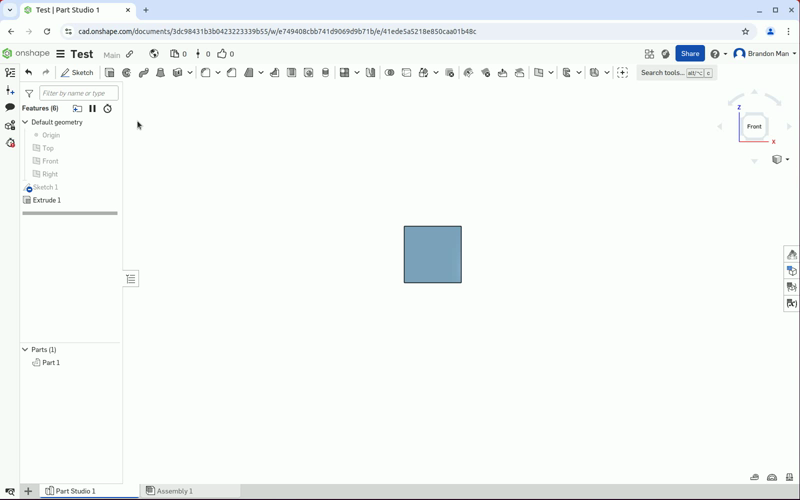
key(shift+h)
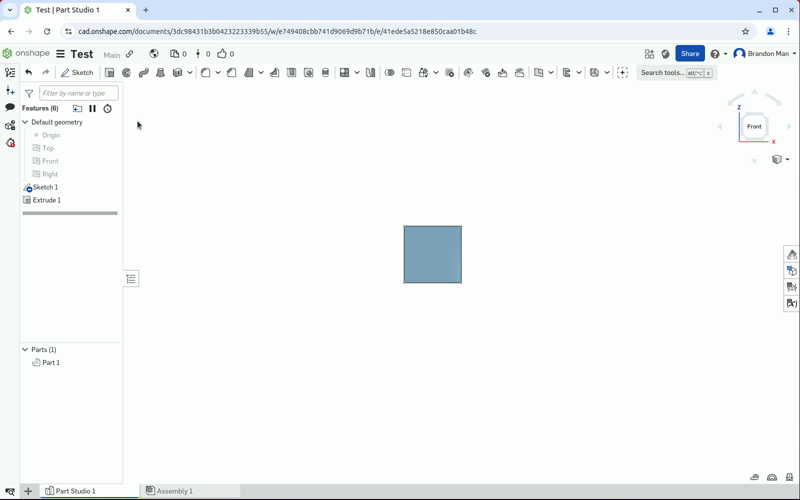
key(shift+h)
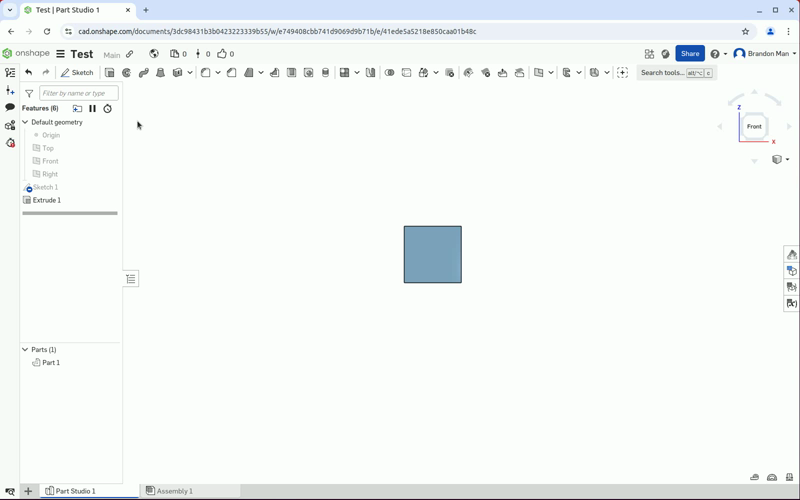
mouse_move(73, 189)
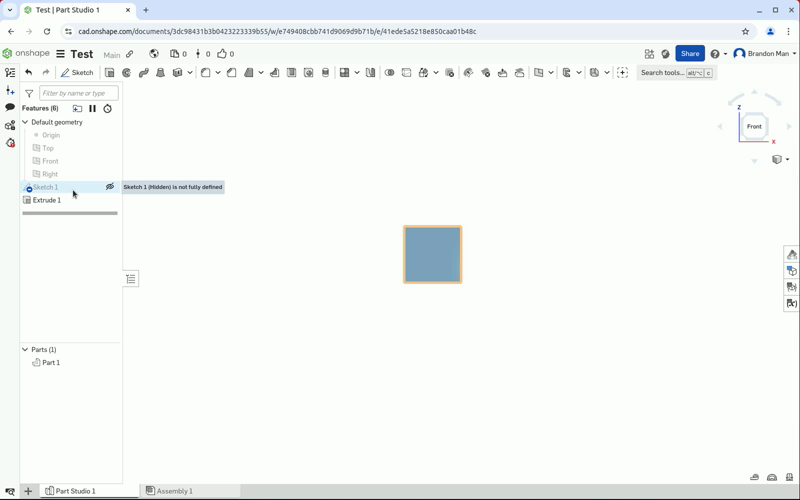
click(73, 189)
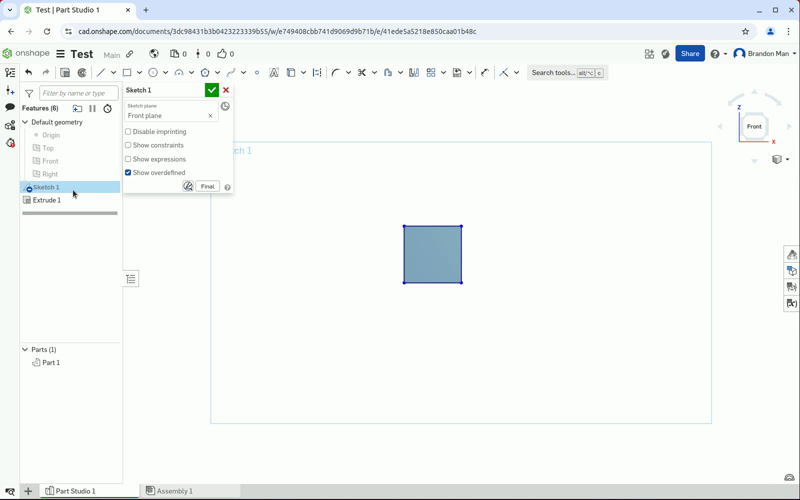
mouse_move(229, 92)
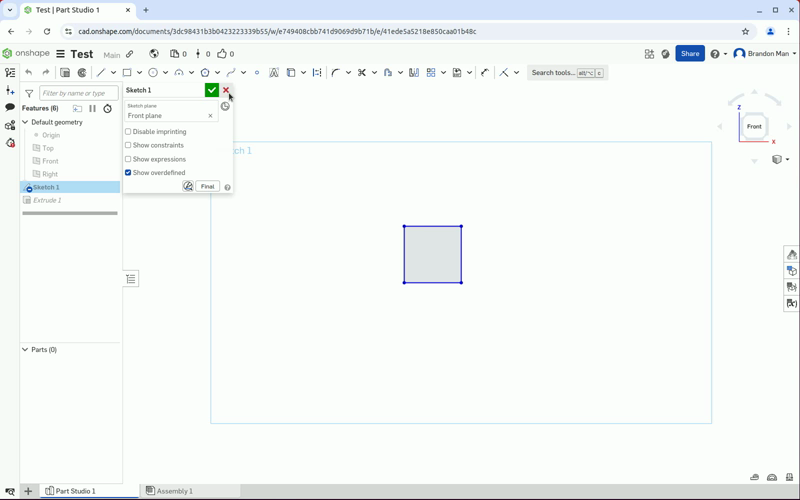
click(229, 92)
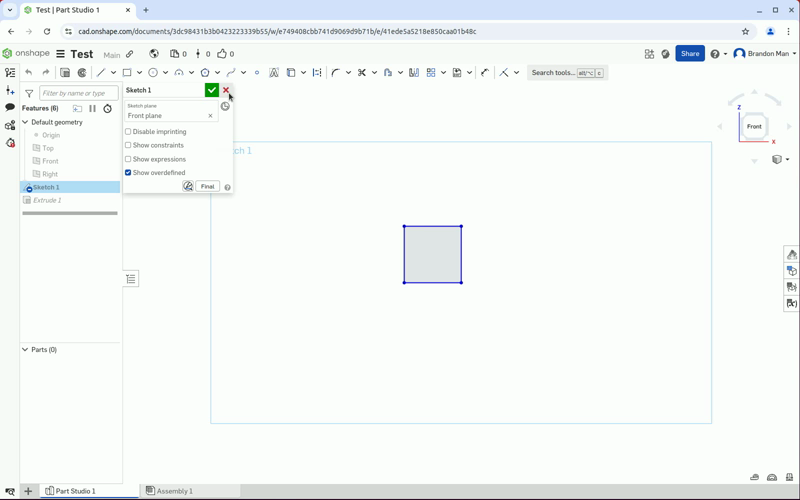
key(shift+s)
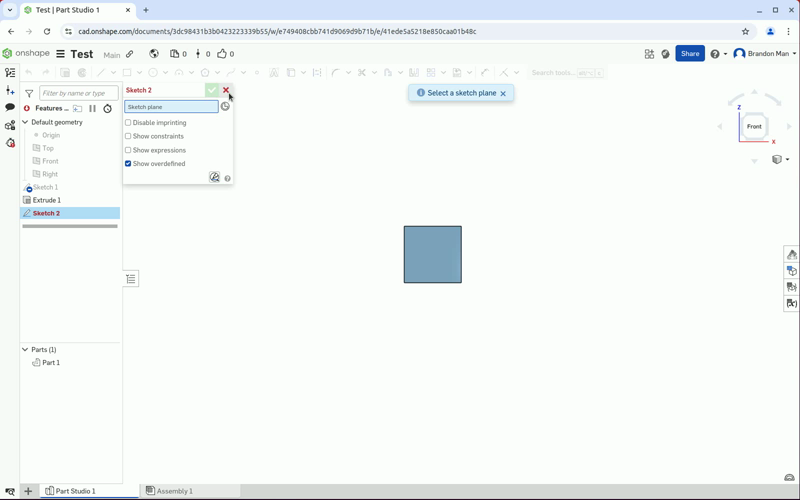
mouse_move(73, 163)
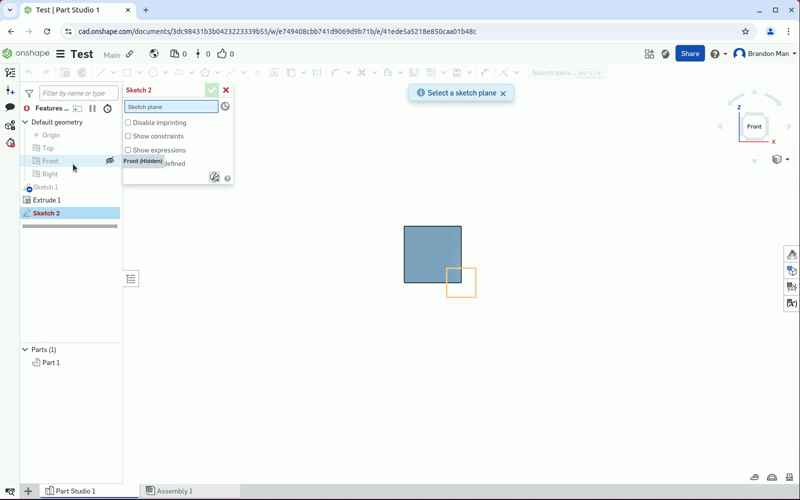
click(73, 163)
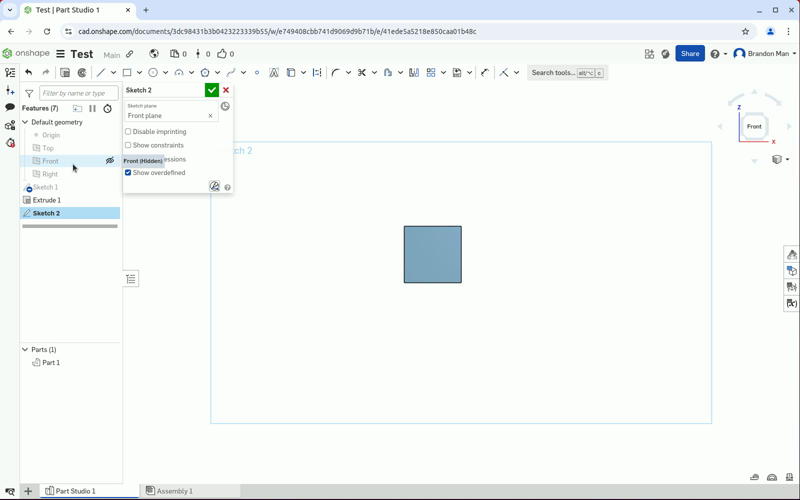
mouse_move(73, 352)
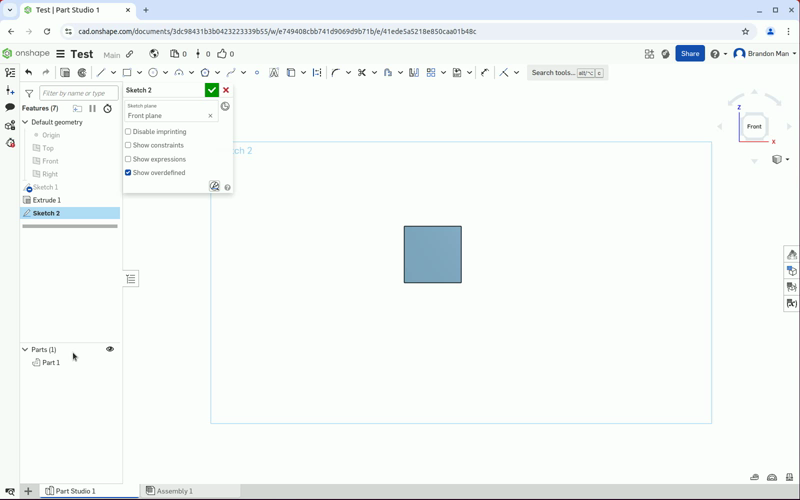
key(y)
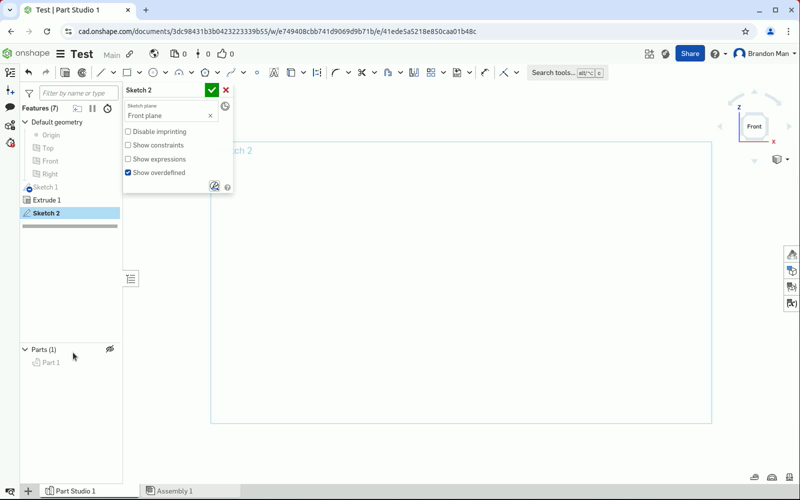
key(l)
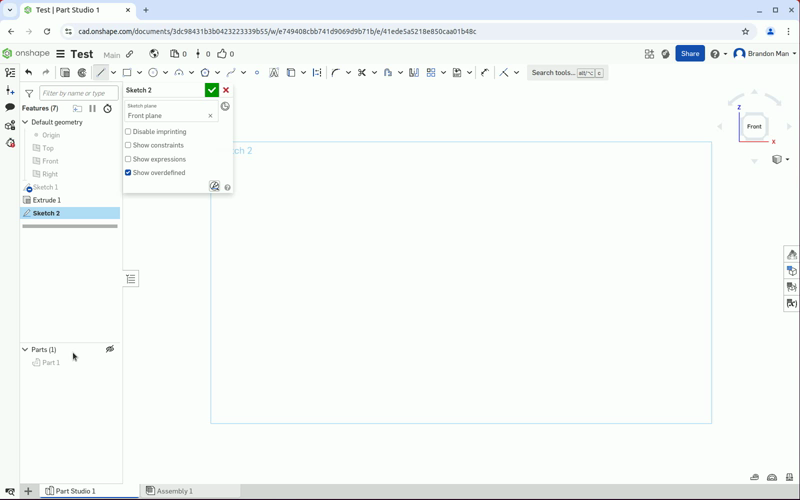
key_down(shift)
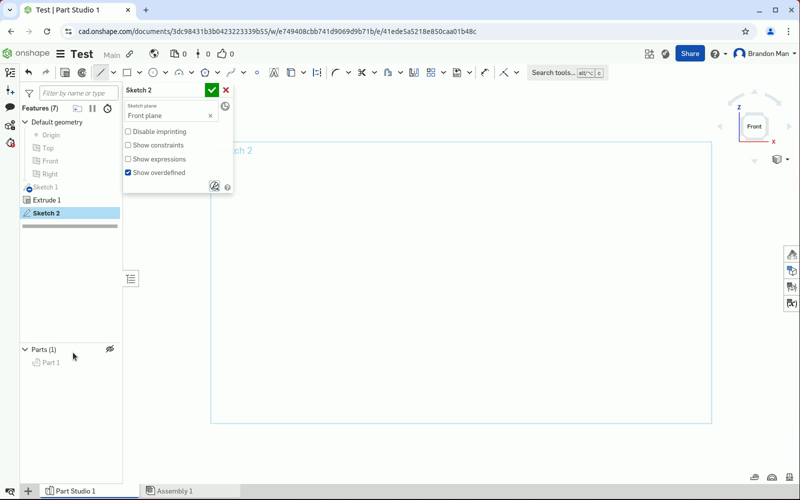
mouse_move(404, 339)
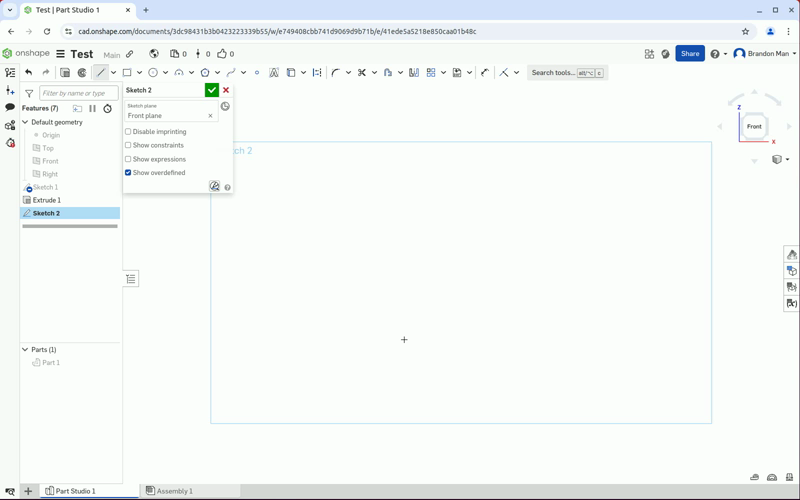
click(404, 339)
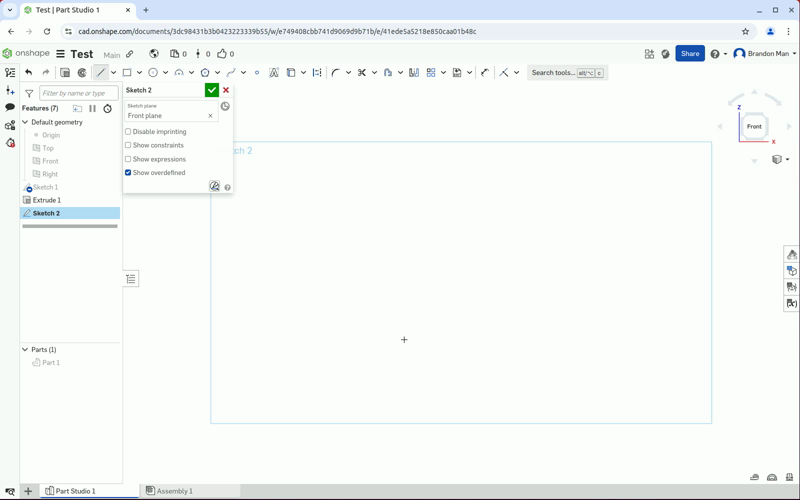
key_up(shift)
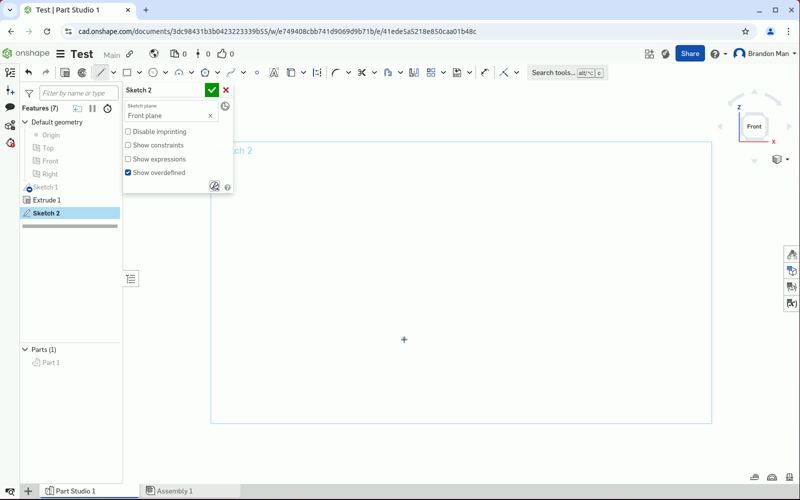
key_down(shift)
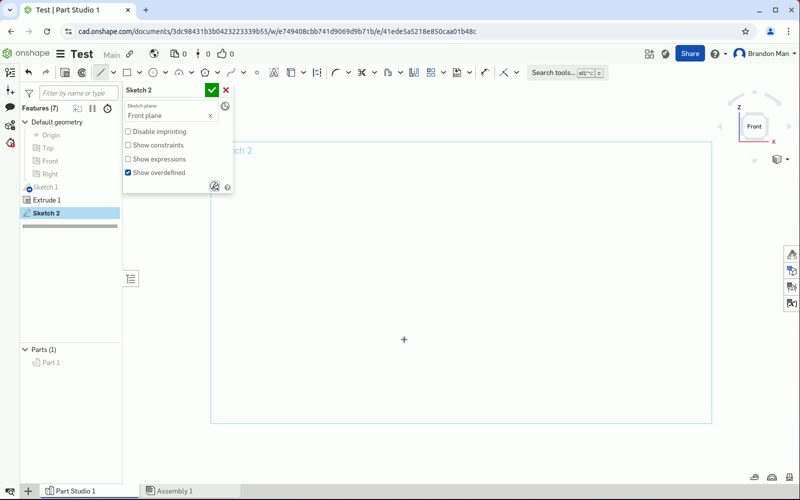
mouse_move(434, 339)
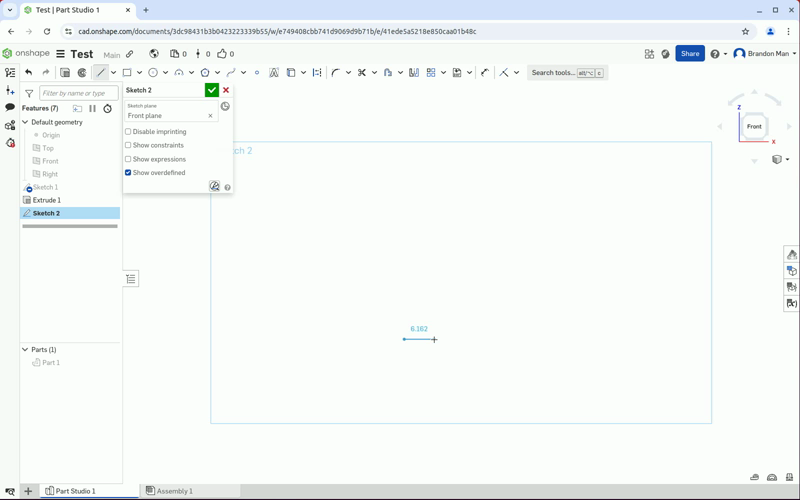
mouse_move(461, 339)
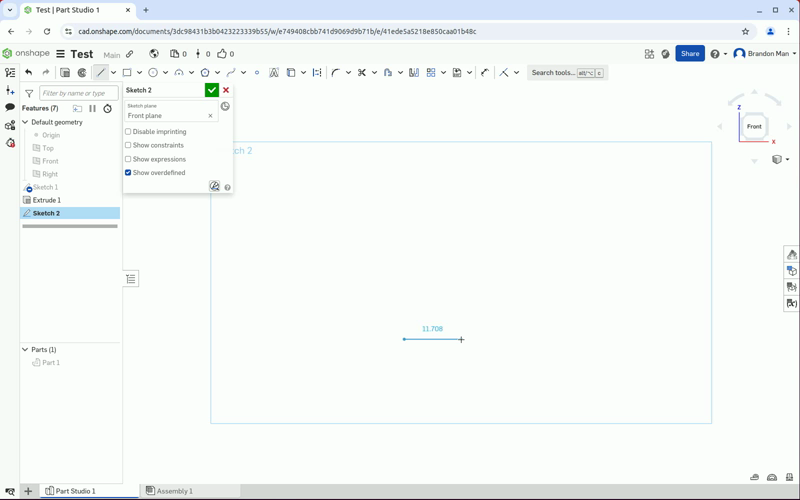
click(461, 339)
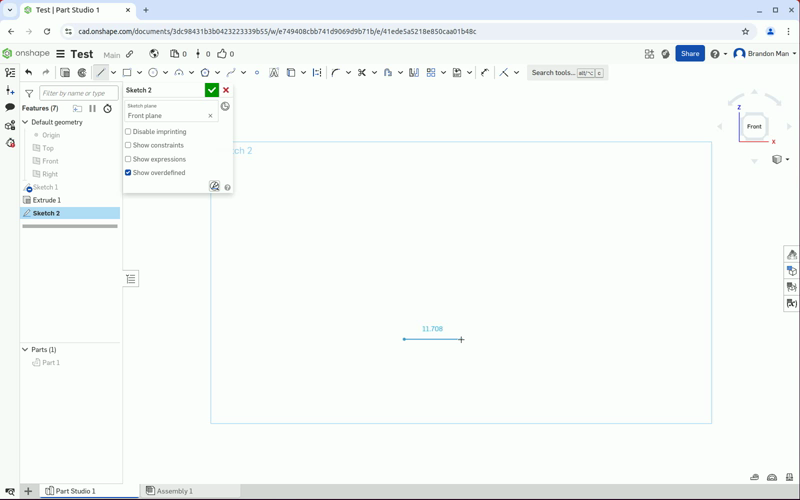
key_up(shift)
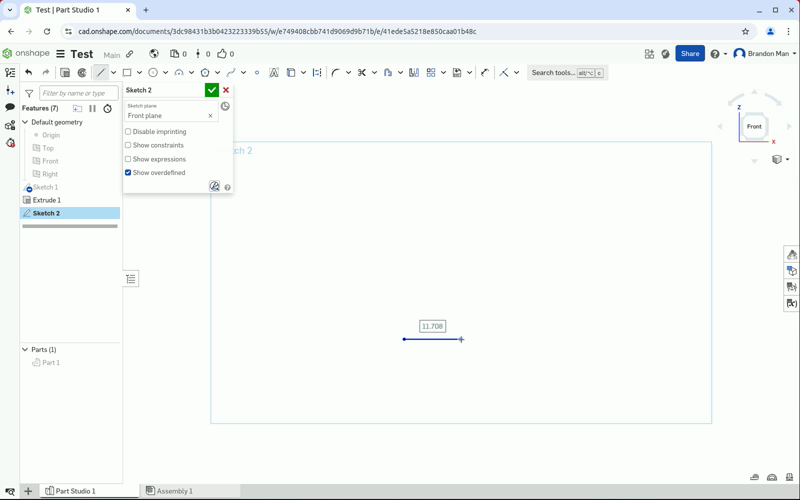
key_down(shift)
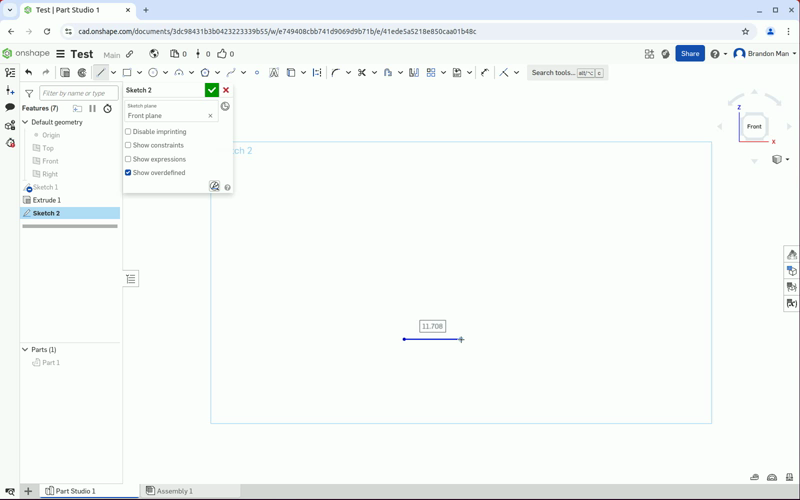
mouse_move(491, 339)
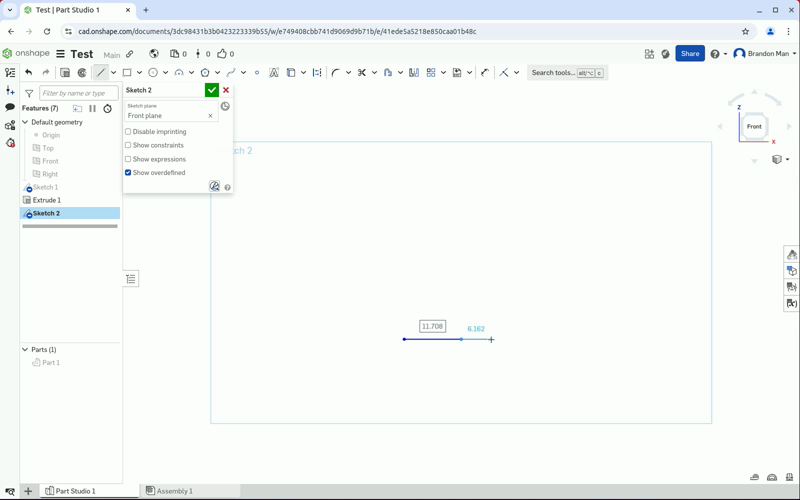
mouse_move(461, 282)
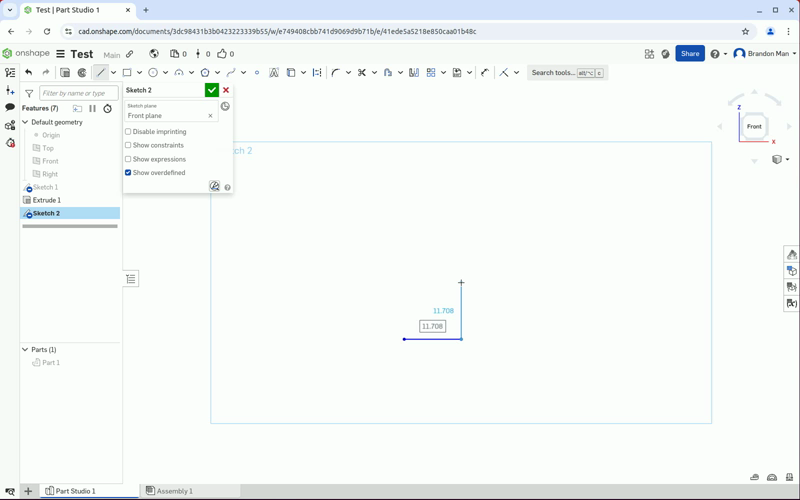
click(461, 282)
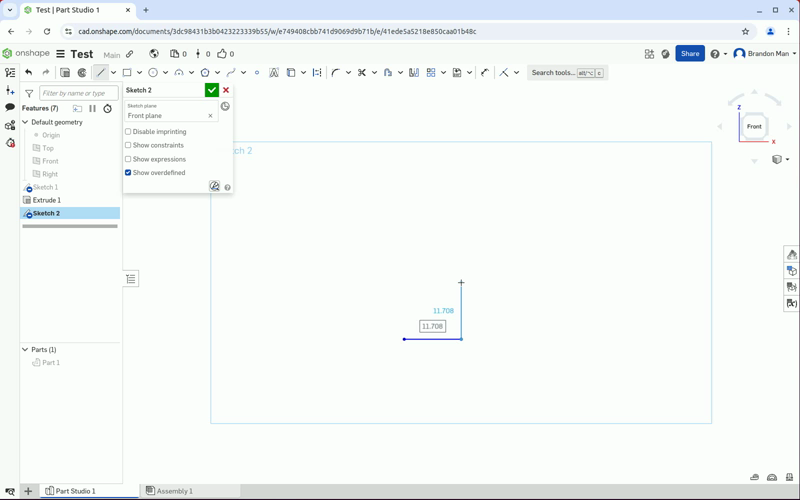
key_up(shift)
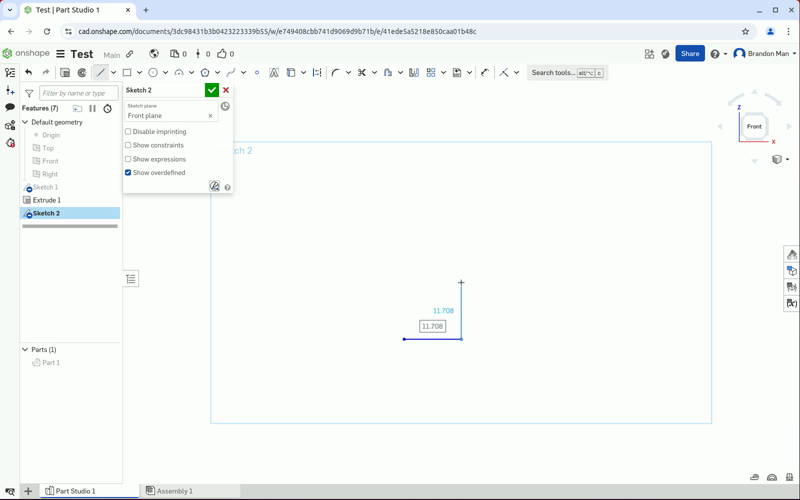
key_down(shift)
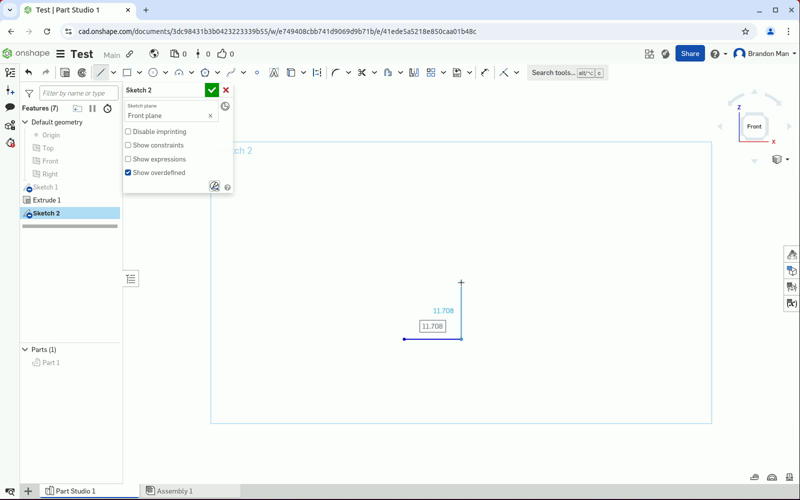
mouse_move(491, 282)
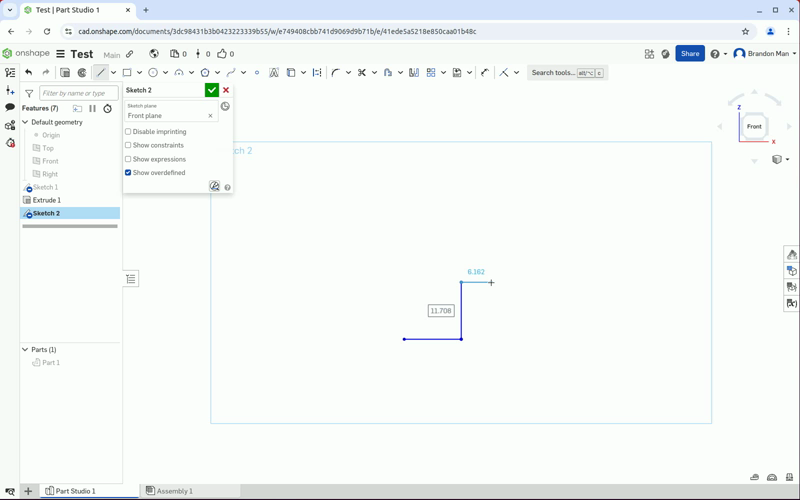
mouse_move(404, 282)
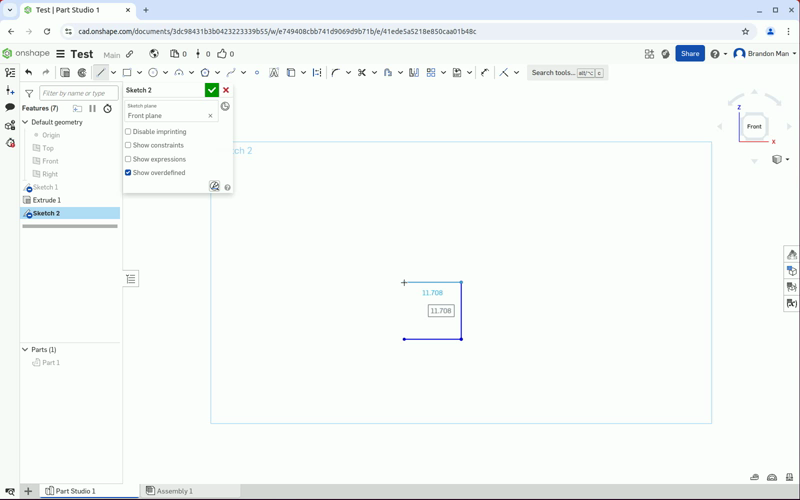
click(404, 282)
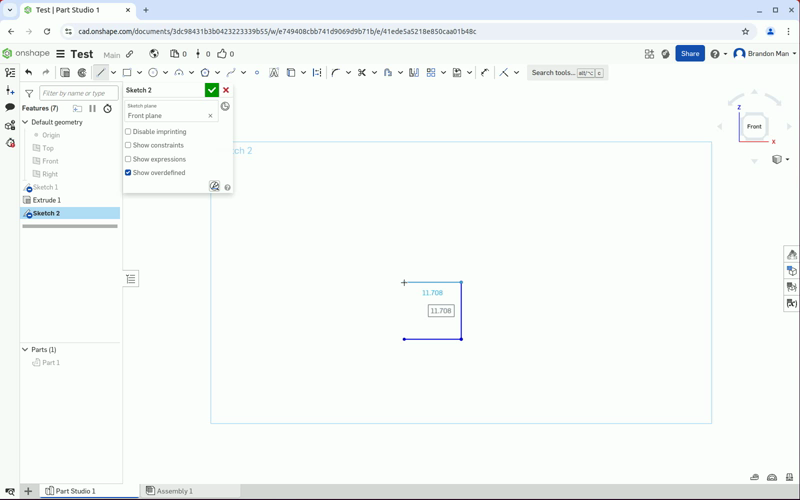
key_up(shift)
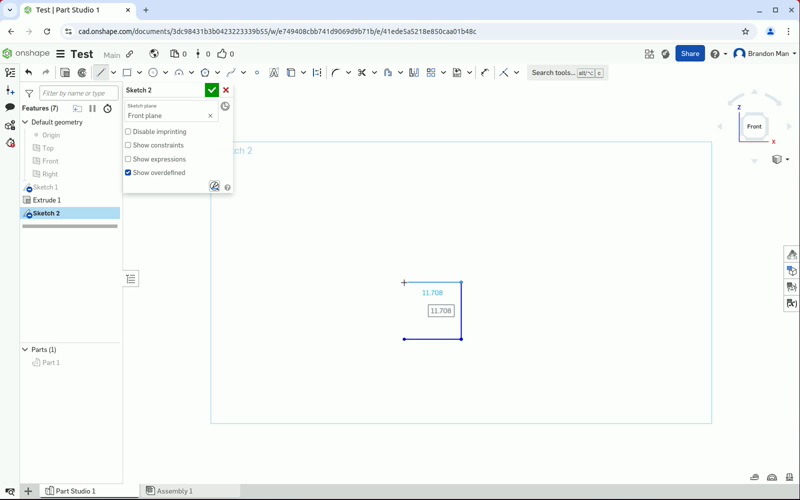
mouse_move(434, 282)
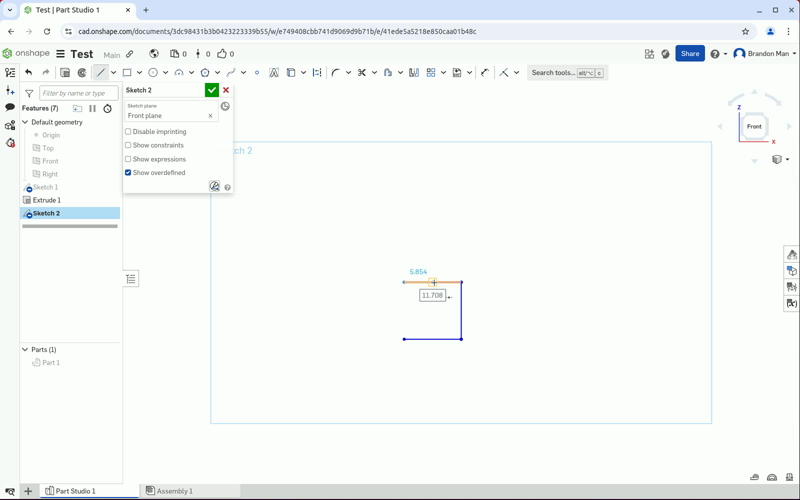
key_down(shift)
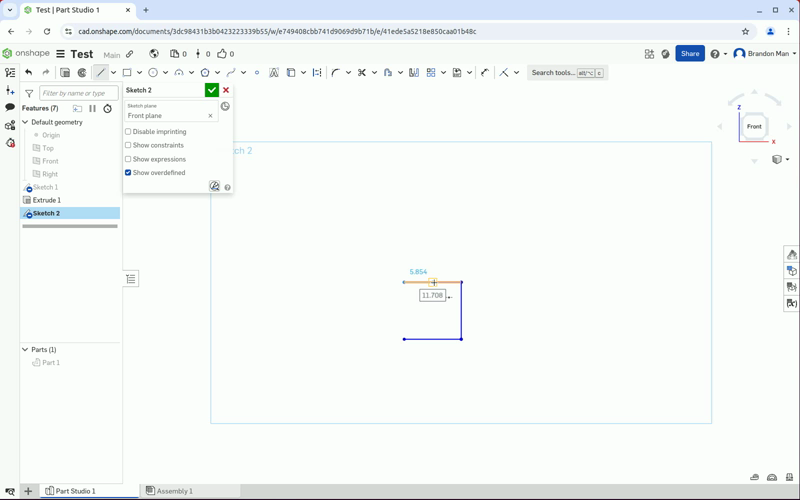
mouse_move(404, 339)
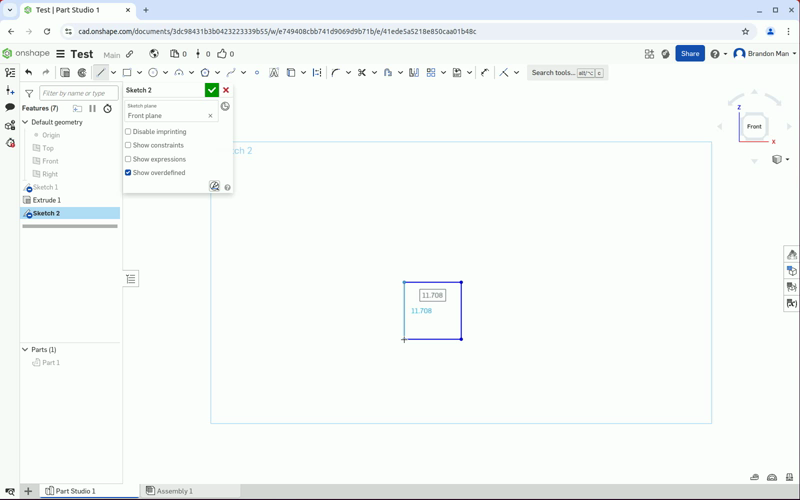
key_up(shift)
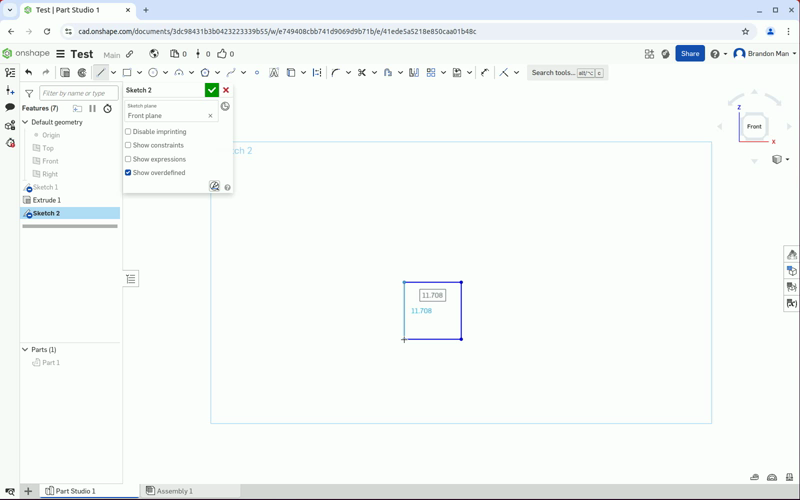
click(404, 339)
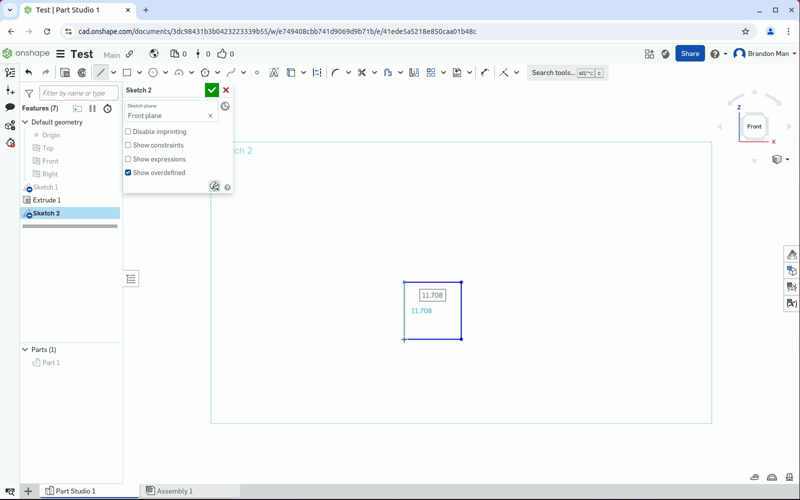
key(esc)
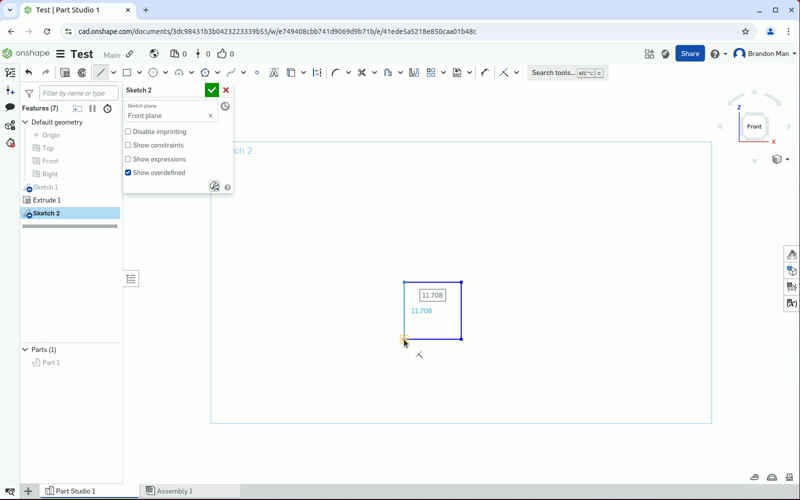
mouse_move(431, 314)
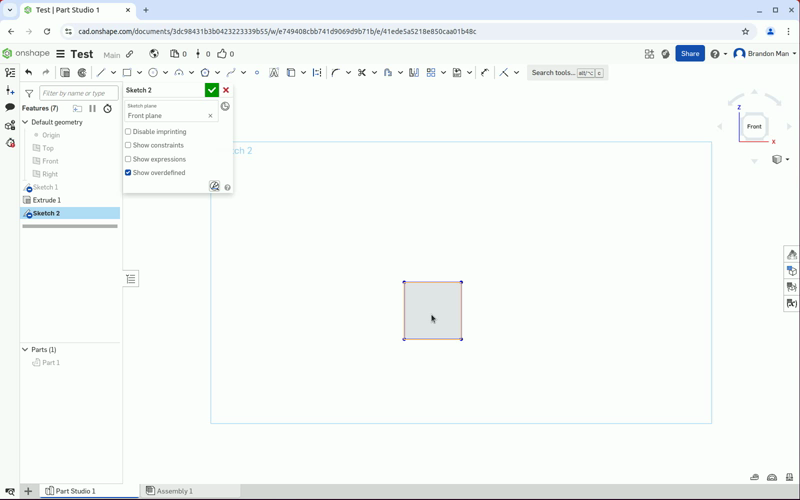
click(431, 314)
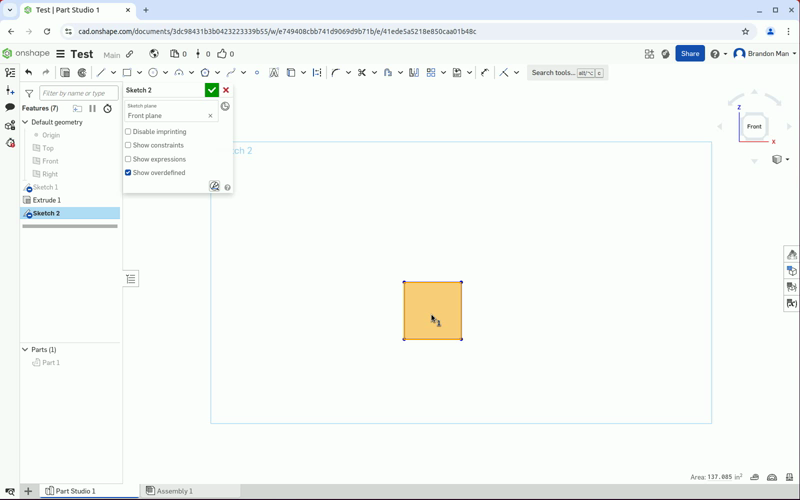
mouse_move(73, 352)
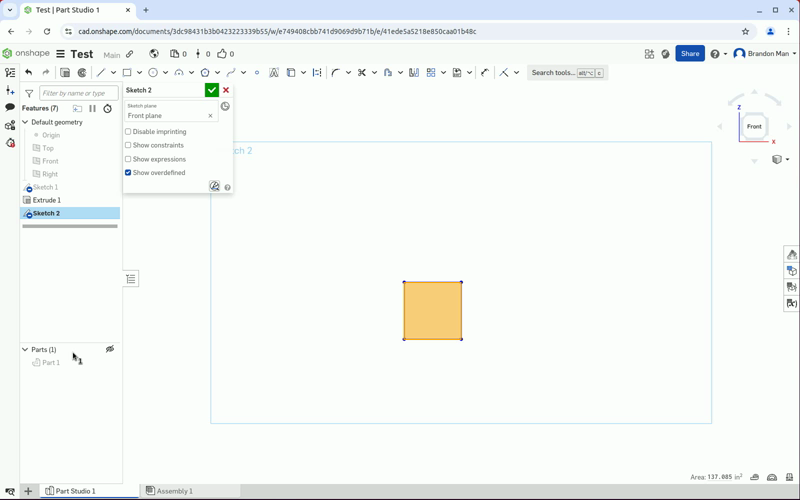
key(shift+y)
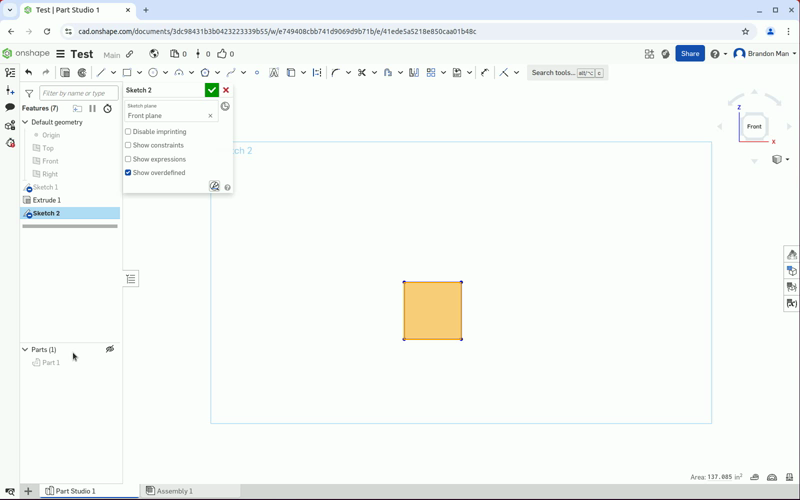
key(shift+e)
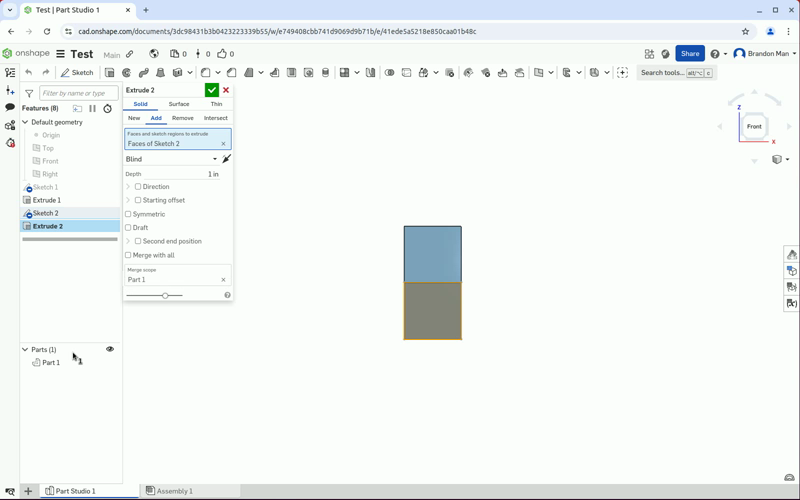
mouse_move(143, 106)
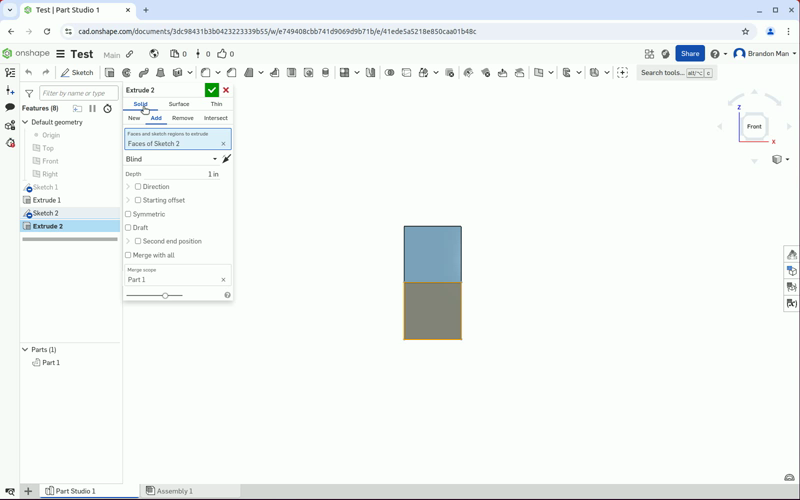
click(143, 106)
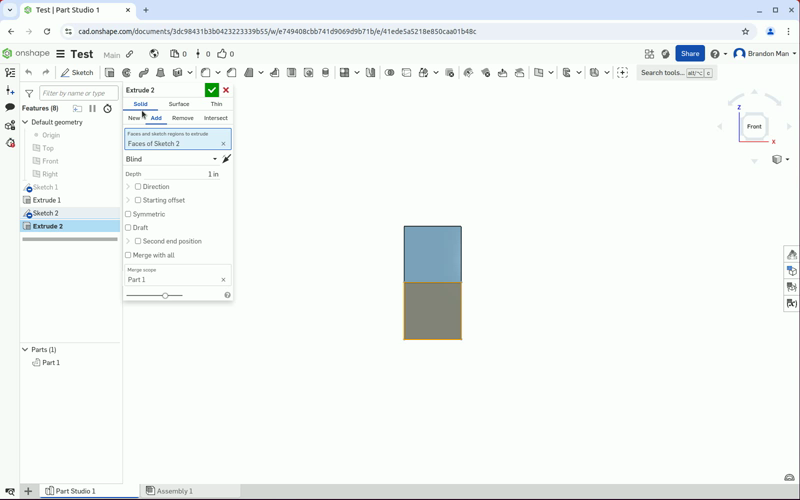
mouse_move(137, 120)
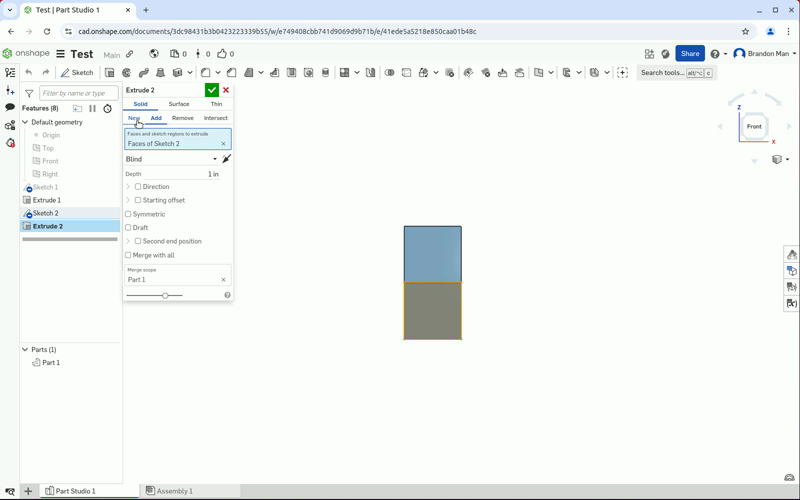
click(137, 120)
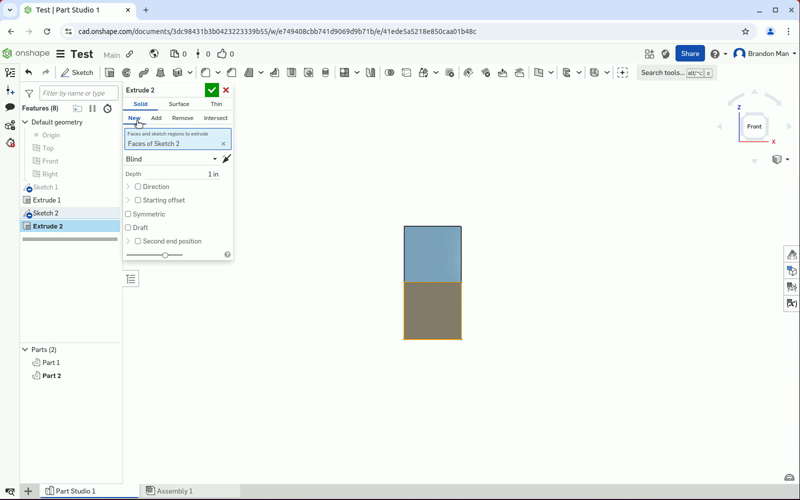
key(tab, 4)
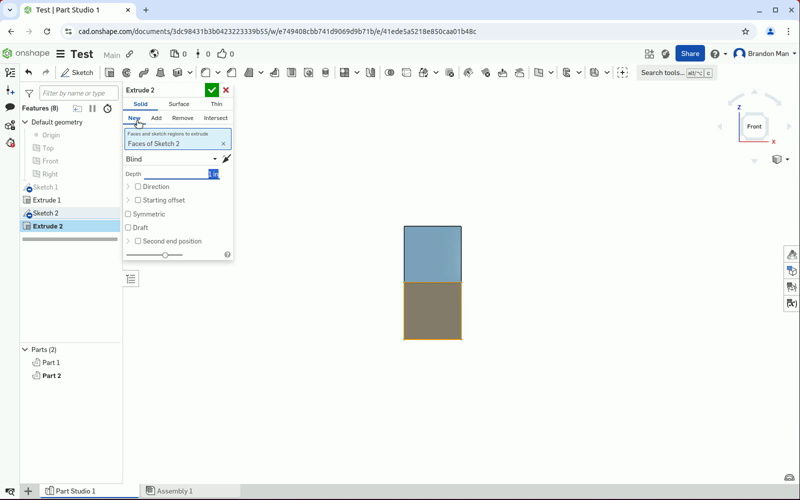
text(11.554)
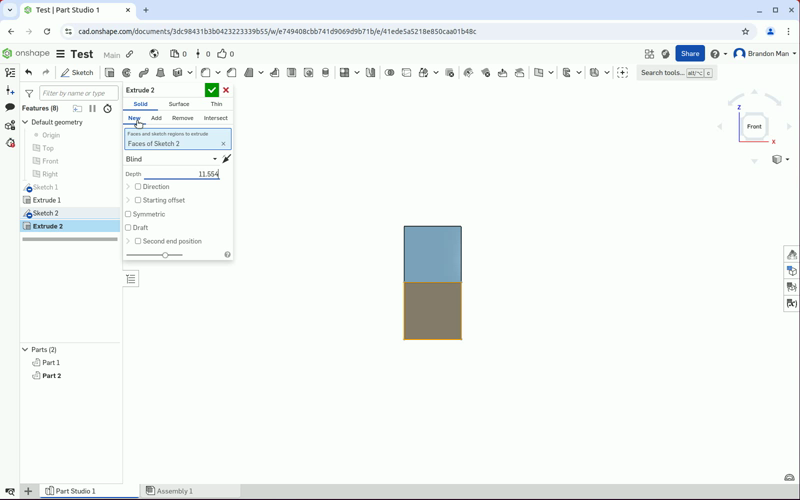
key(enter)
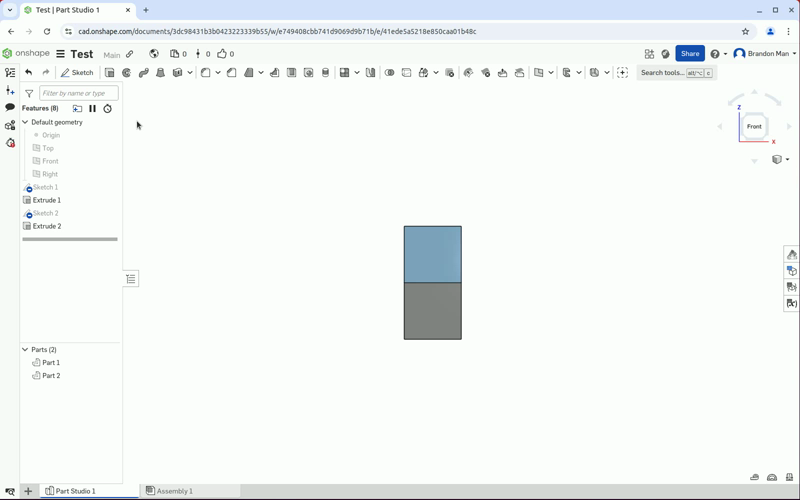
key(shift+h)
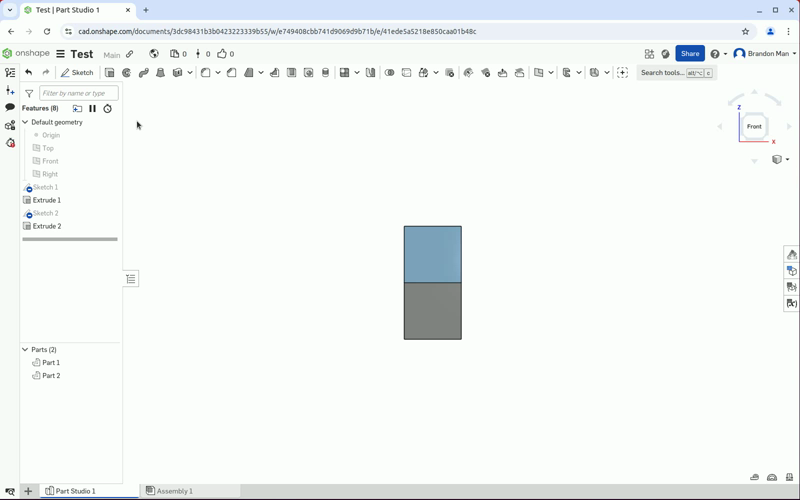
key(shift+h)
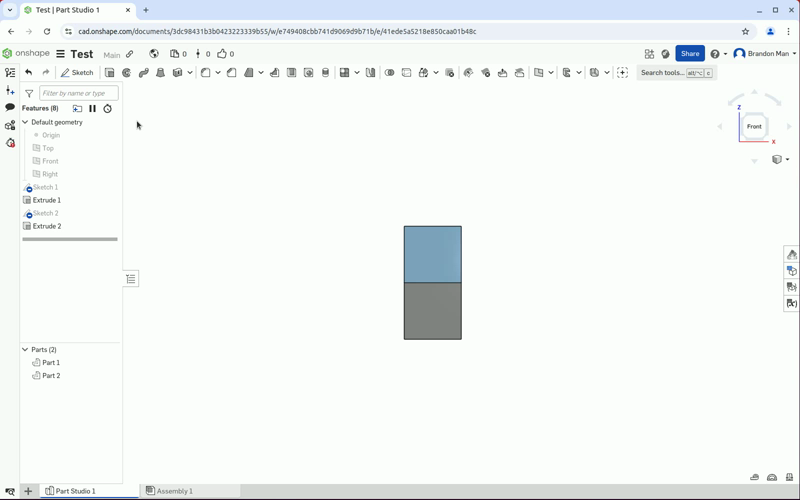
mouse_move(73, 189)
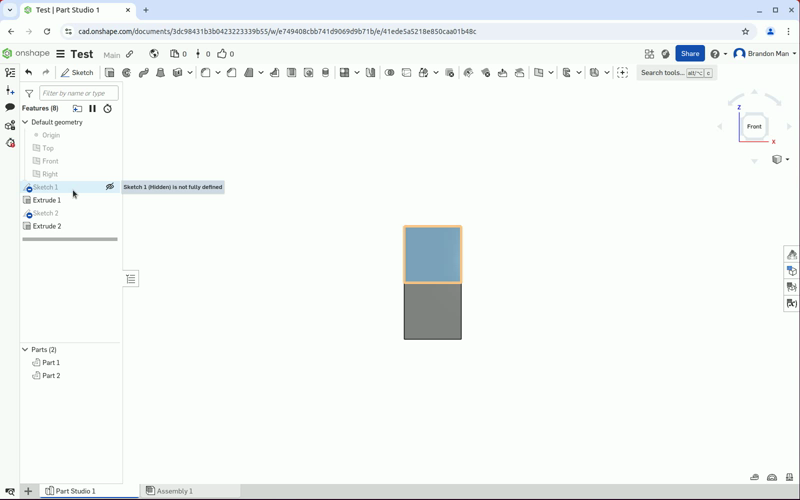
click(73, 189)
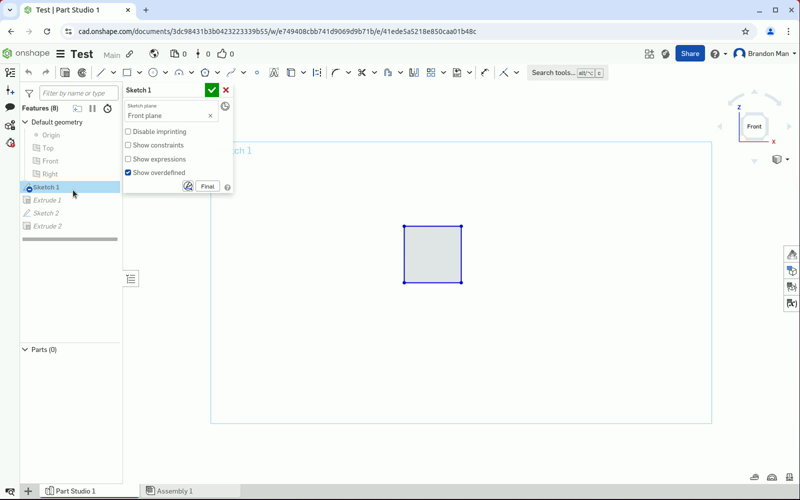
mouse_move(229, 92)
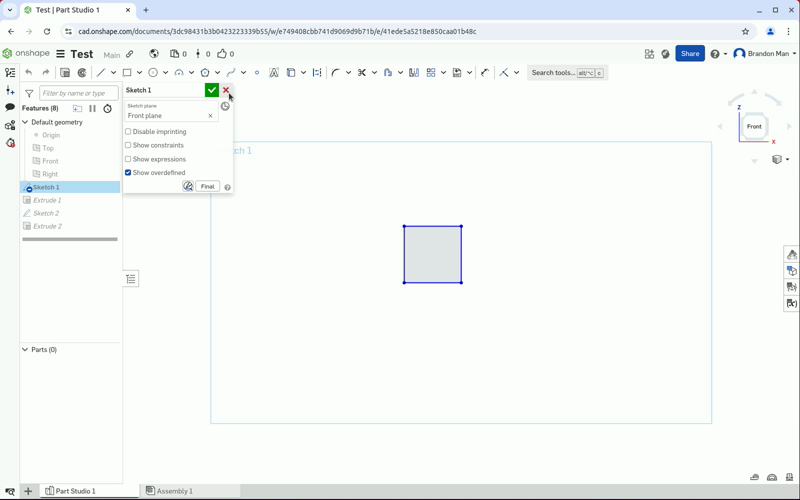
click(229, 92)
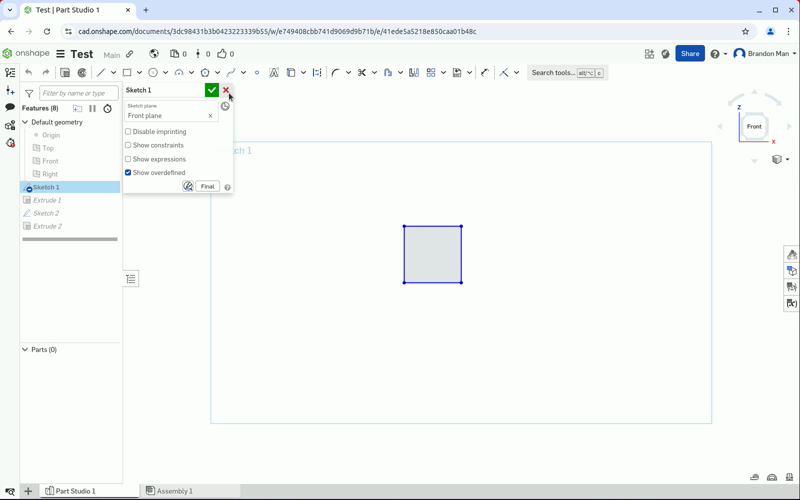
key(shift+s)
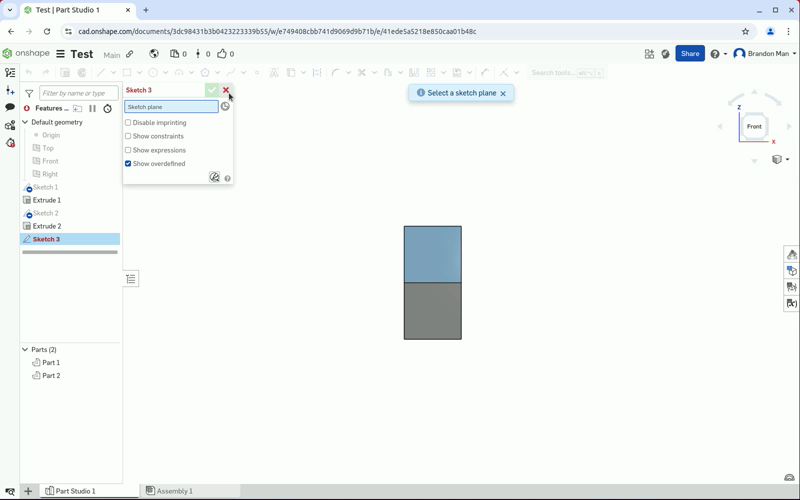
mouse_move(73, 163)
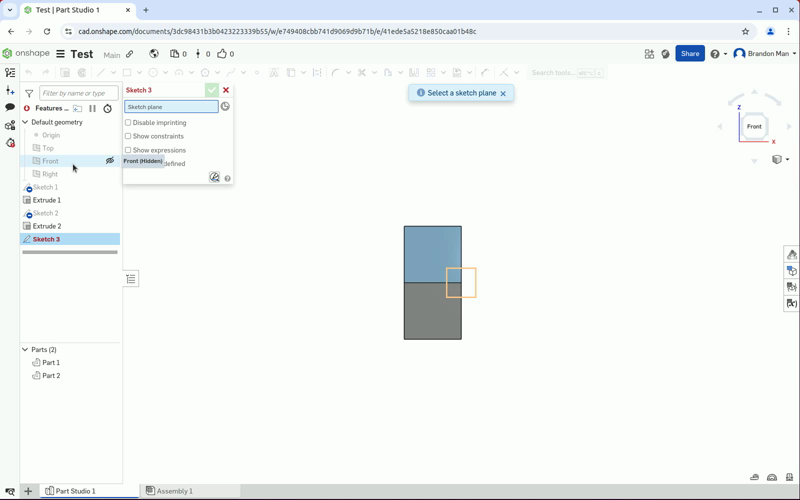
click(73, 163)
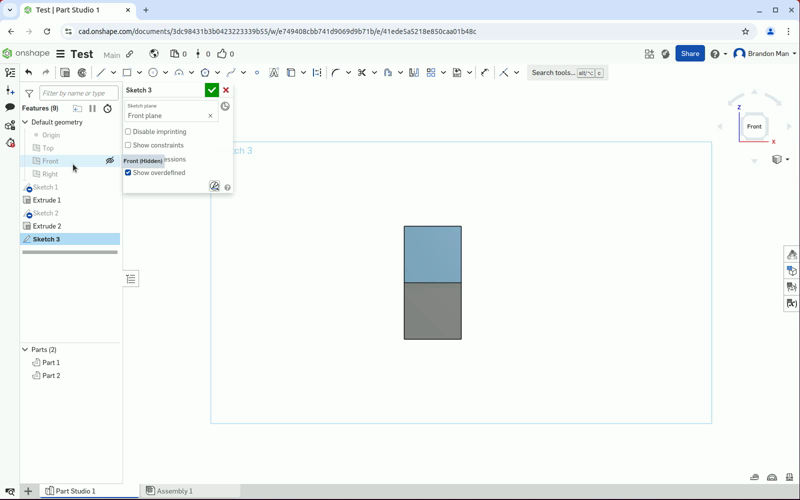
mouse_move(73, 352)
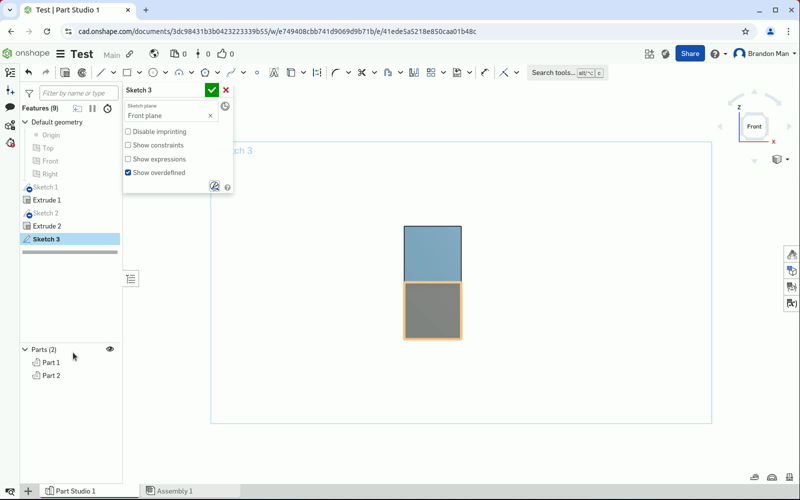
key(y)
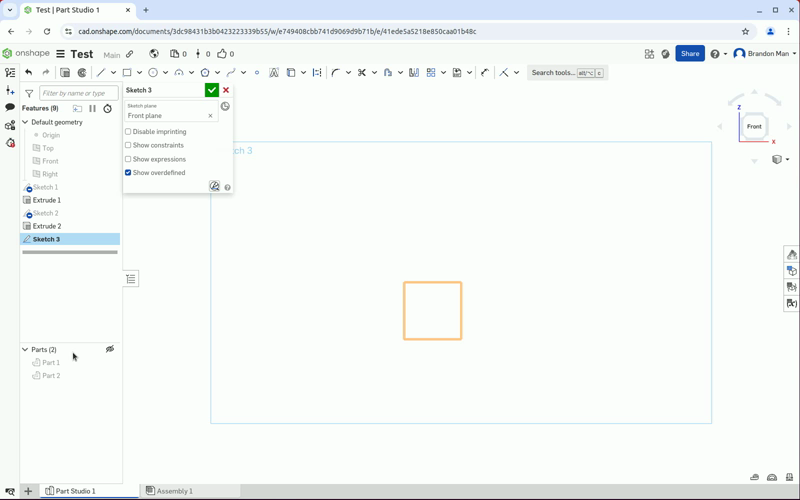
key(l)
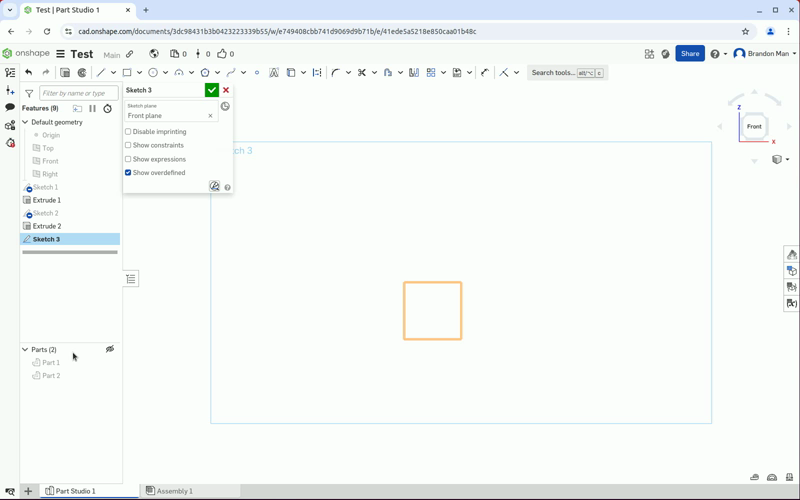
key_down(shift)
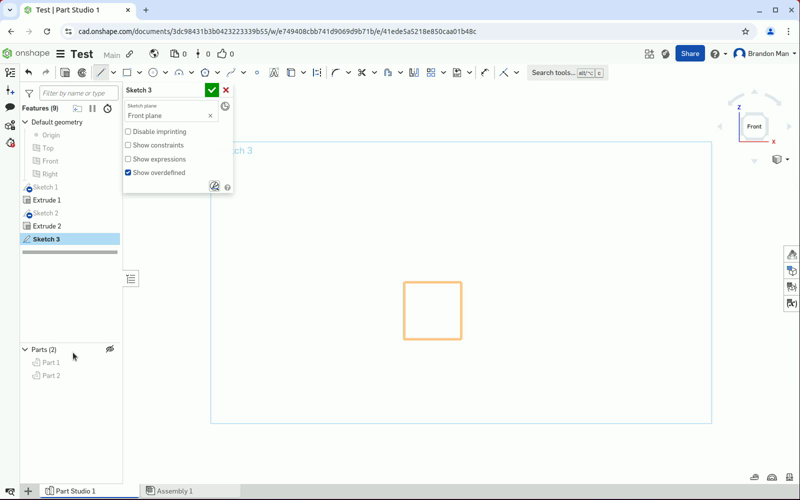
mouse_move(516, 339)
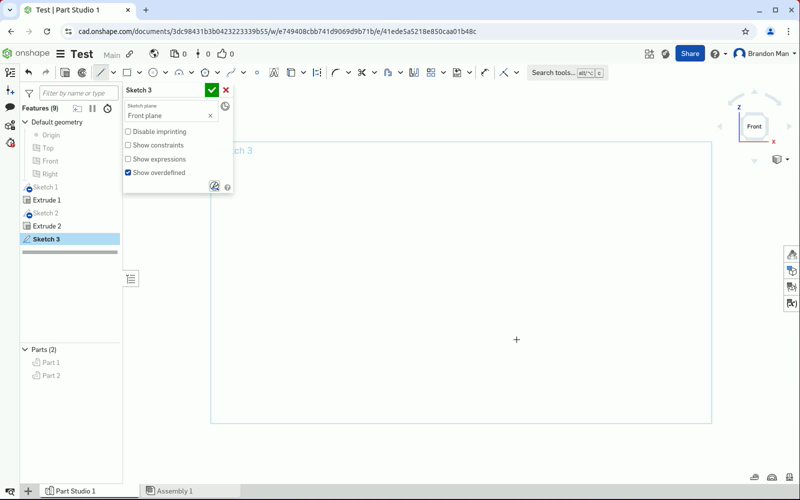
click(516, 339)
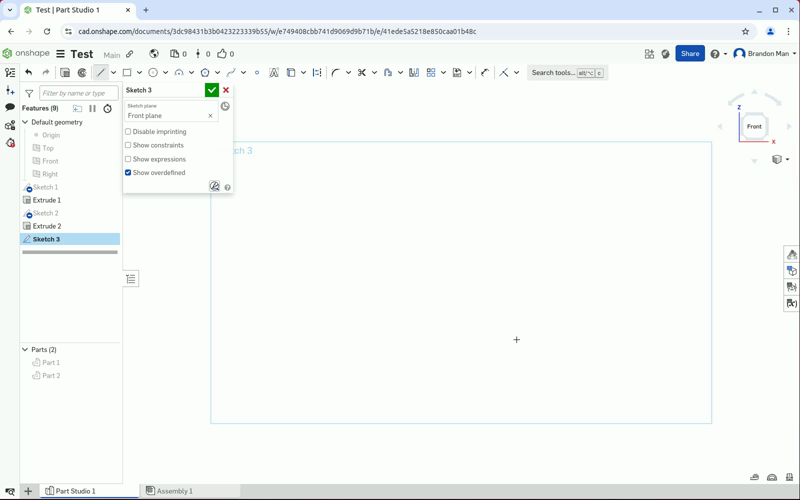
key_up(shift)
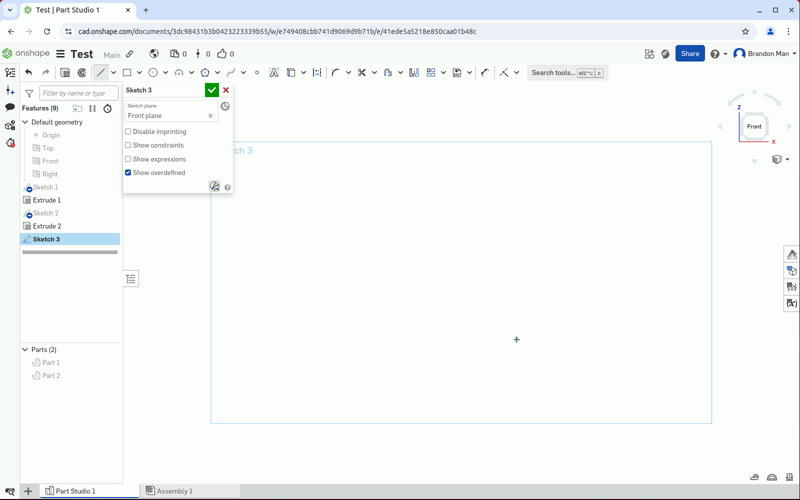
key_down(shift)
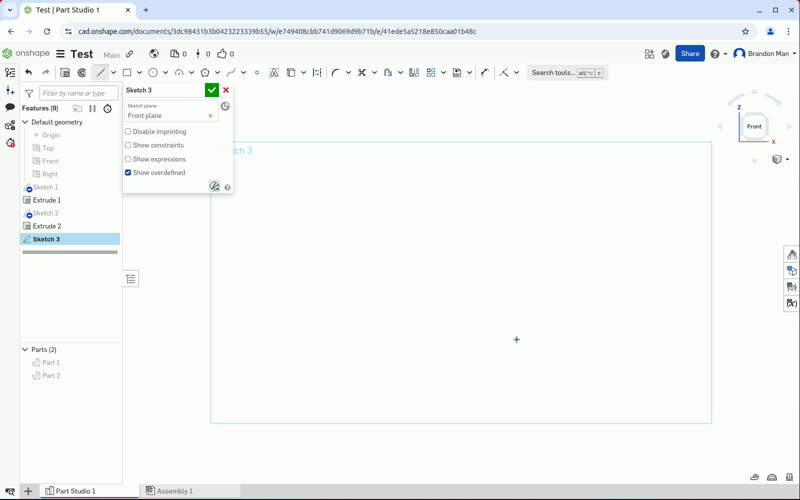
mouse_move(546, 339)
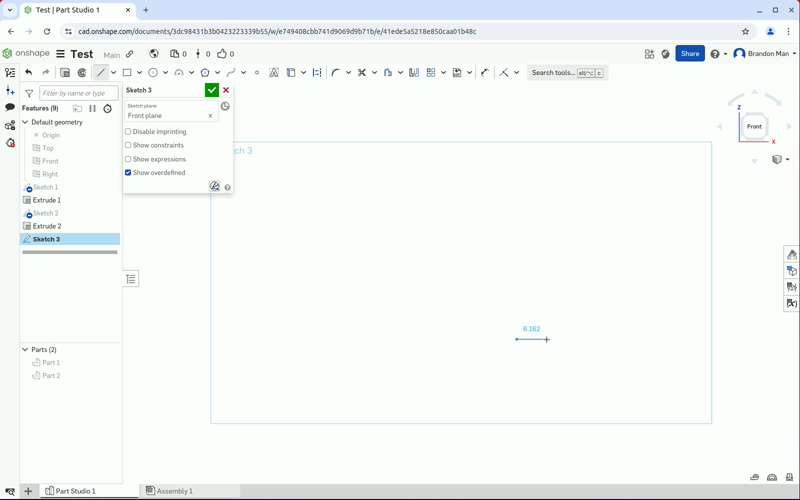
mouse_move(573, 339)
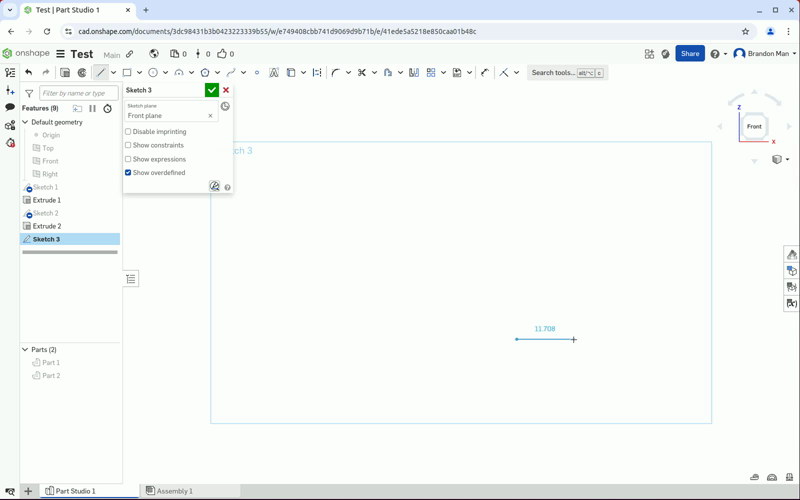
click(573, 339)
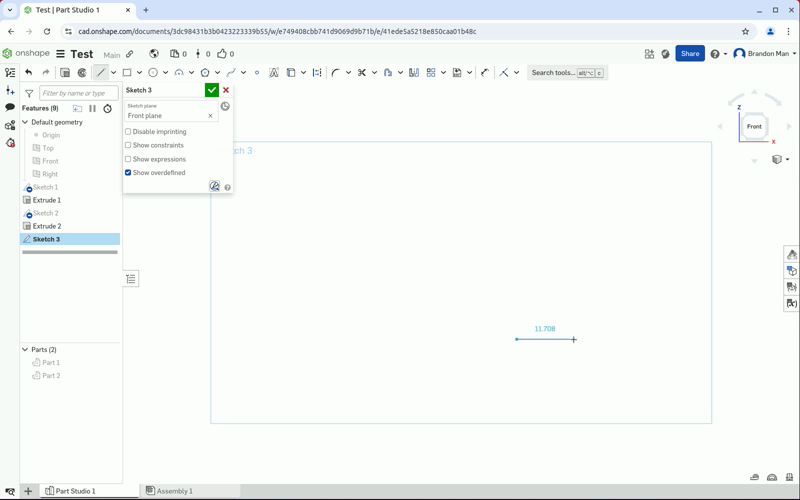
key_up(shift)
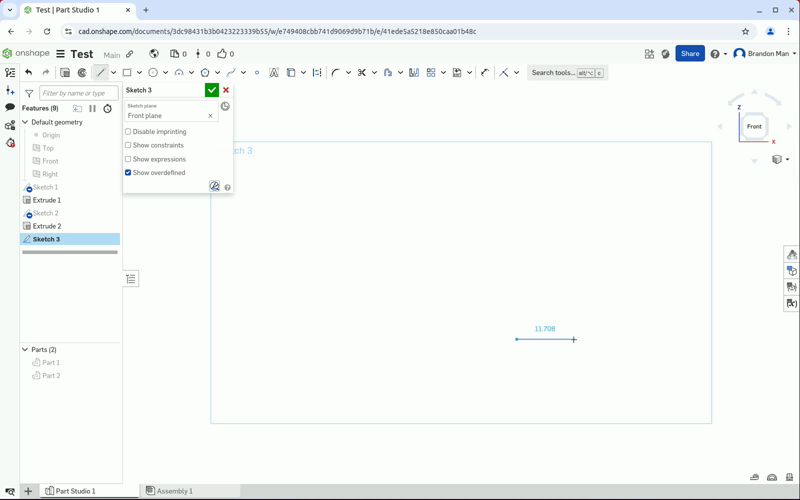
key_down(shift)
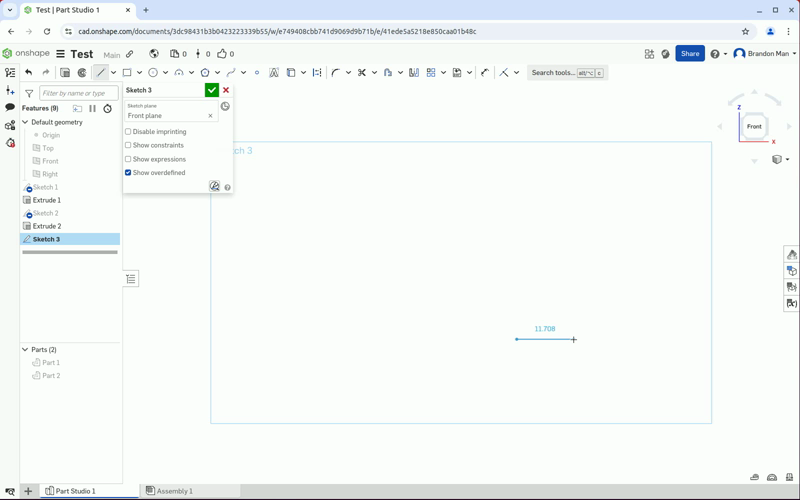
mouse_move(589, 339)
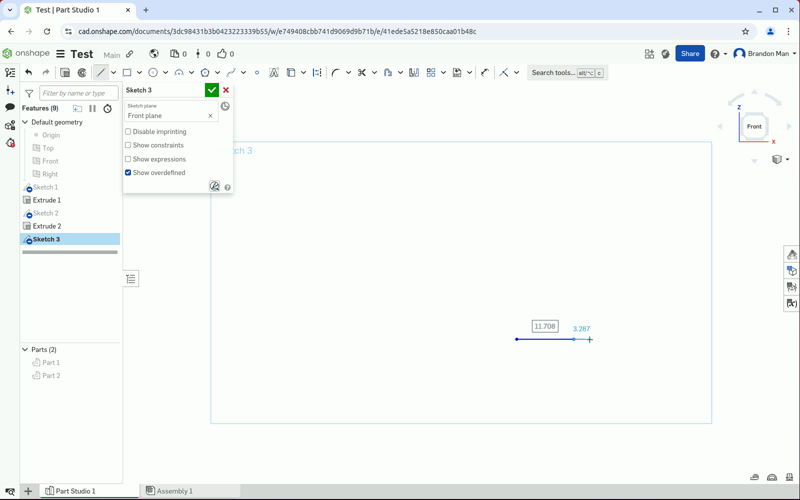
mouse_move(573, 282)
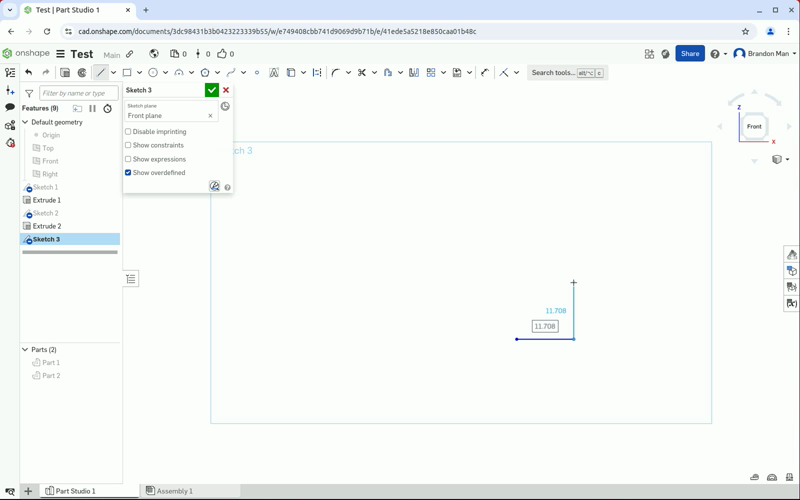
click(573, 282)
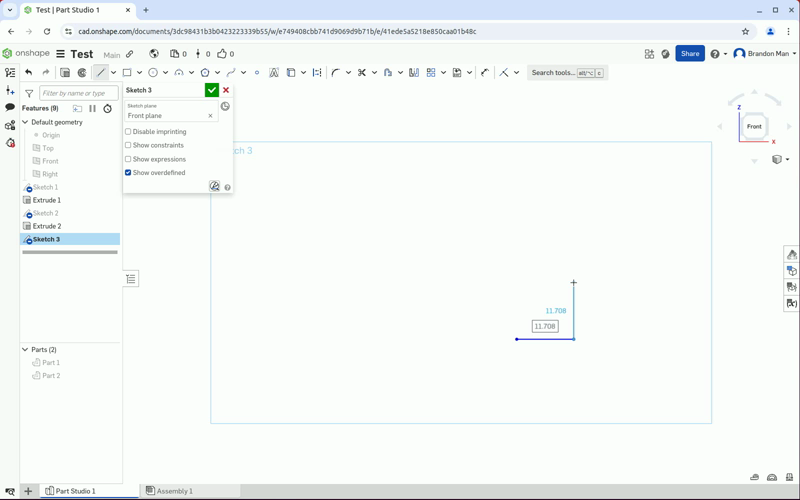
key_up(shift)
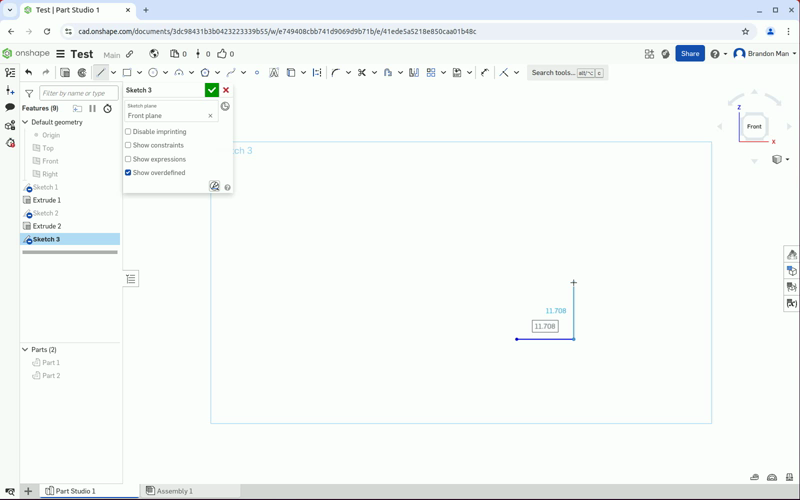
key_down(shift)
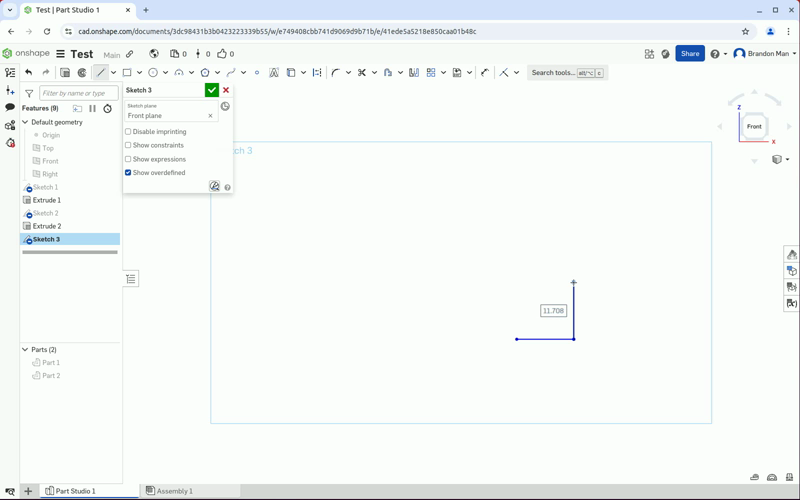
mouse_move(589, 282)
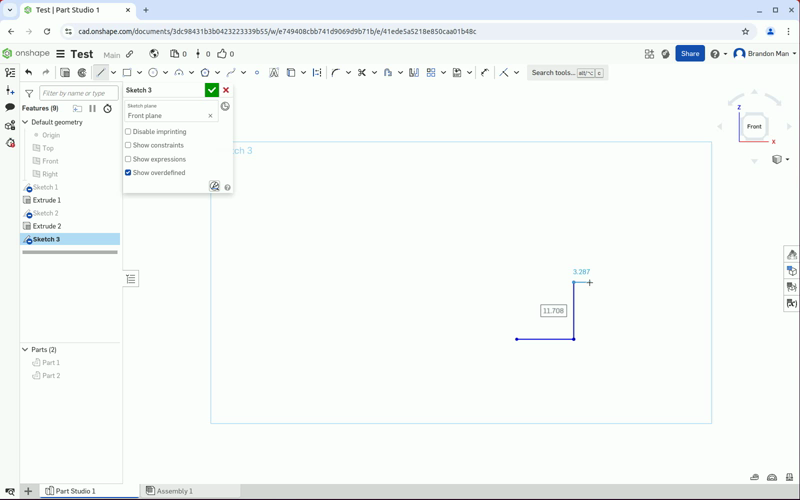
mouse_move(516, 282)
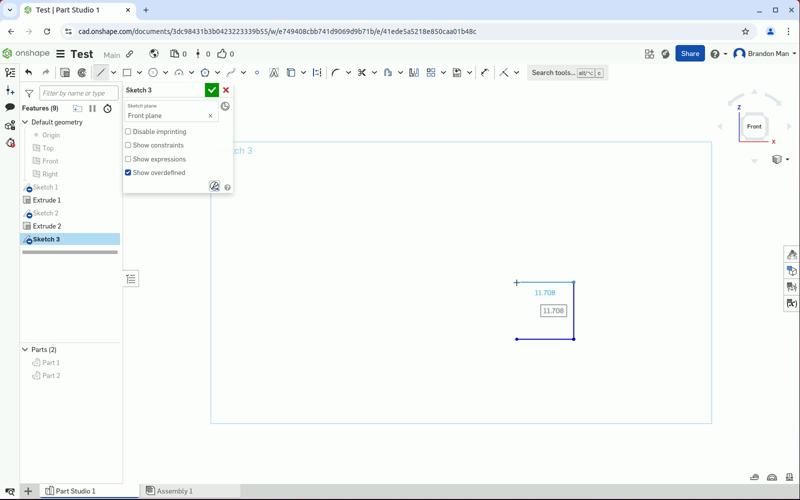
click(516, 282)
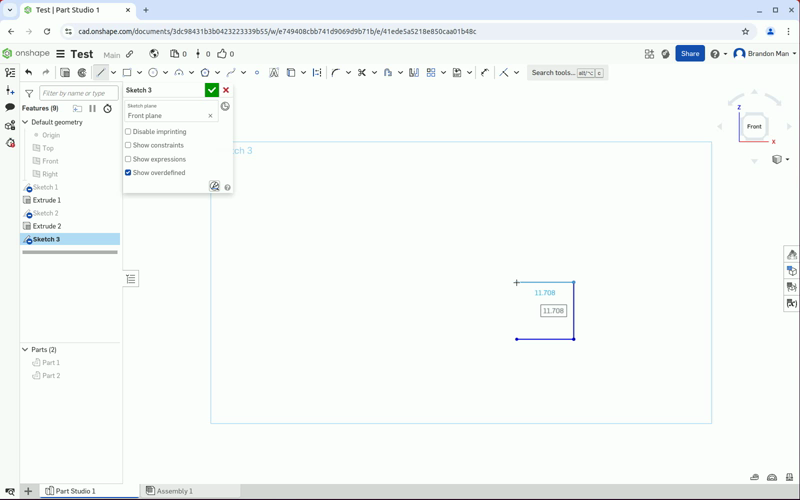
key_up(shift)
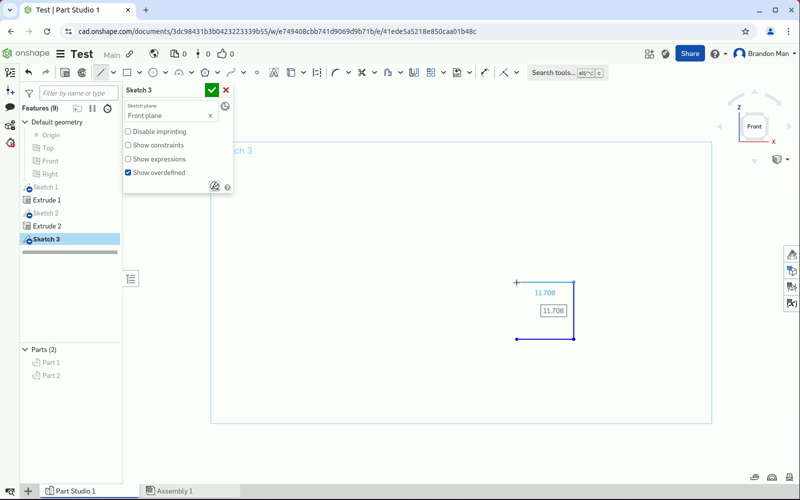
mouse_move(546, 282)
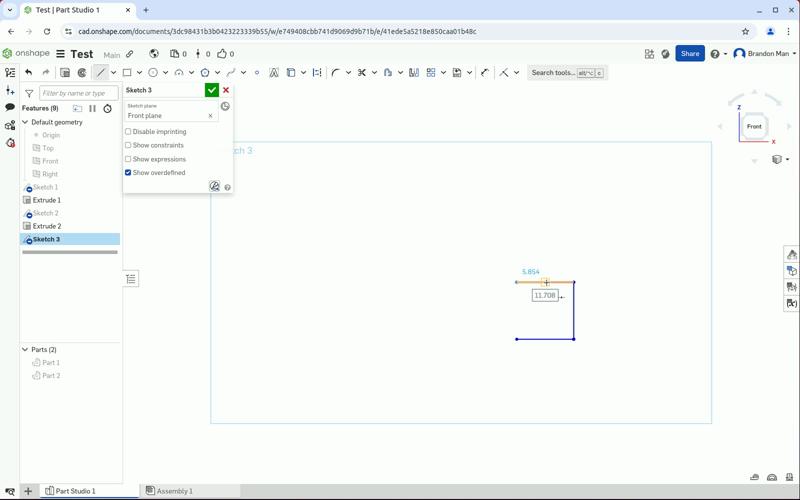
key_down(shift)
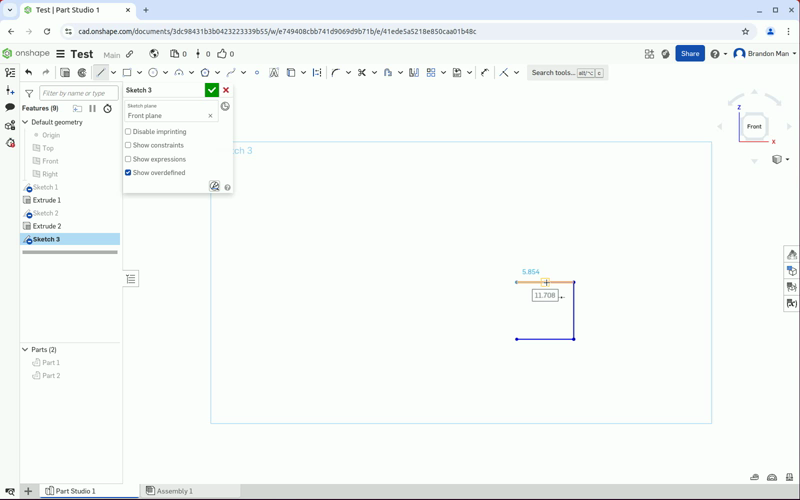
mouse_move(516, 339)
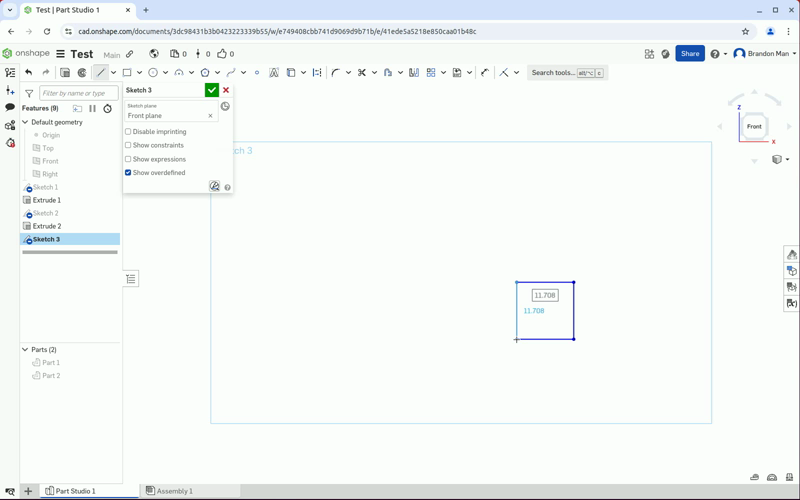
key_up(shift)
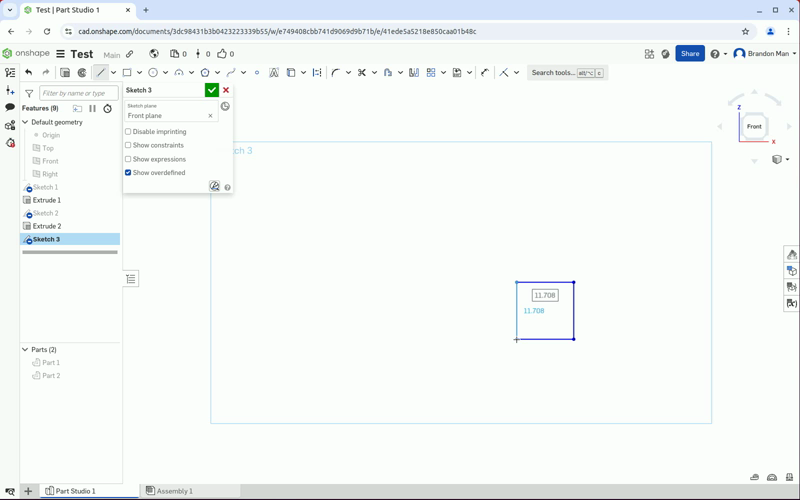
click(516, 339)
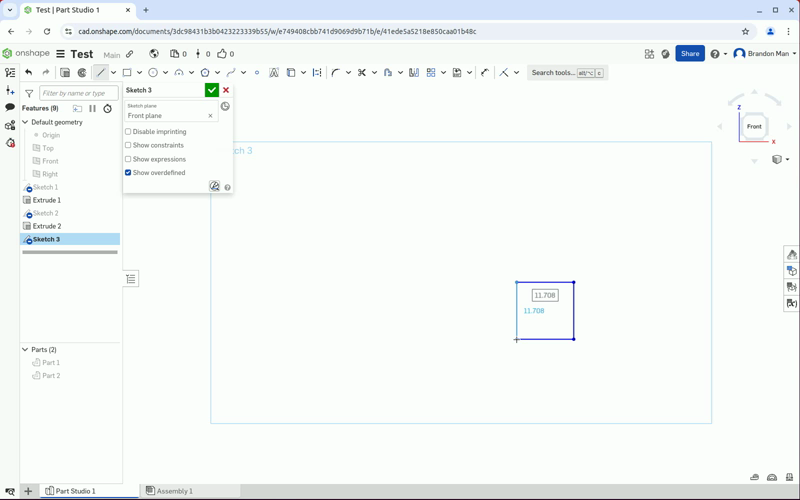
key(esc)
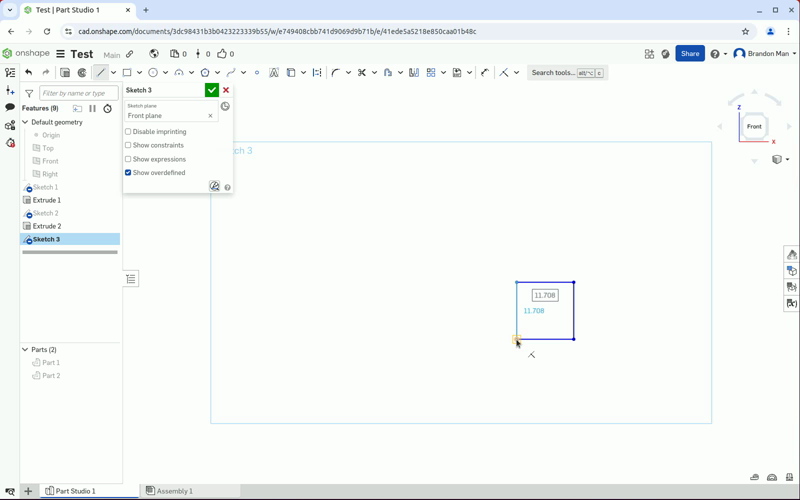
mouse_move(550, 294)
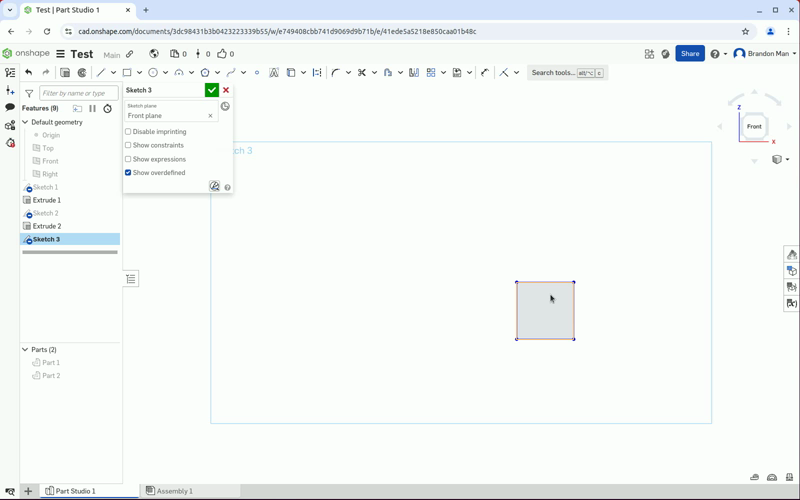
click(550, 294)
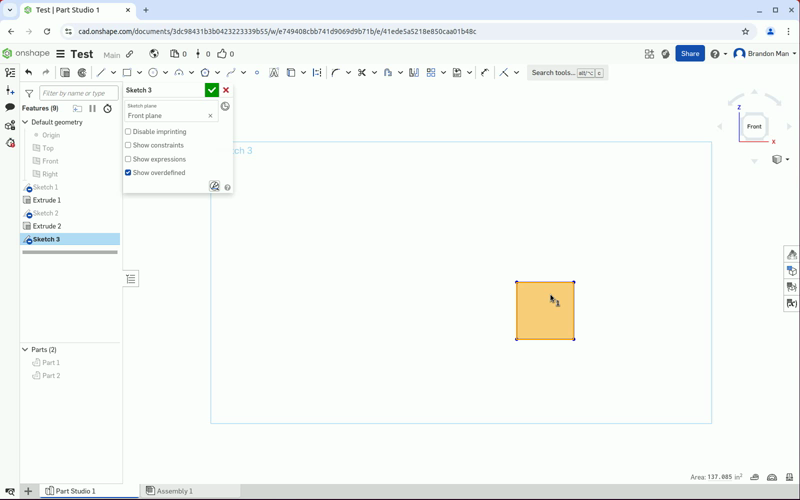
mouse_move(73, 352)
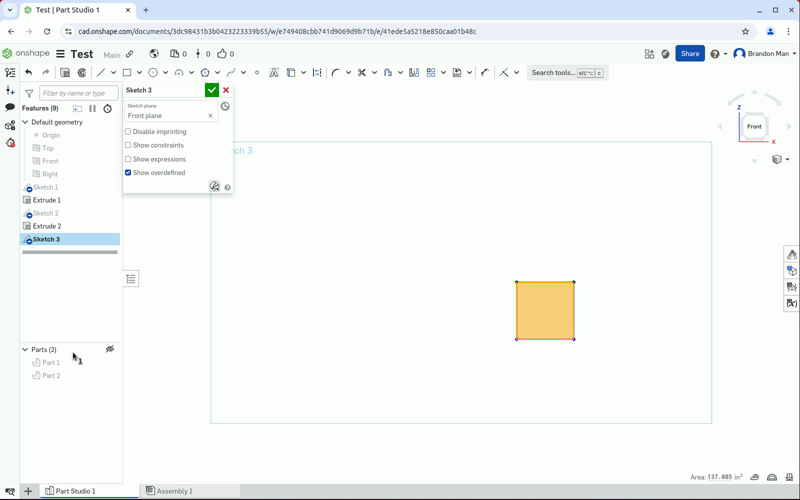
key(shift+y)
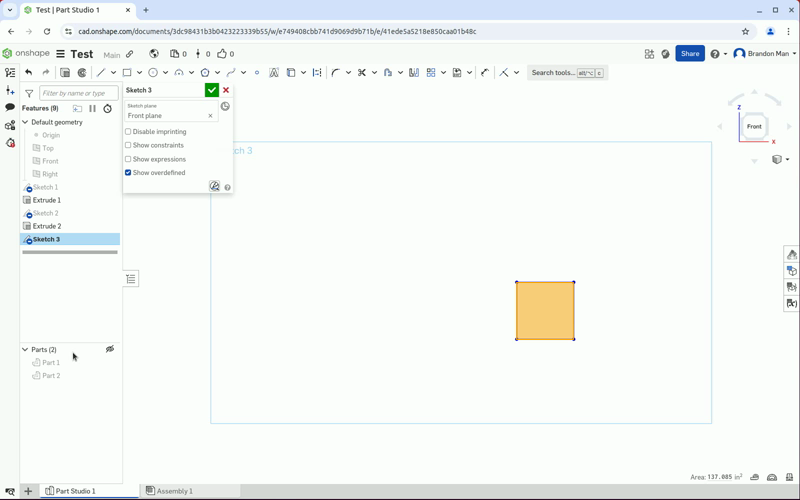
key(shift+e)
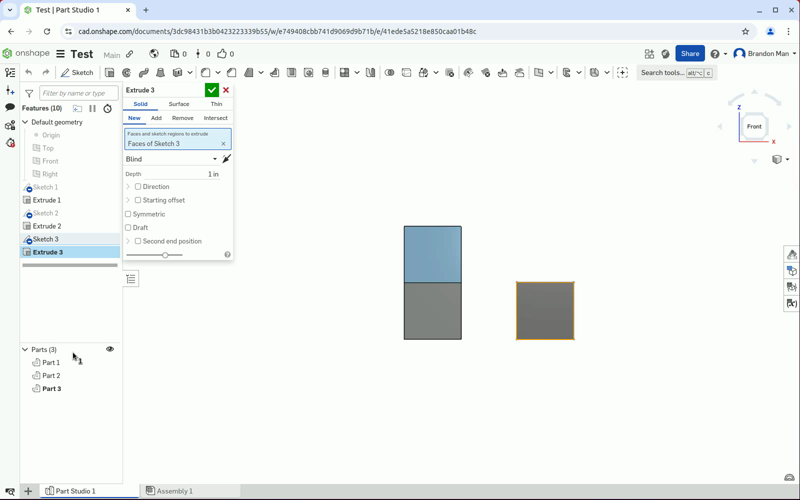
mouse_move(143, 106)
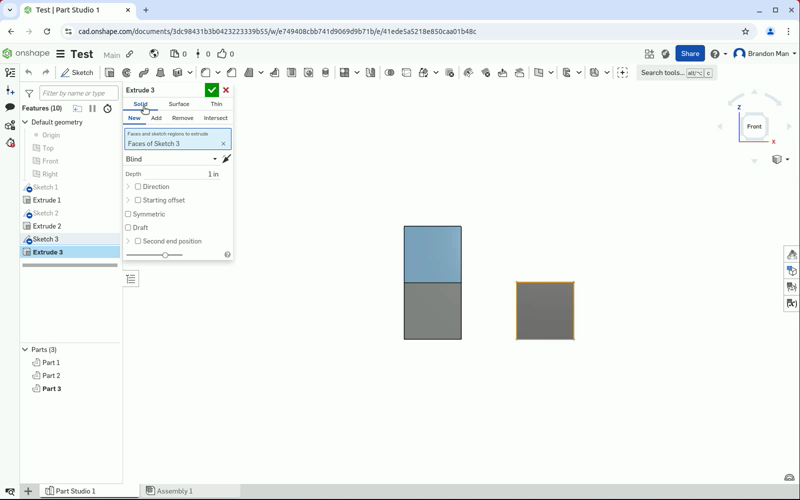
click(143, 106)
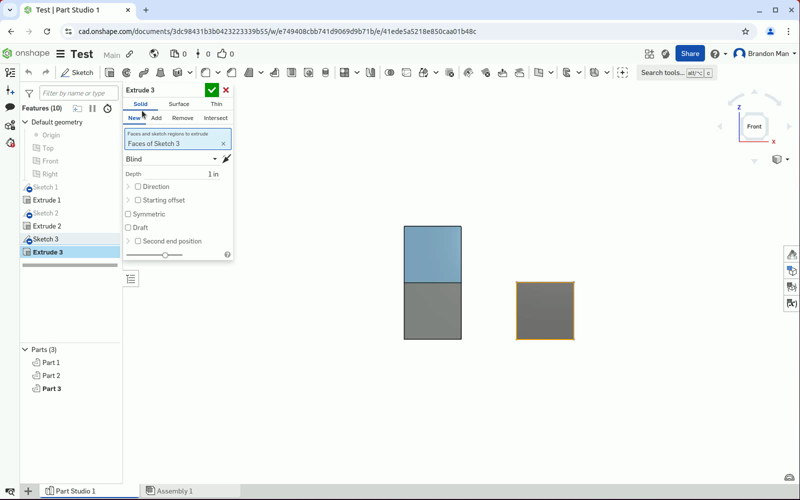
mouse_move(137, 120)
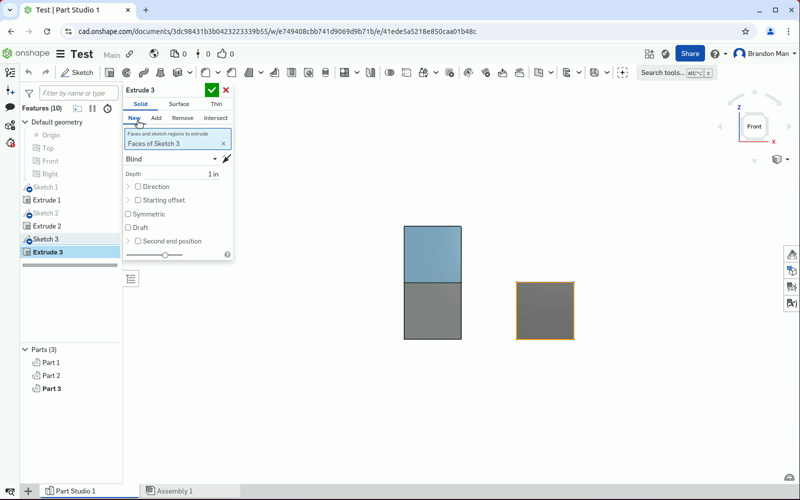
click(137, 120)
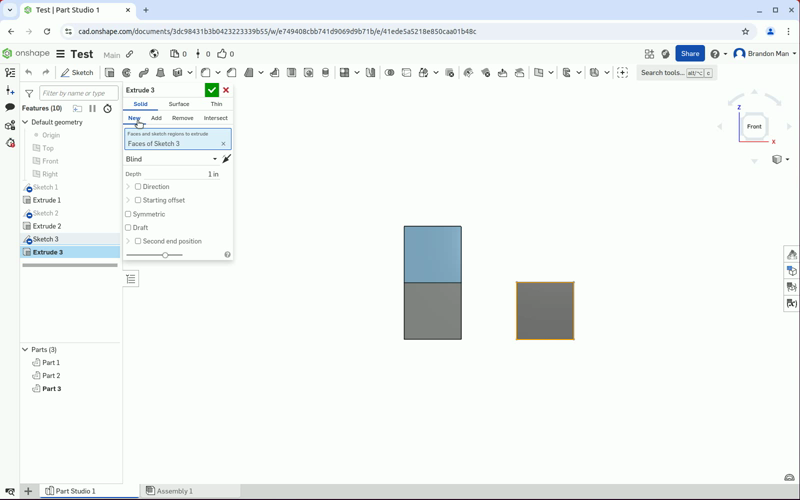
key(tab, 4)
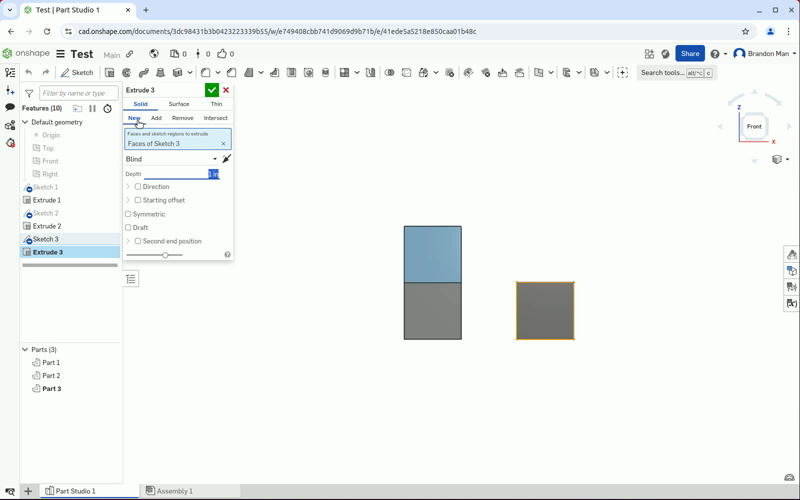
text(11.554)
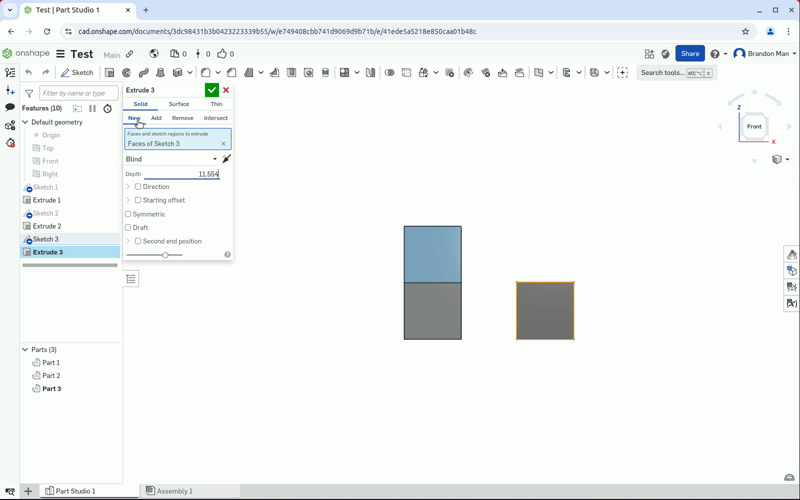
key(enter)
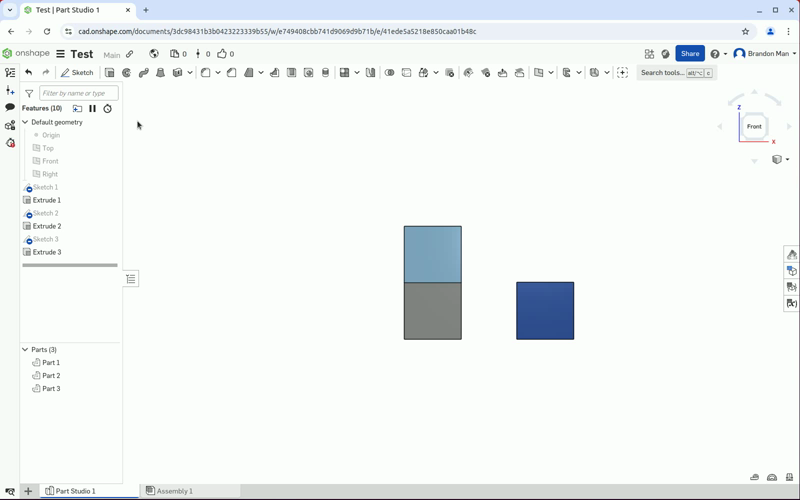
key(shift+h)
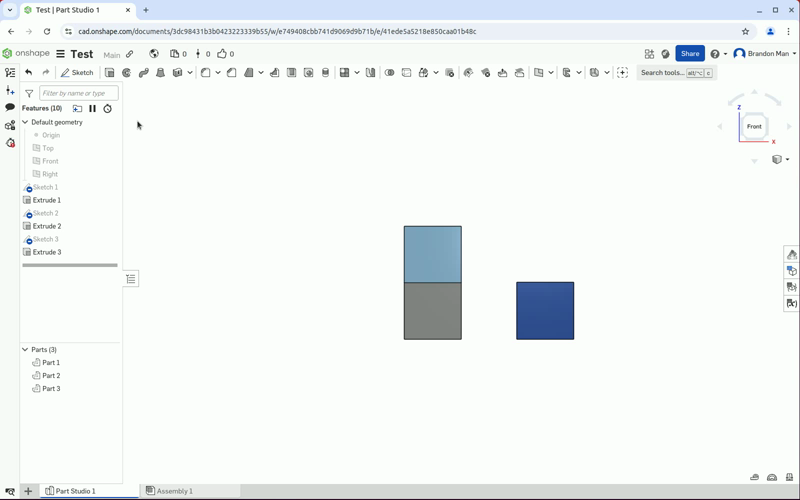
key(shift+h)
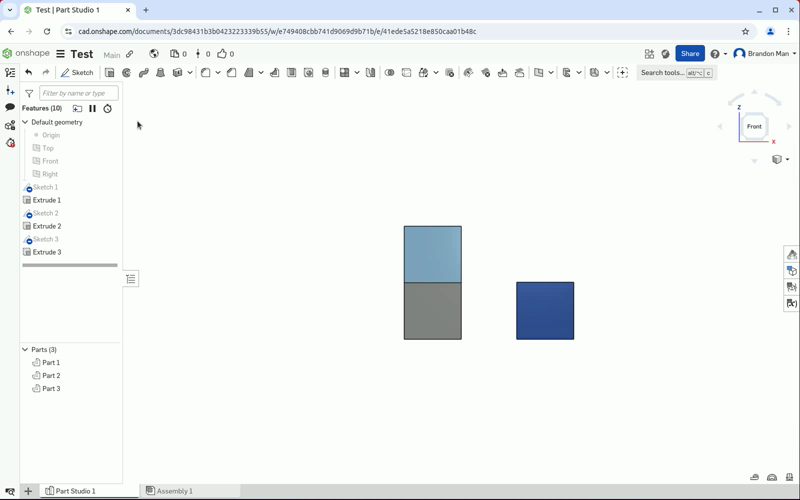
mouse_move(73, 189)
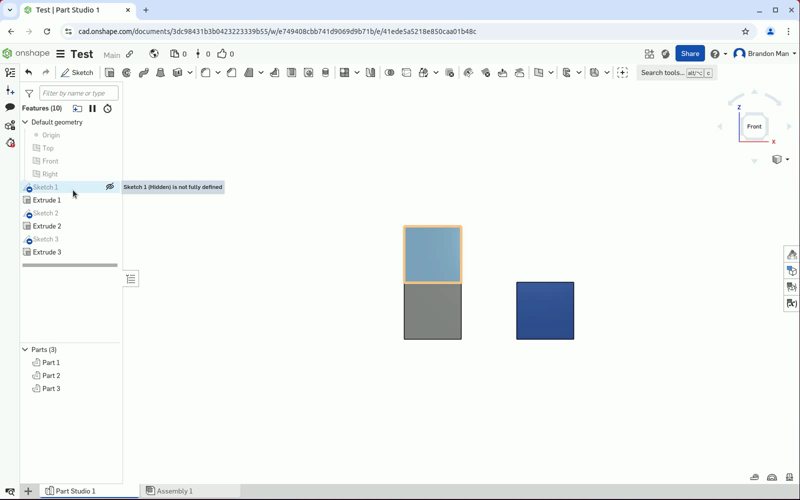
click(73, 189)
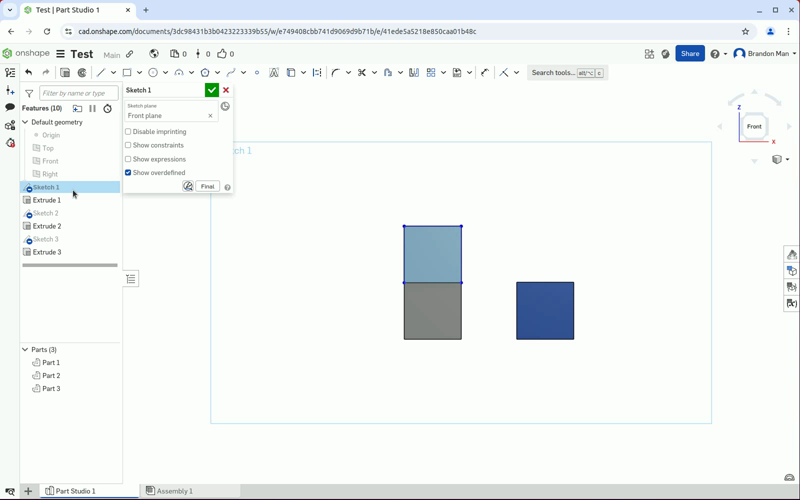
mouse_move(229, 92)
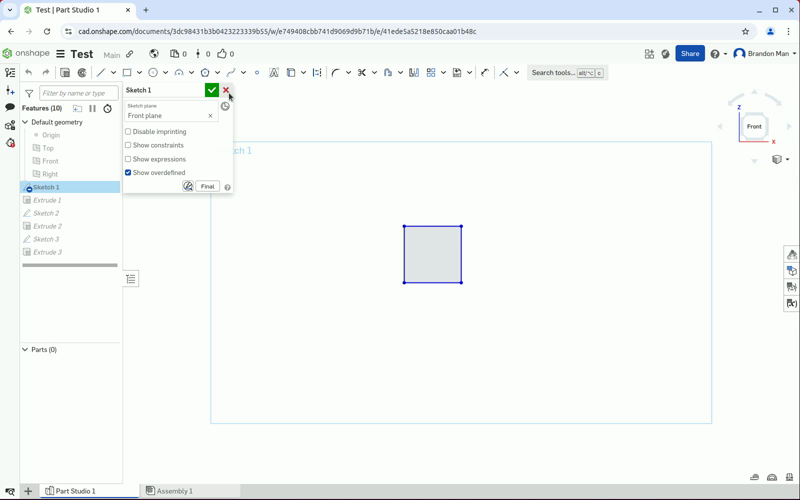
click(229, 92)
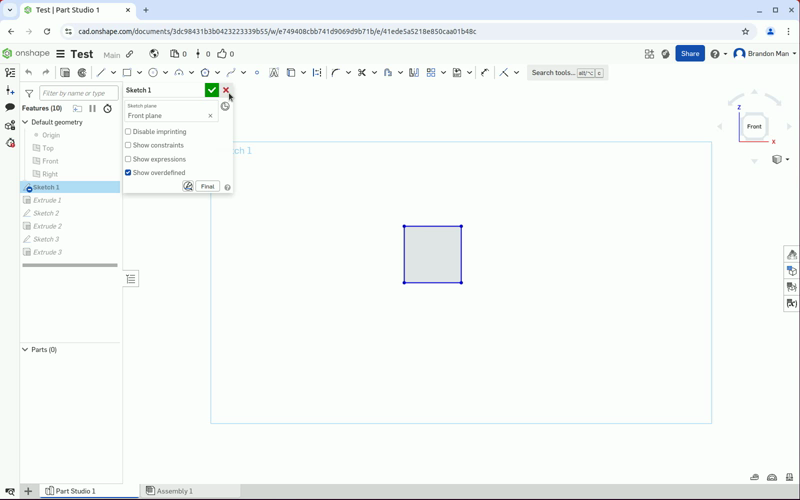
key(shift+s)
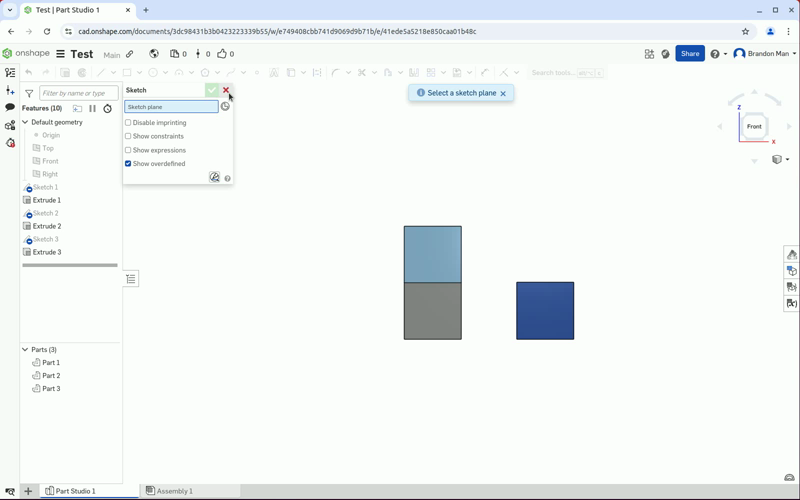
mouse_move(73, 163)
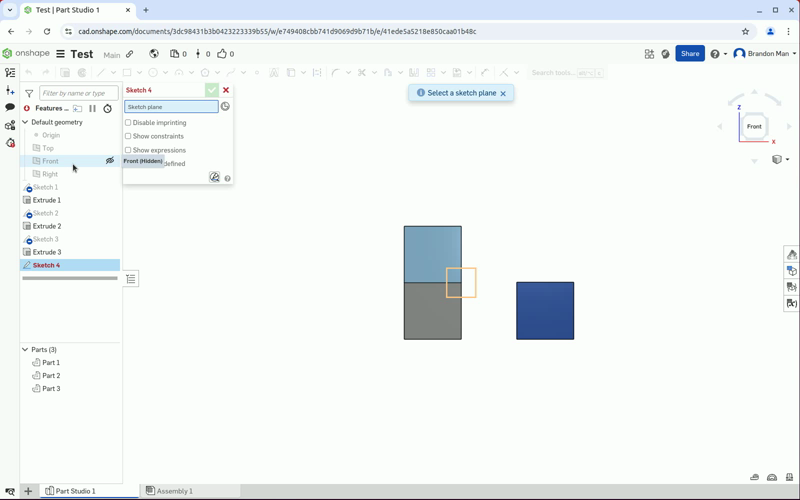
click(73, 163)
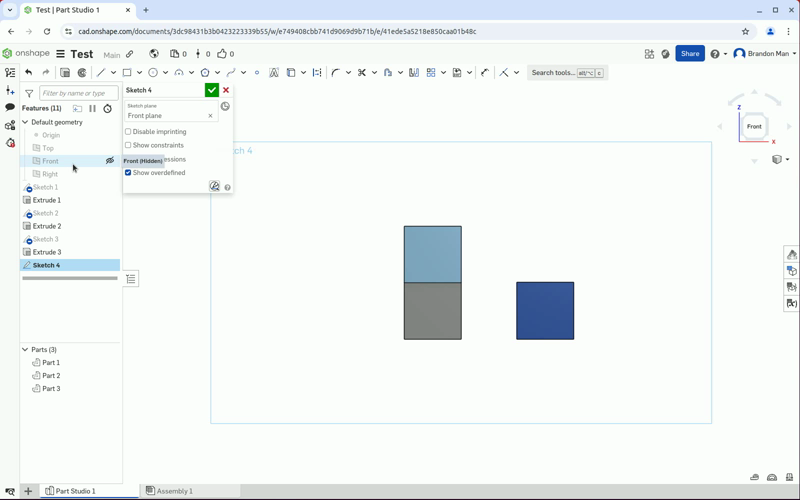
mouse_move(73, 352)
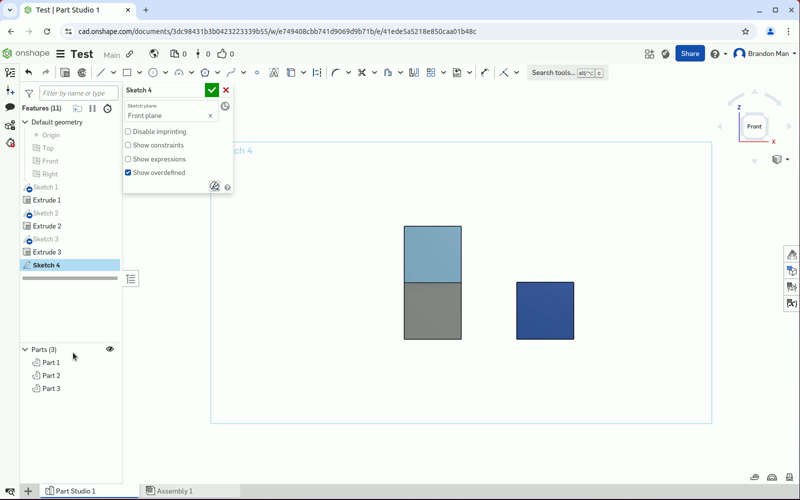
key(y)
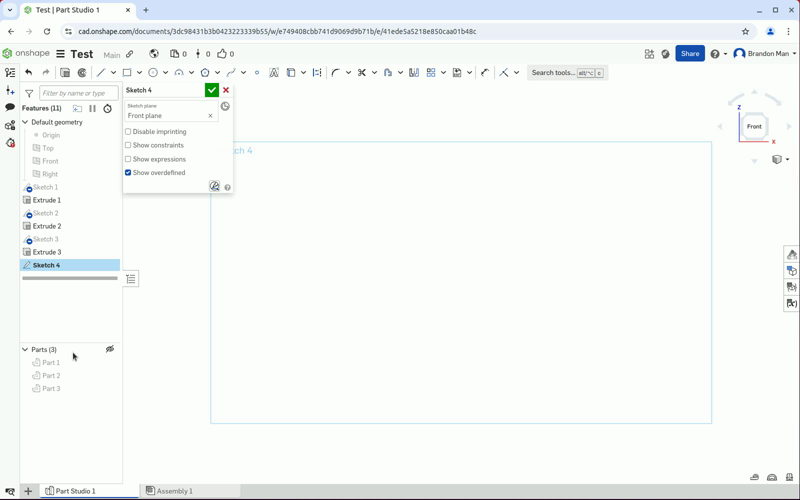
key(l)
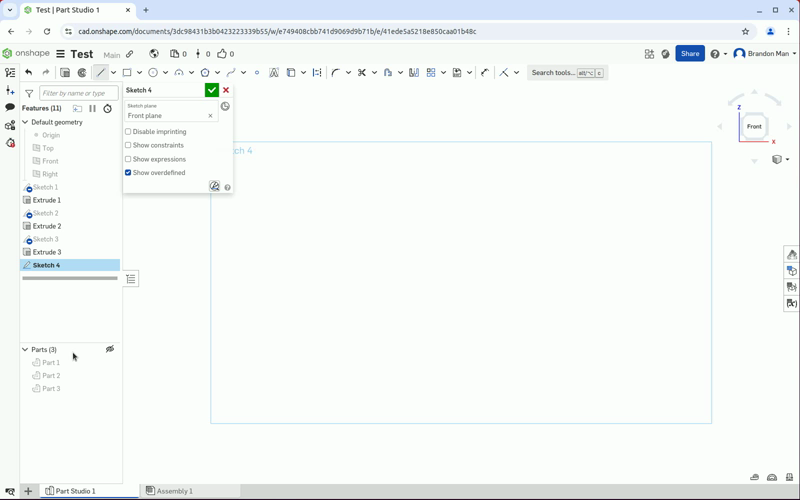
key_down(shift)
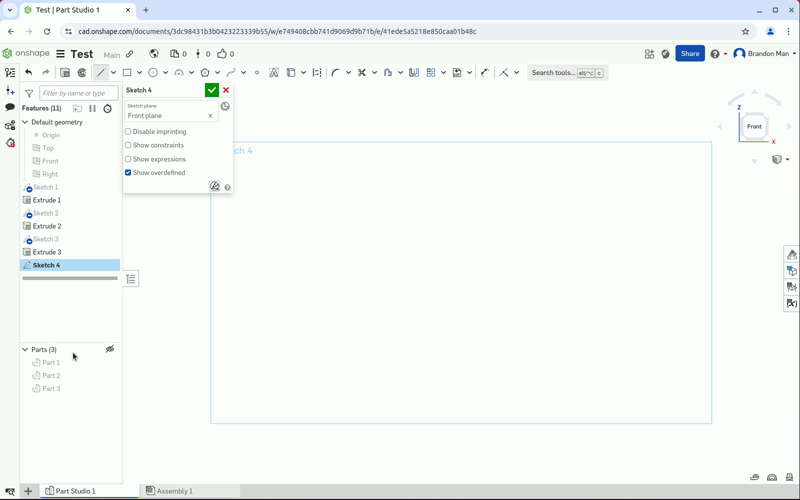
mouse_move(404, 282)
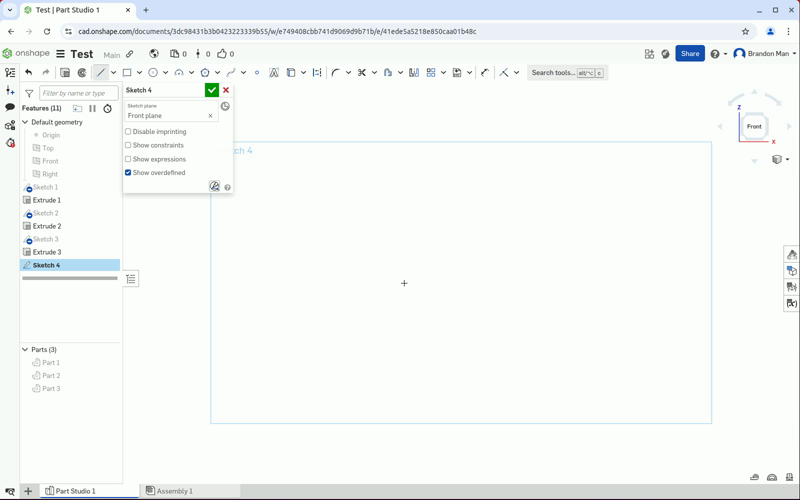
click(404, 282)
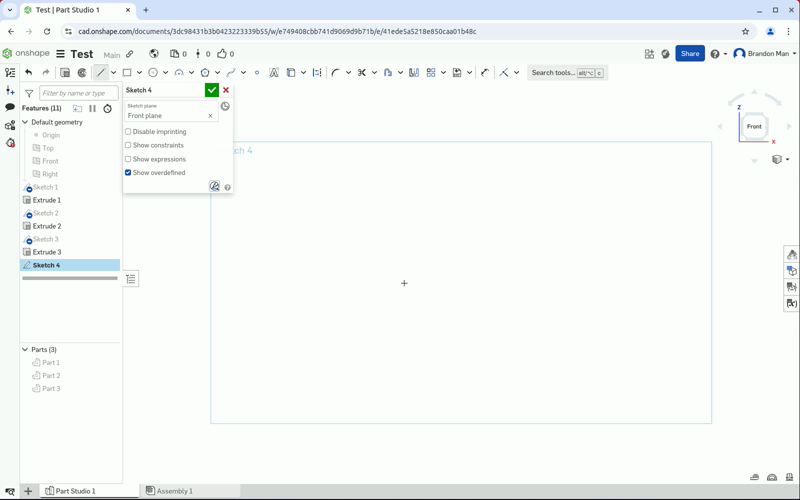
key_up(shift)
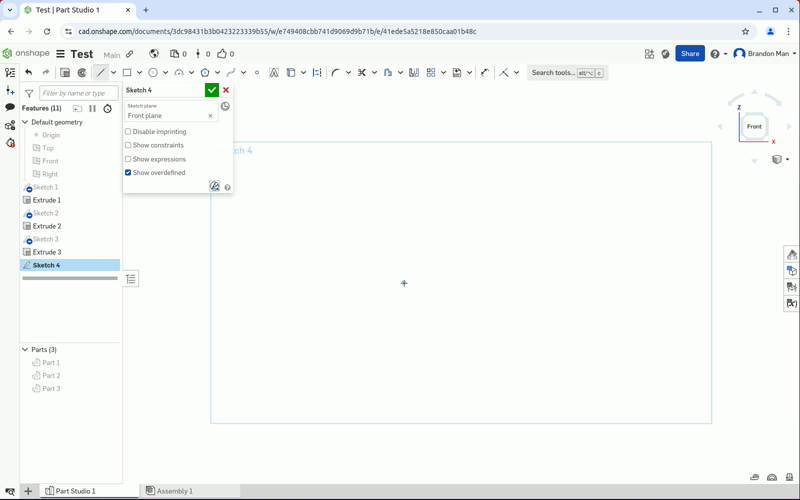
key_down(shift)
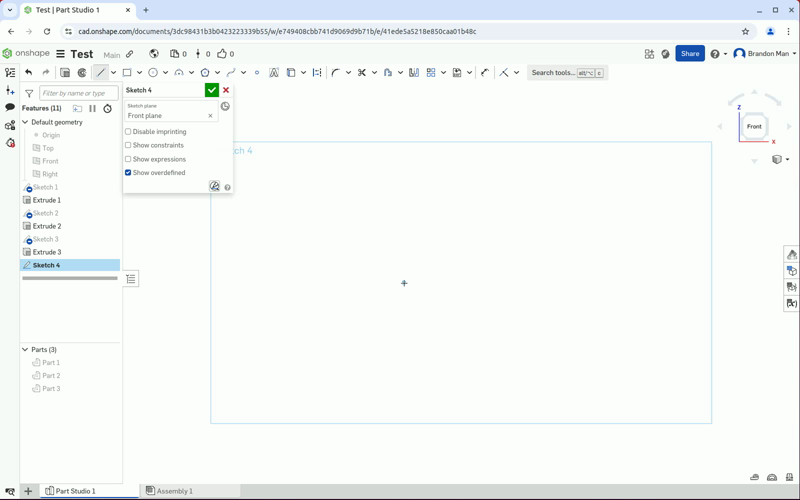
mouse_move(434, 282)
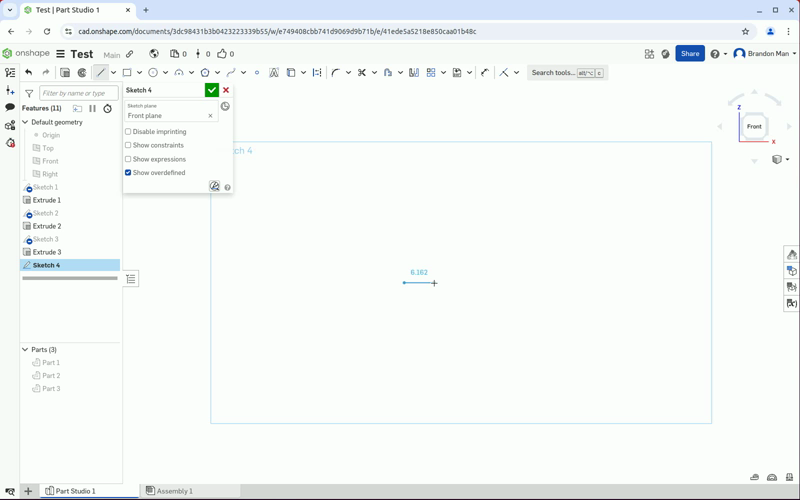
mouse_move(461, 282)
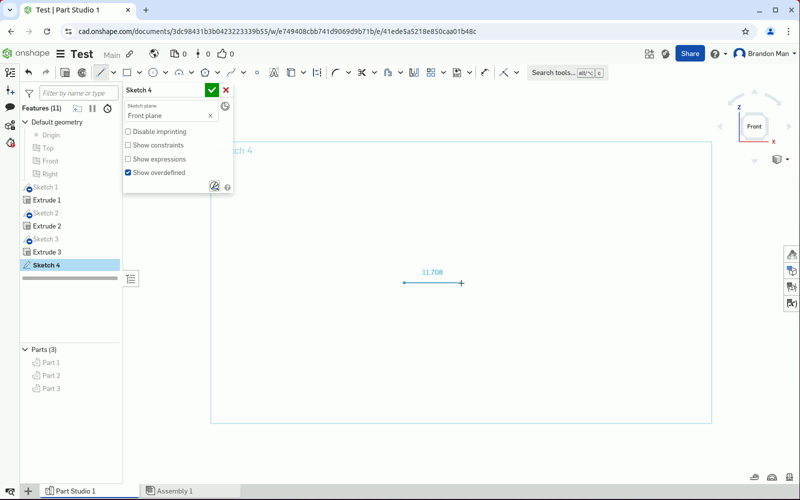
click(461, 282)
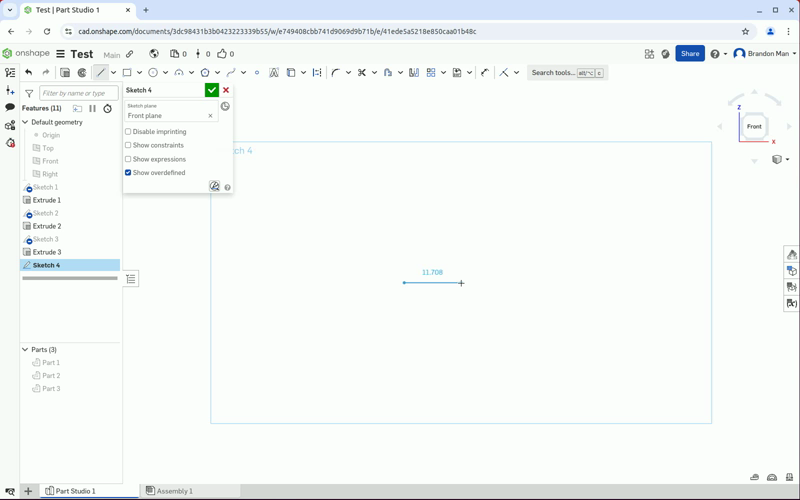
key_up(shift)
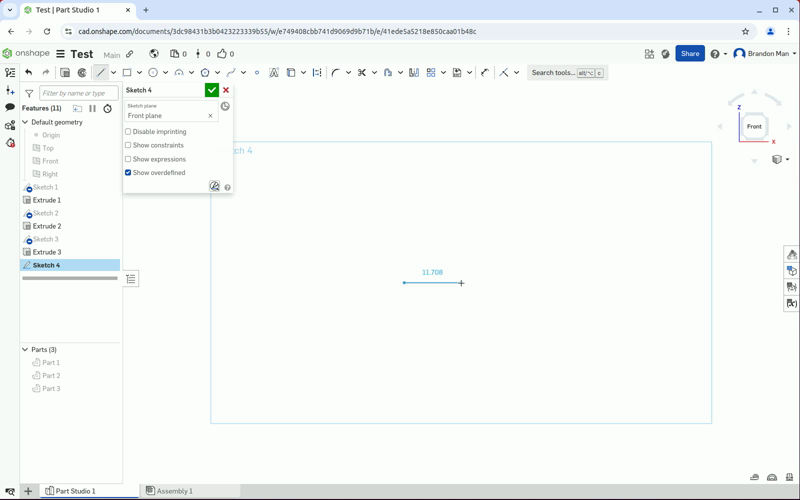
key_down(shift)
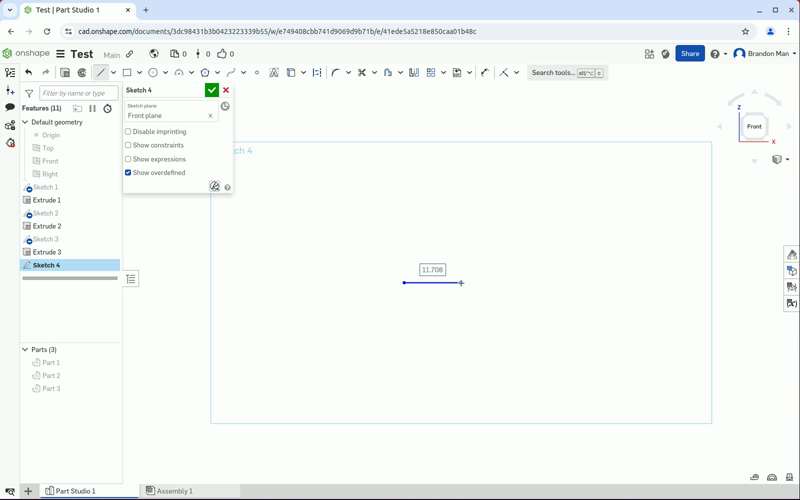
mouse_move(491, 282)
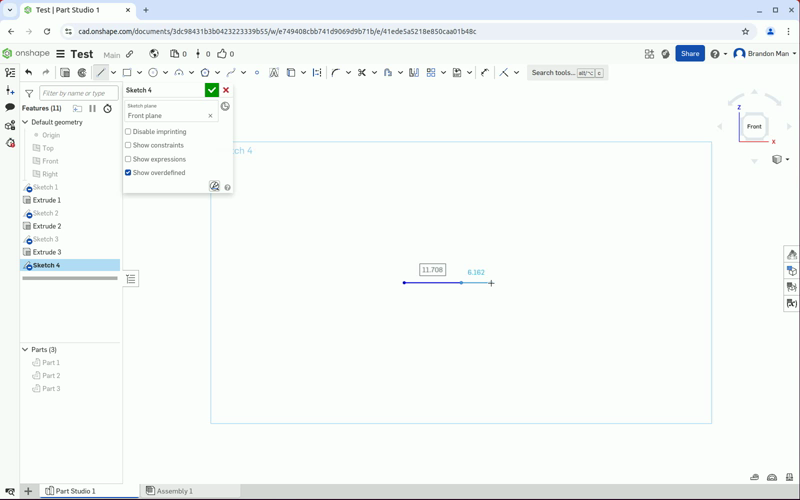
mouse_move(461, 226)
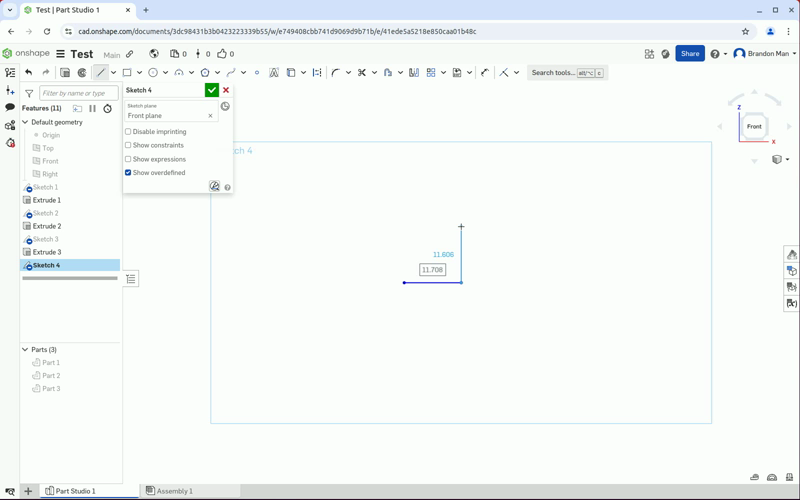
click(461, 226)
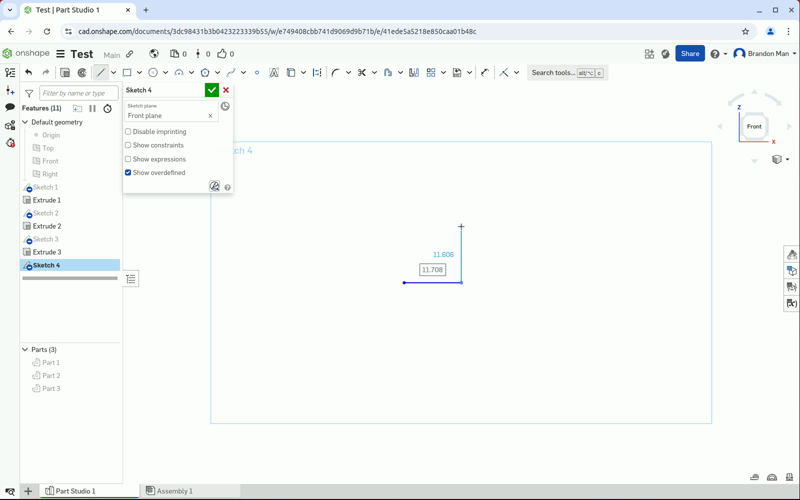
key_up(shift)
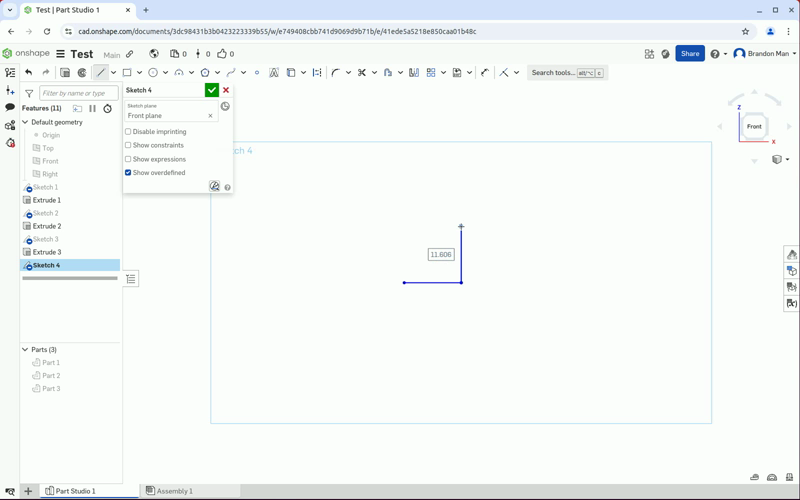
key_down(shift)
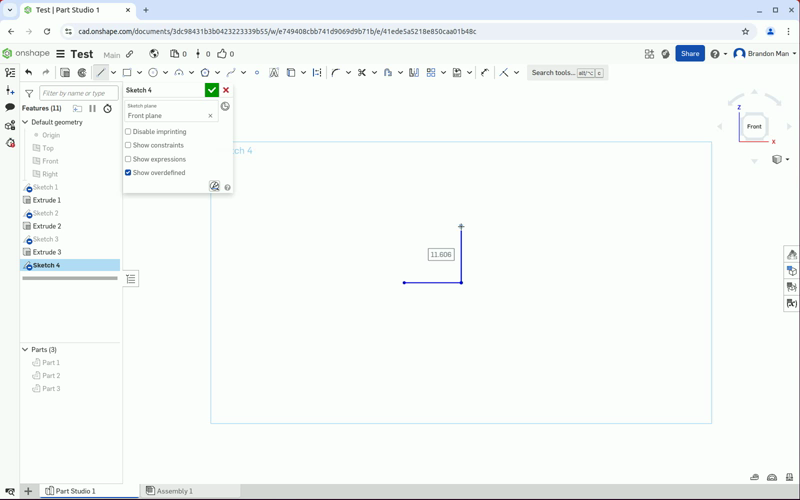
mouse_move(491, 226)
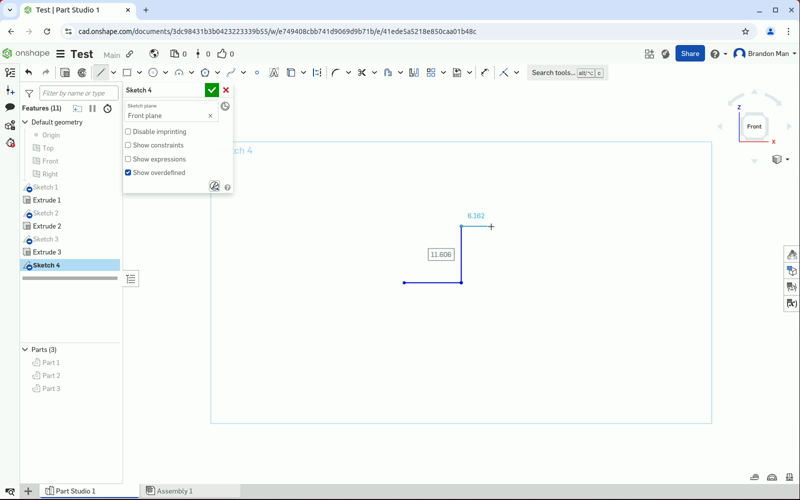
mouse_move(404, 226)
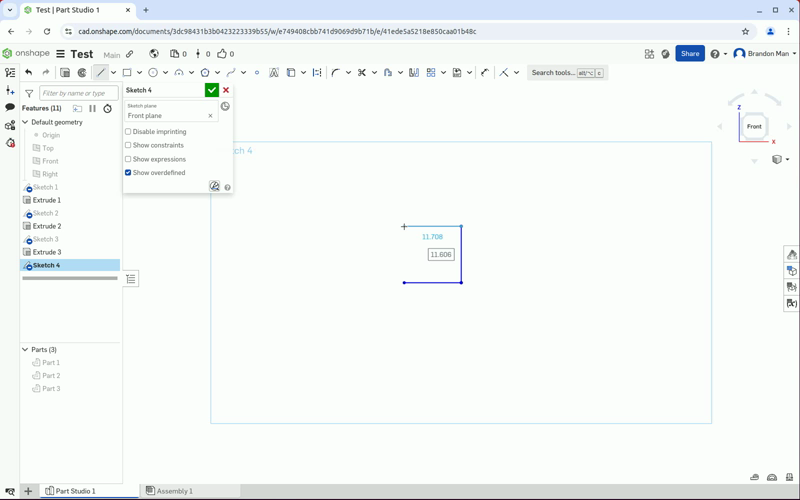
click(404, 226)
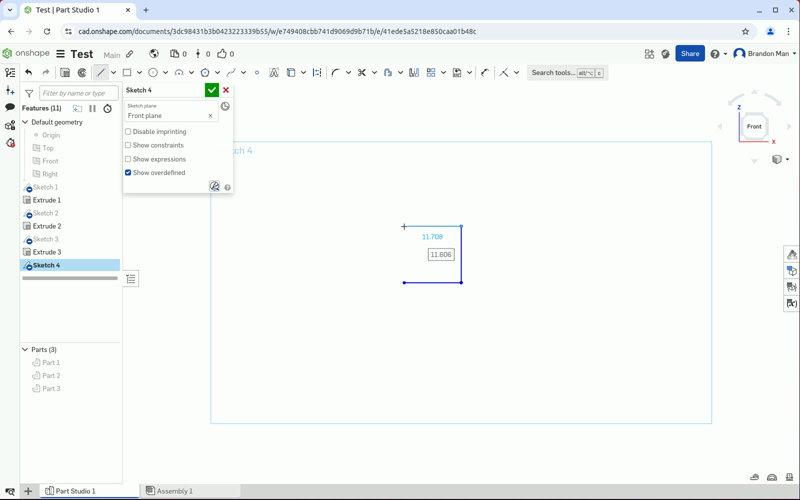
key_up(shift)
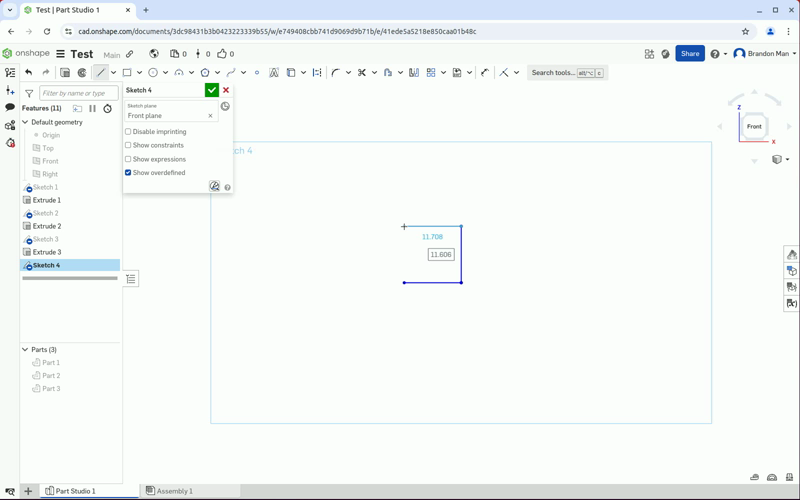
mouse_move(434, 226)
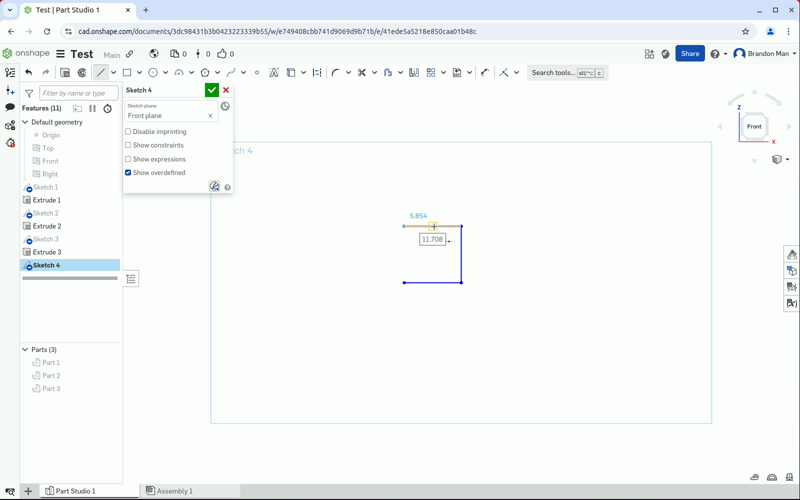
key_down(shift)
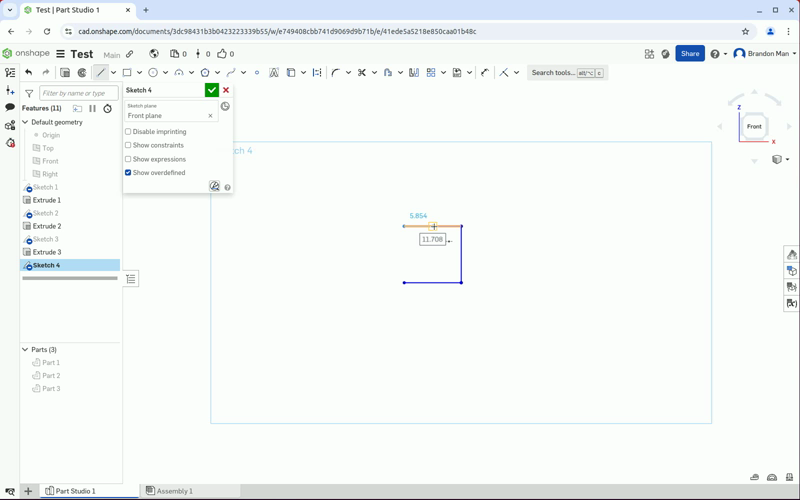
mouse_move(404, 282)
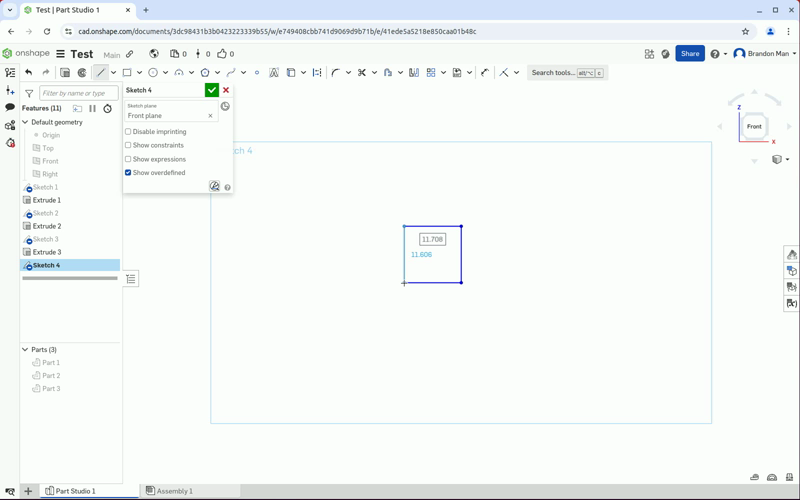
key_up(shift)
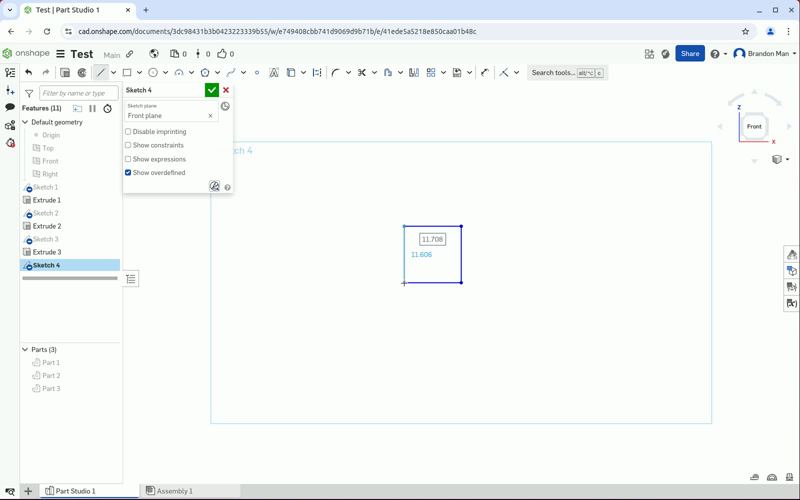
click(404, 282)
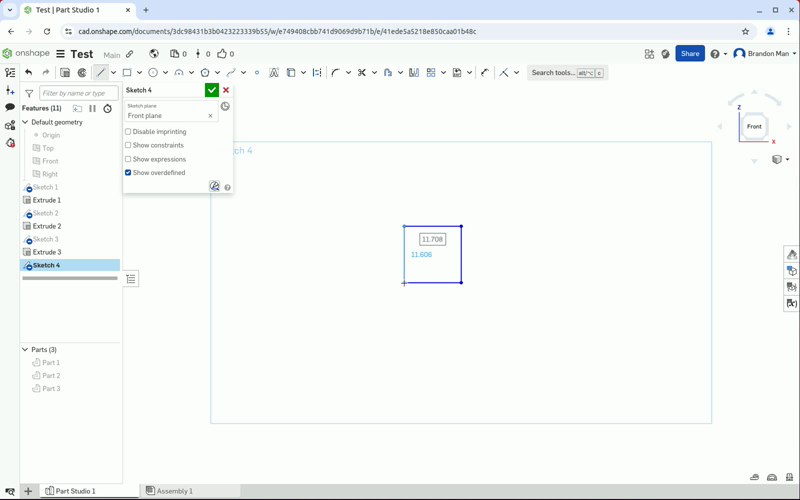
key(esc)
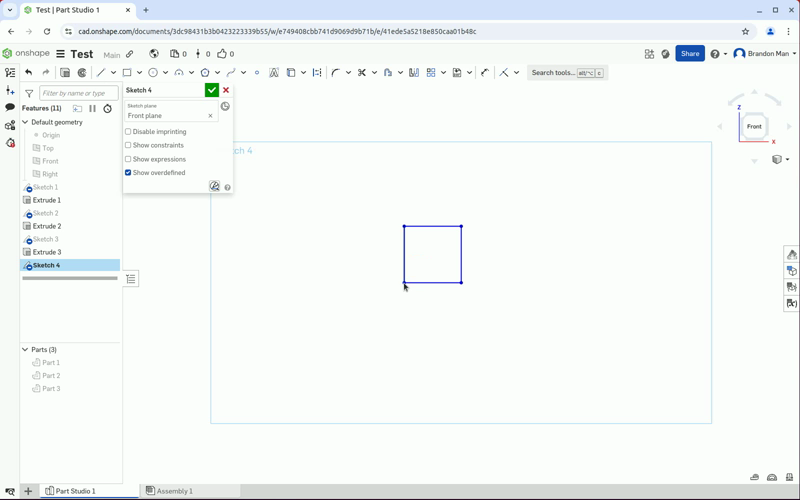
mouse_move(427, 250)
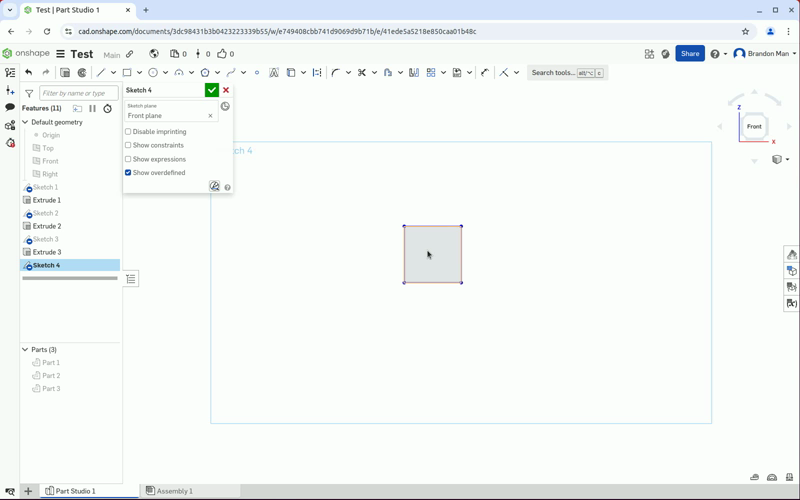
click(427, 250)
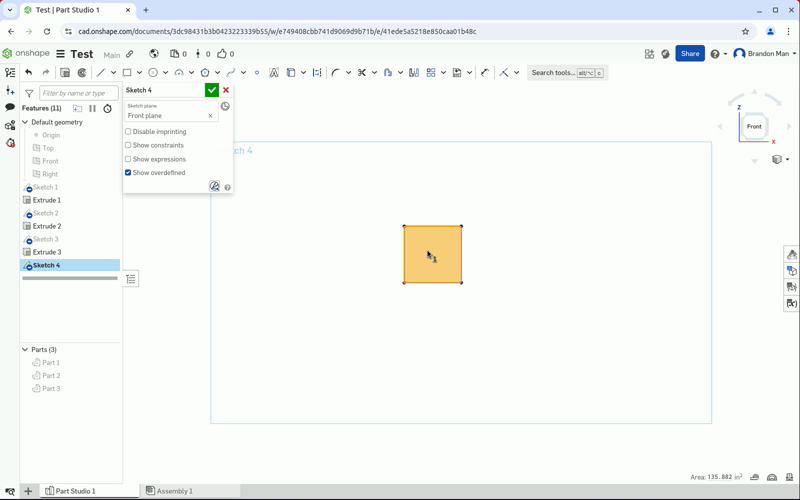
mouse_move(73, 352)
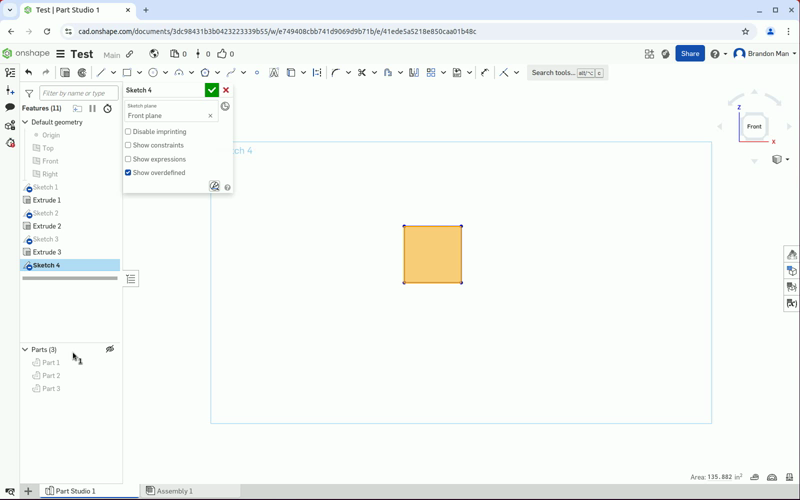
key(shift+y)
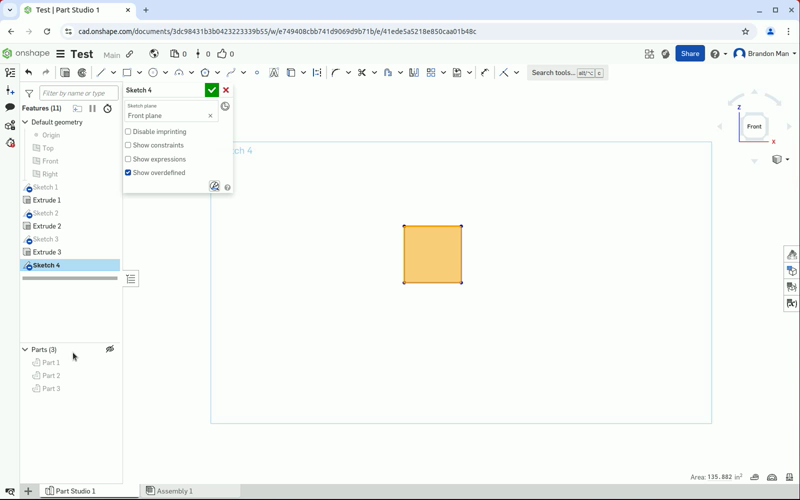
key(shift+e)
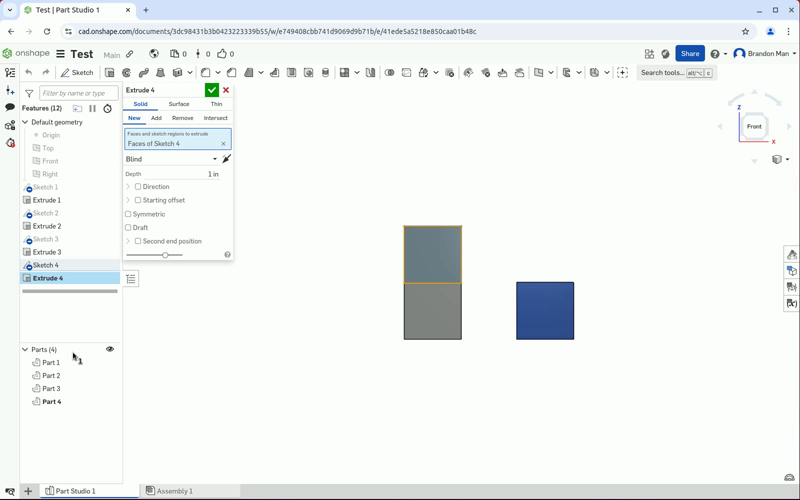
mouse_move(143, 106)
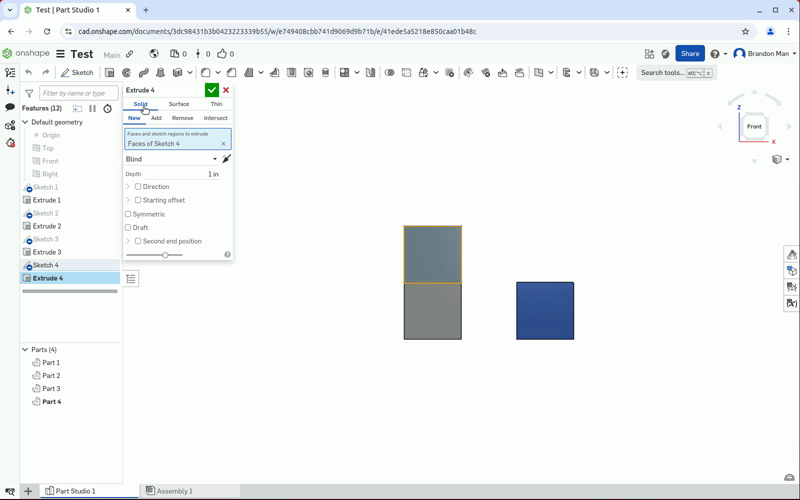
click(143, 106)
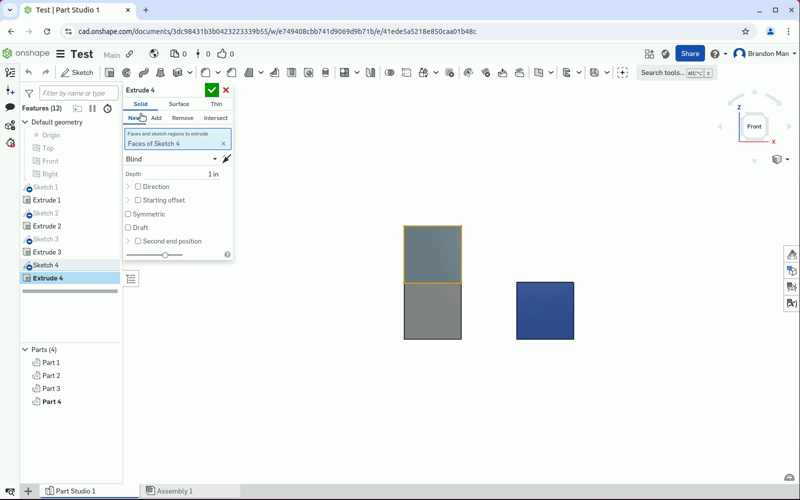
mouse_move(137, 120)
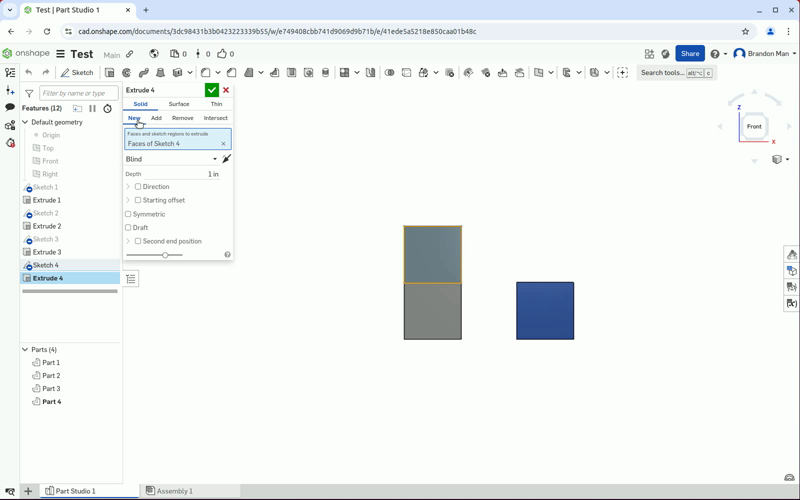
click(137, 120)
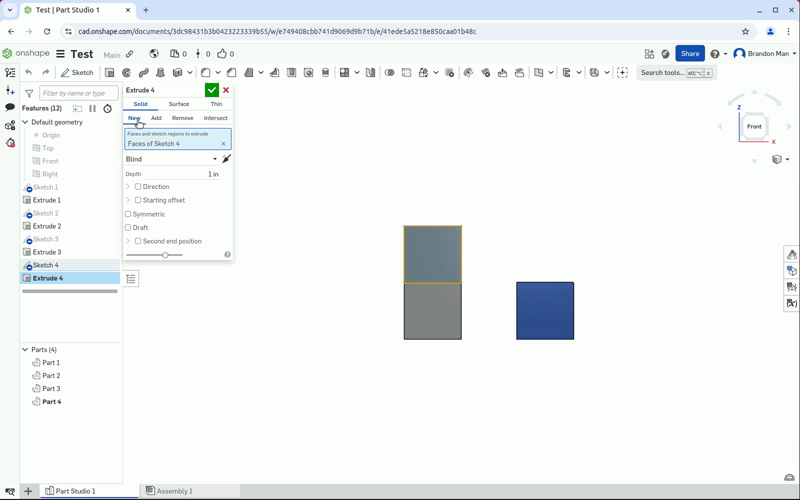
key(tab, 4)
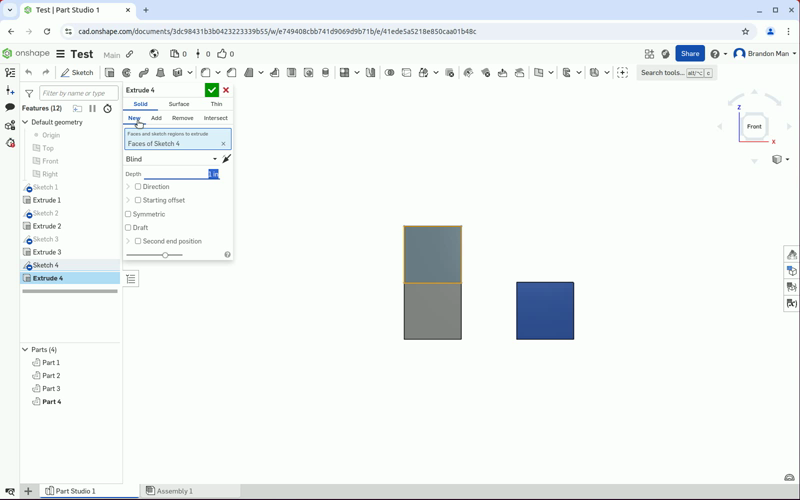
text(11.554)
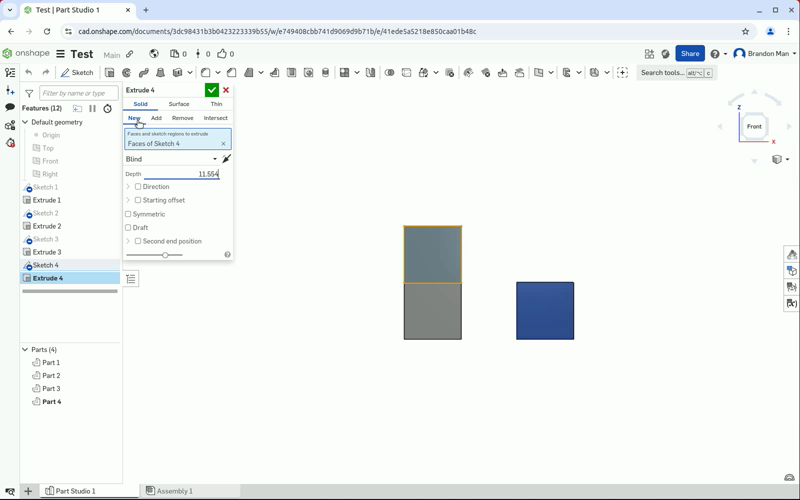
key(enter)
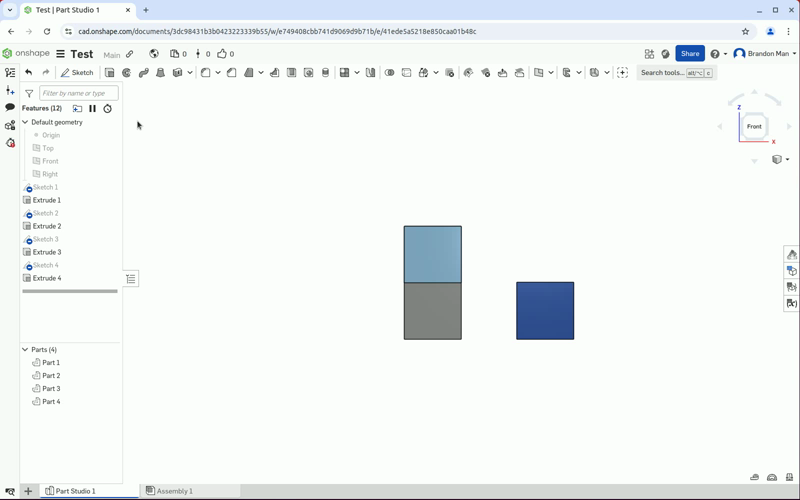
key(shift+h)
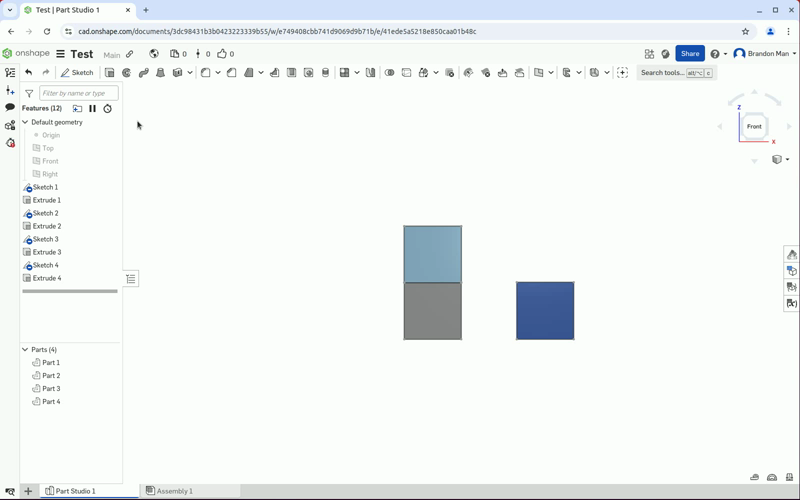
key(shift+h)
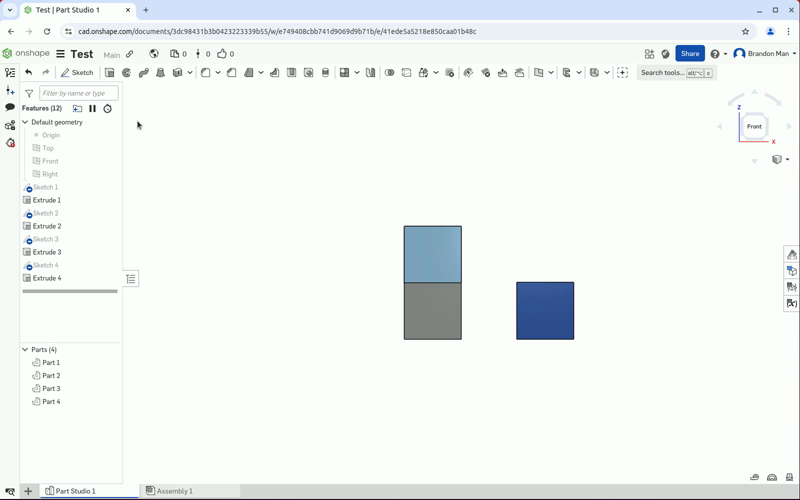
mouse_move(73, 189)
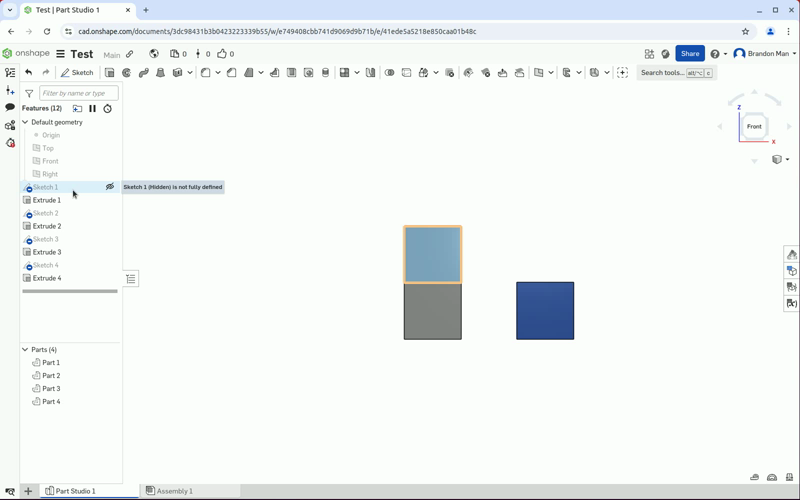
click(73, 189)
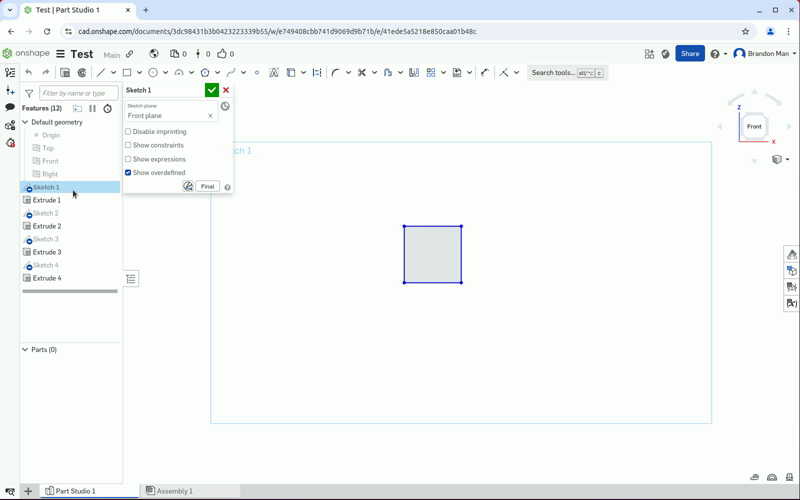
mouse_move(229, 92)
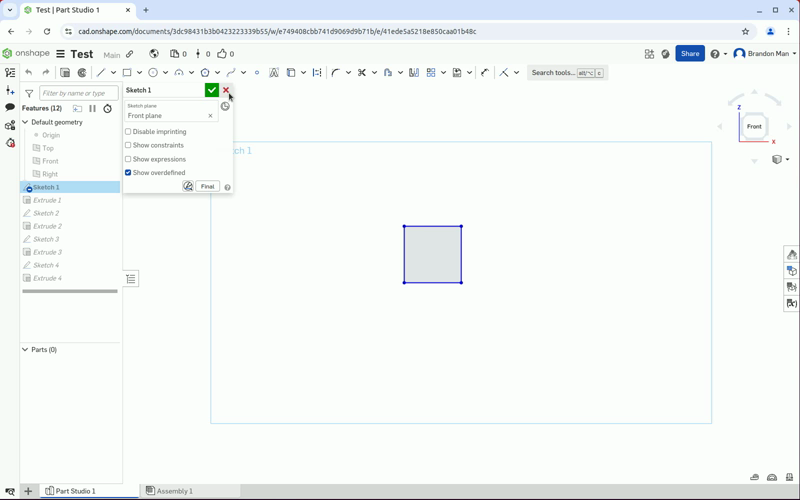
click(229, 92)
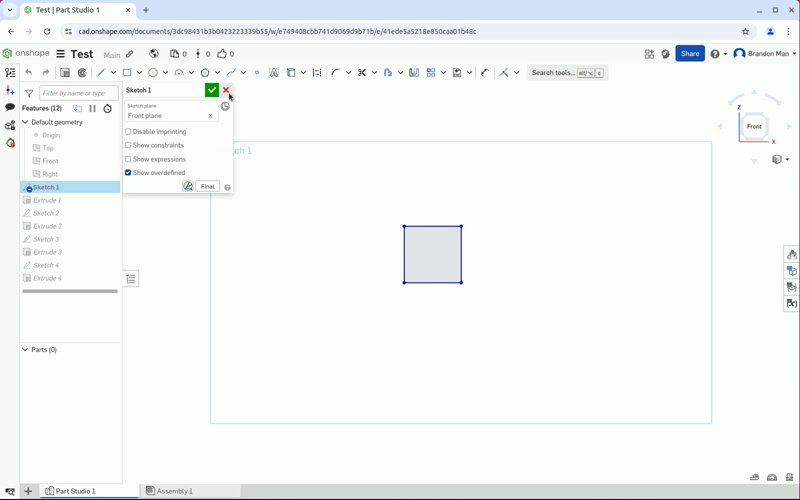
key(shift+s)
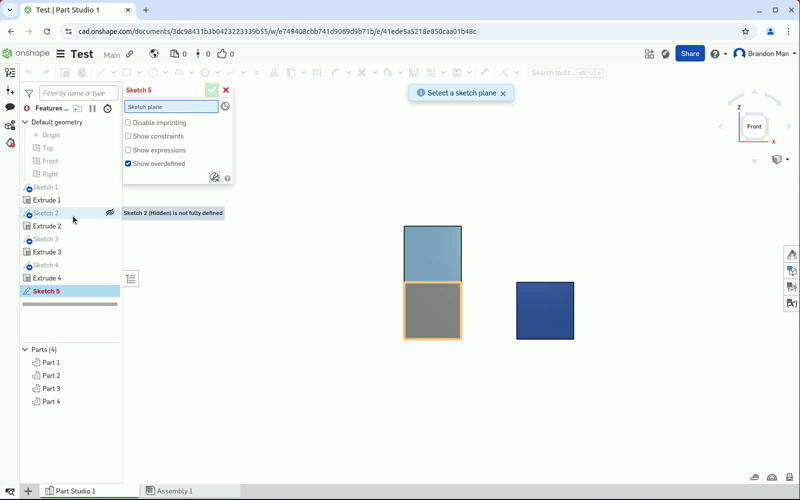
scroll(3)
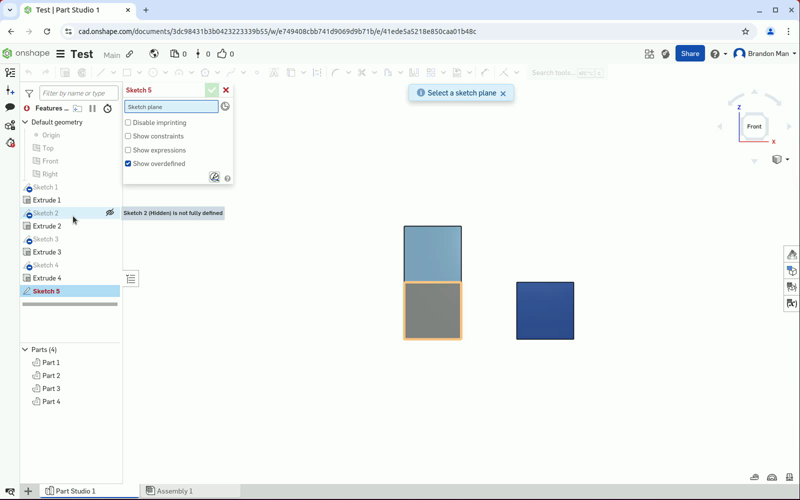
mouse_move(73, 163)
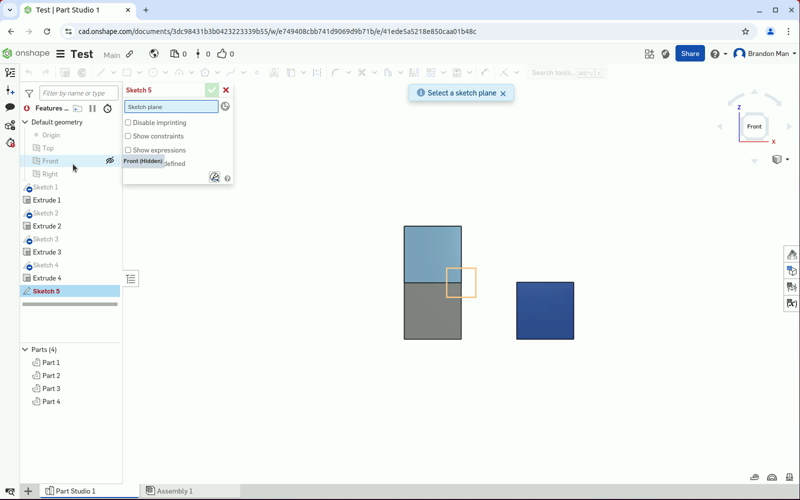
click(73, 163)
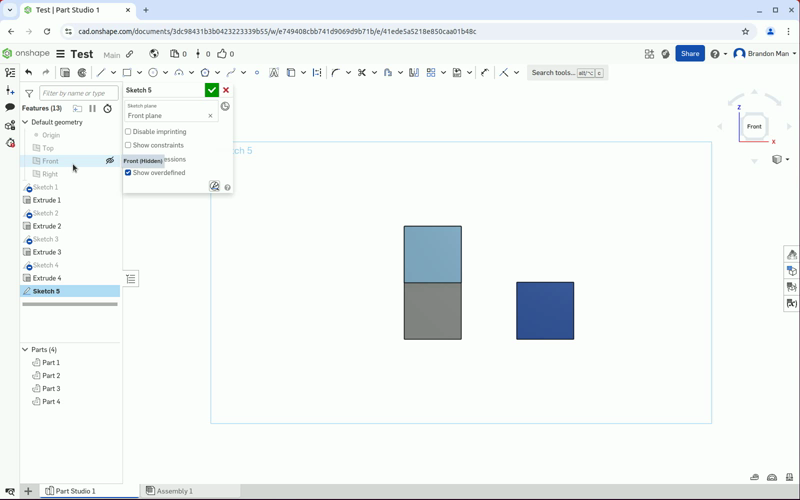
mouse_move(73, 352)
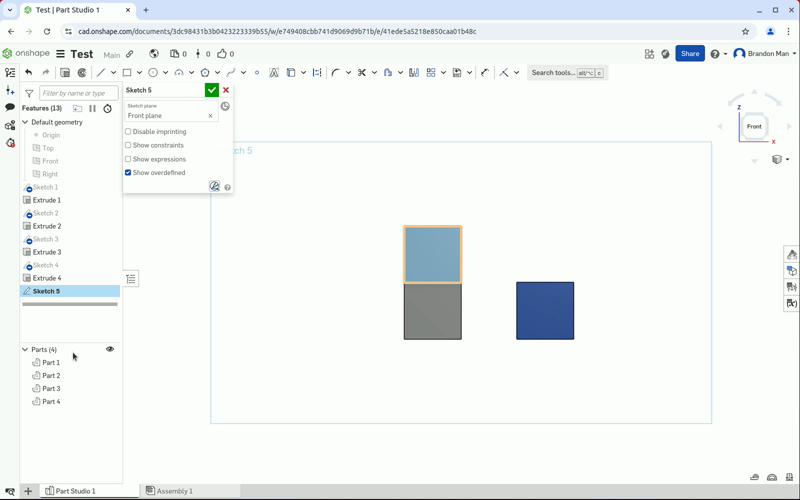
key(y)
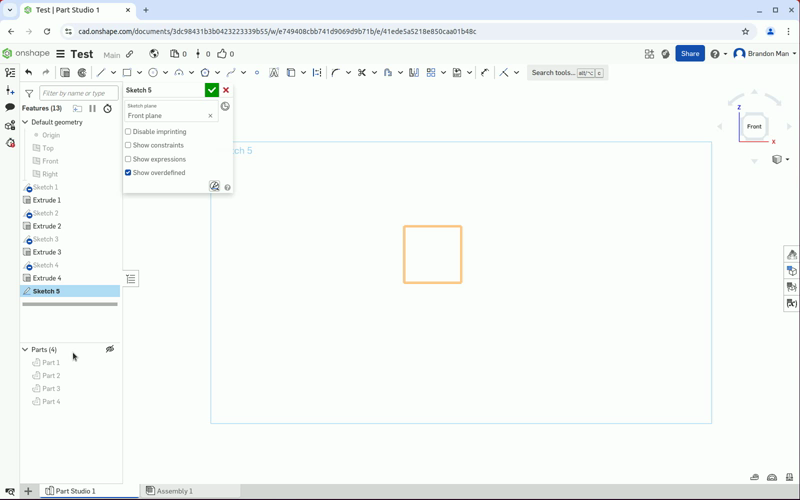
key(l)
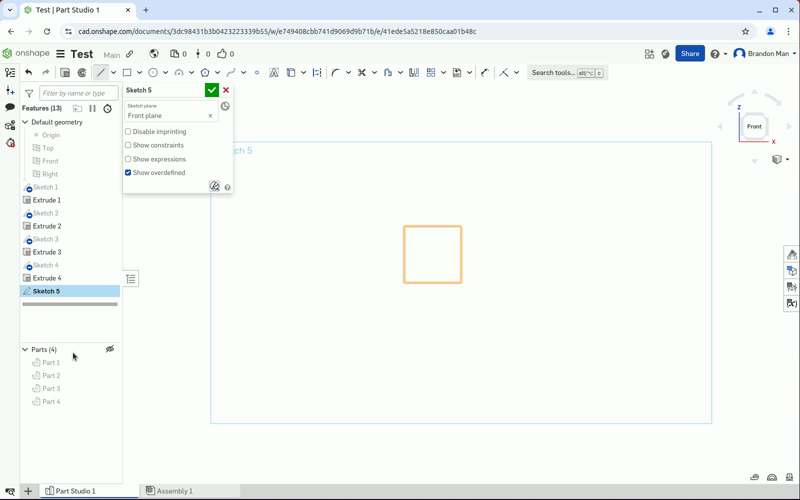
key_down(shift)
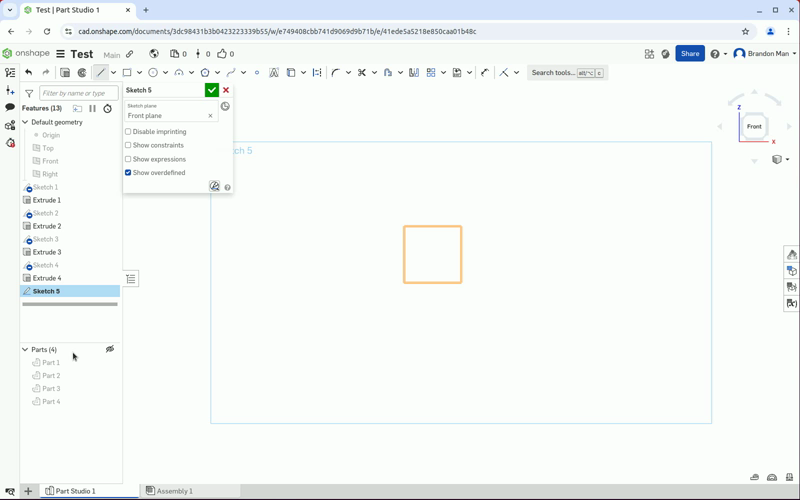
mouse_move(460, 282)
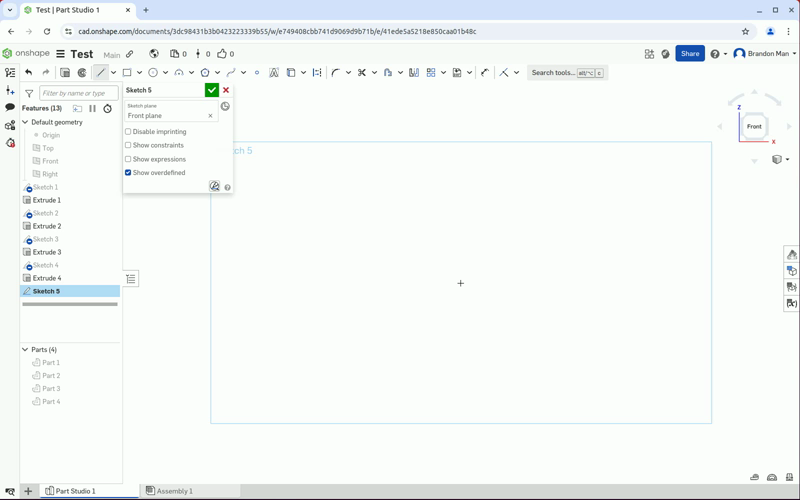
click(460, 282)
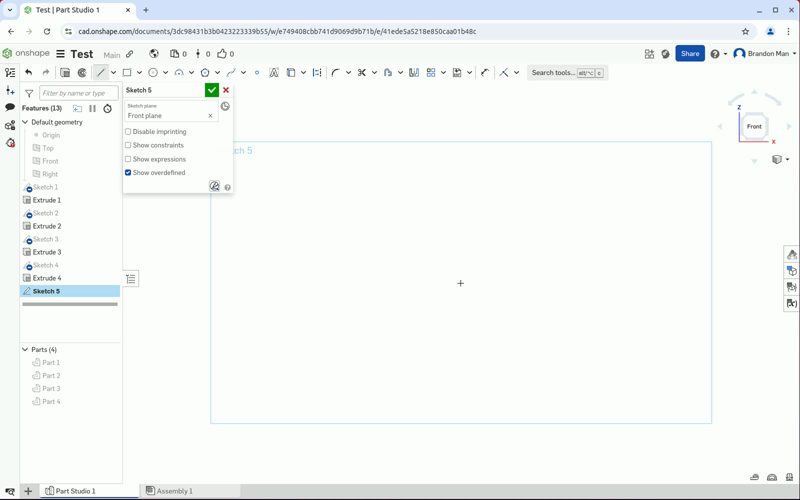
key_up(shift)
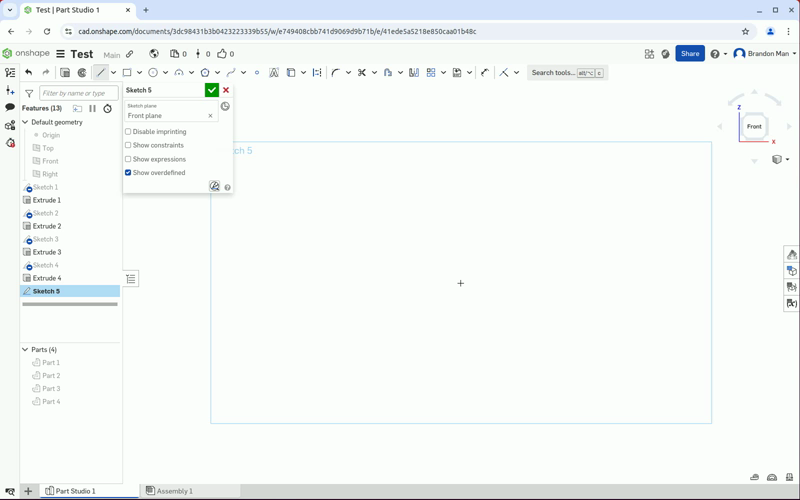
key_down(shift)
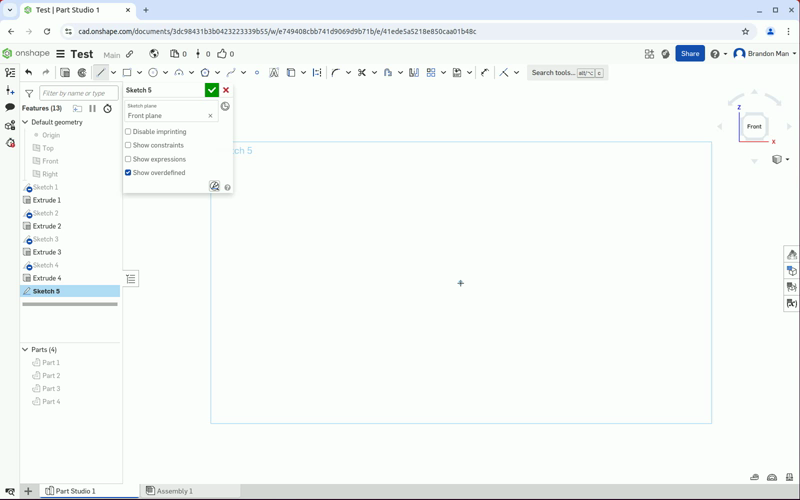
mouse_move(490, 282)
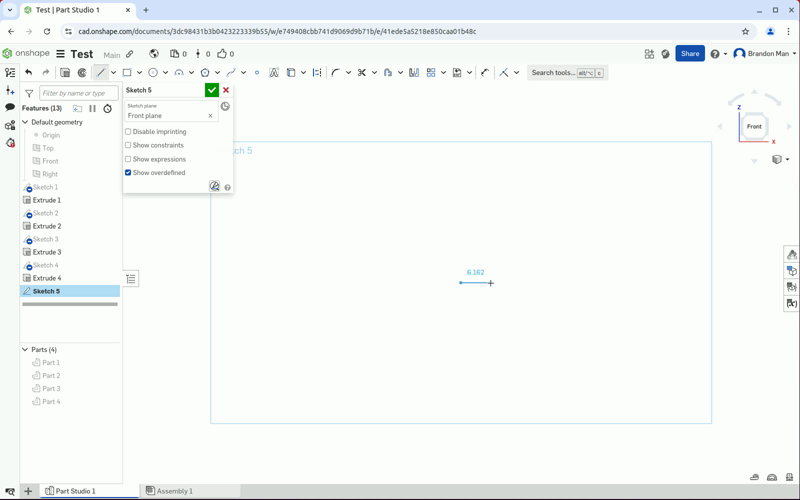
mouse_move(517, 282)
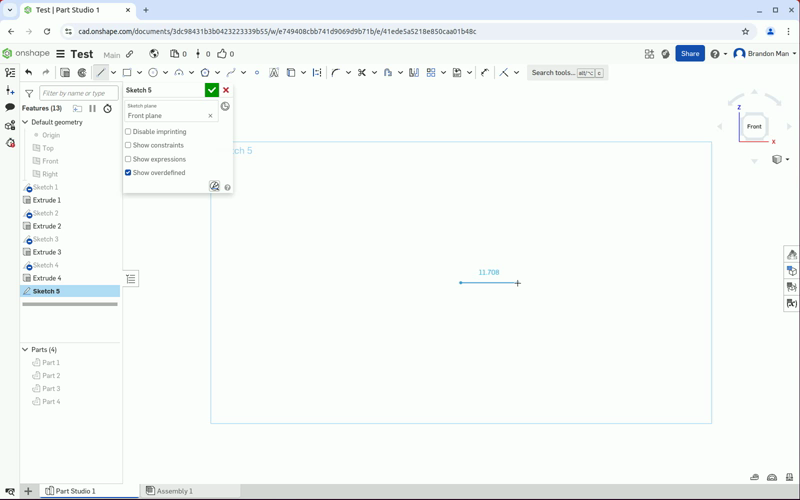
click(517, 282)
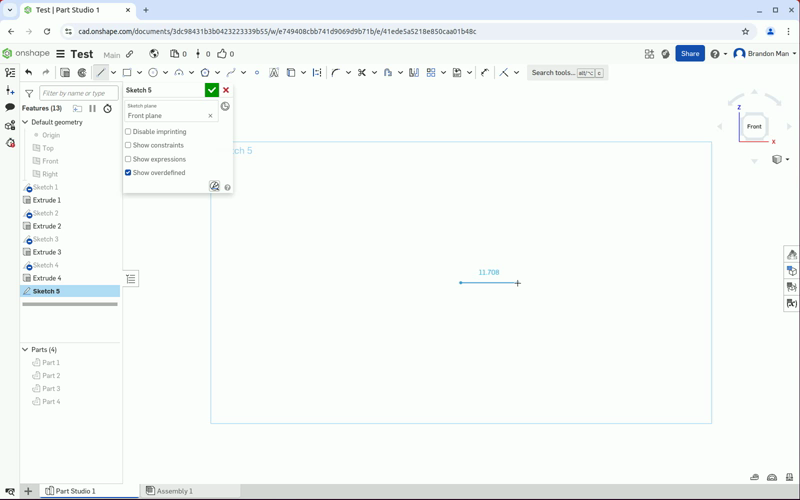
key_up(shift)
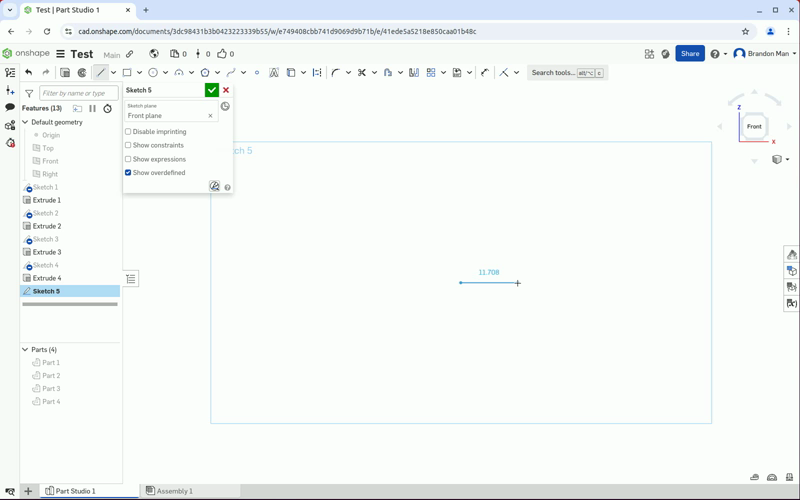
key_down(shift)
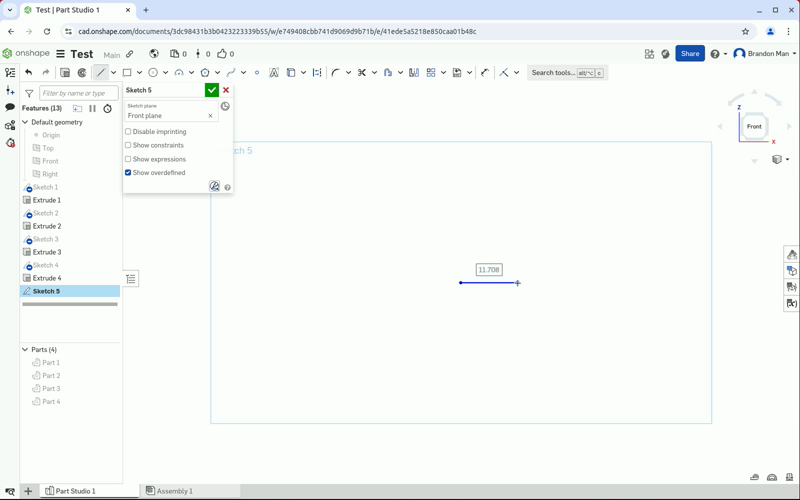
mouse_move(547, 282)
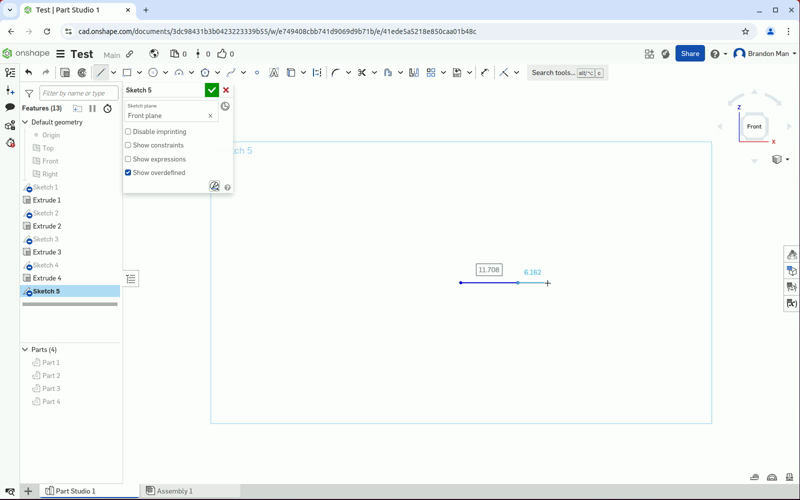
mouse_move(517, 226)
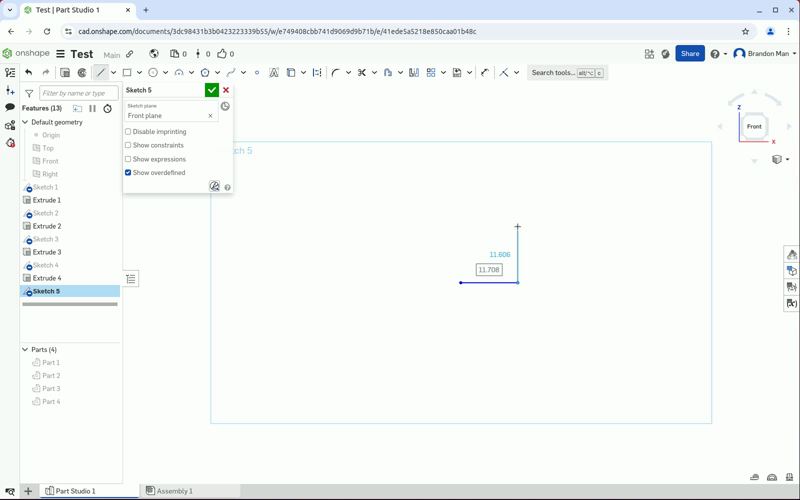
click(517, 226)
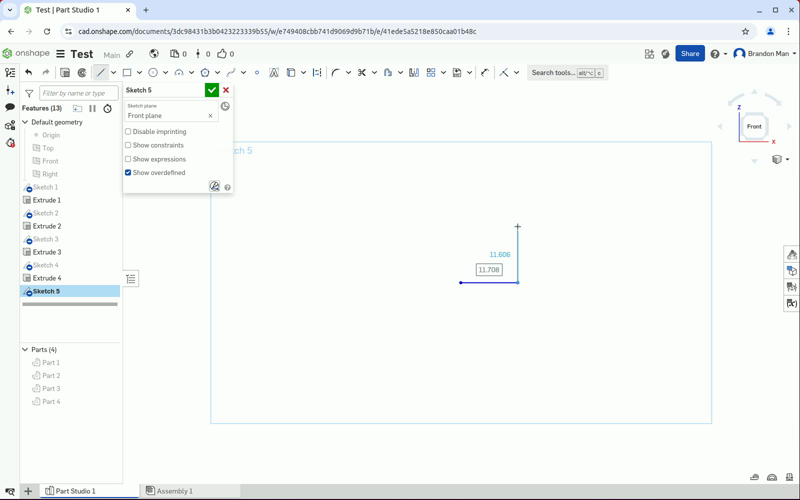
key_up(shift)
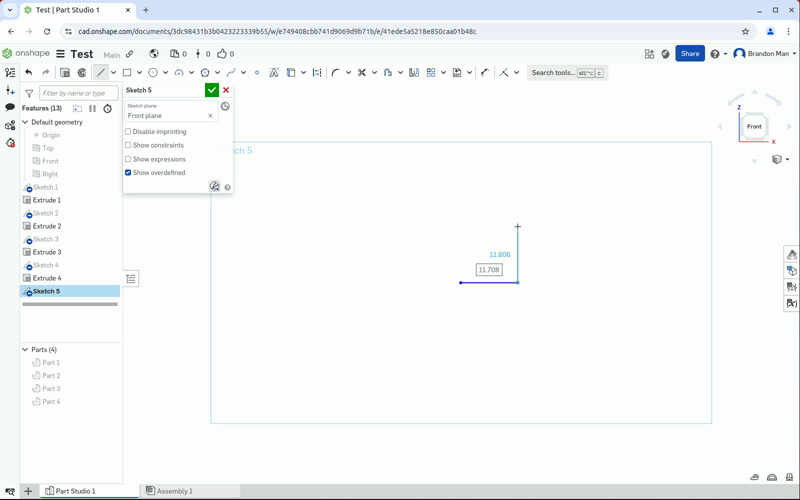
key_down(shift)
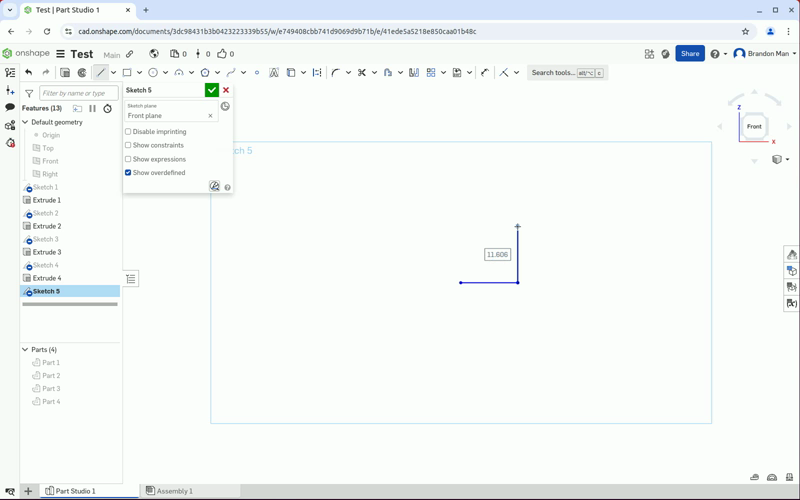
mouse_move(547, 226)
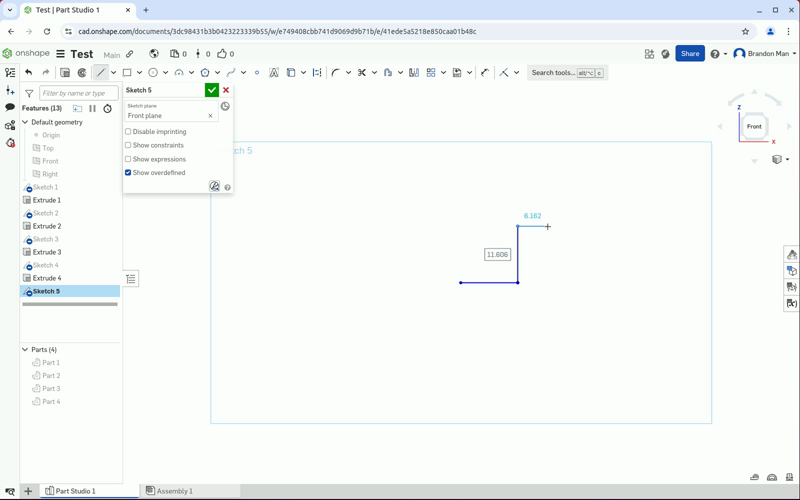
mouse_move(460, 226)
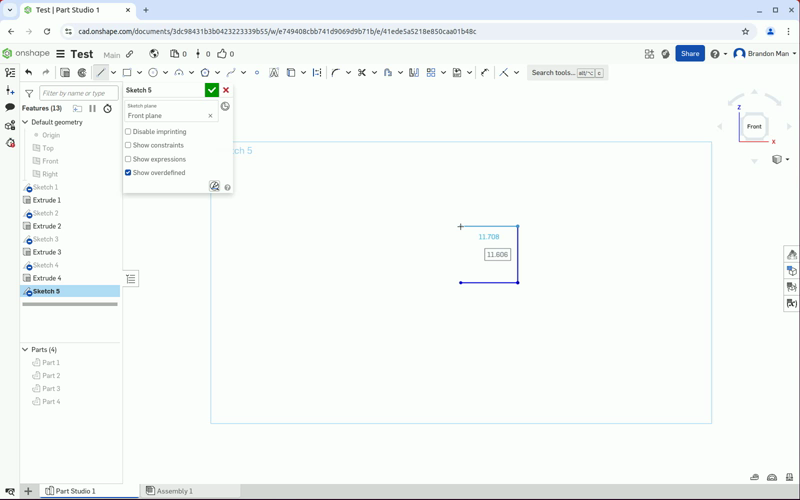
click(460, 226)
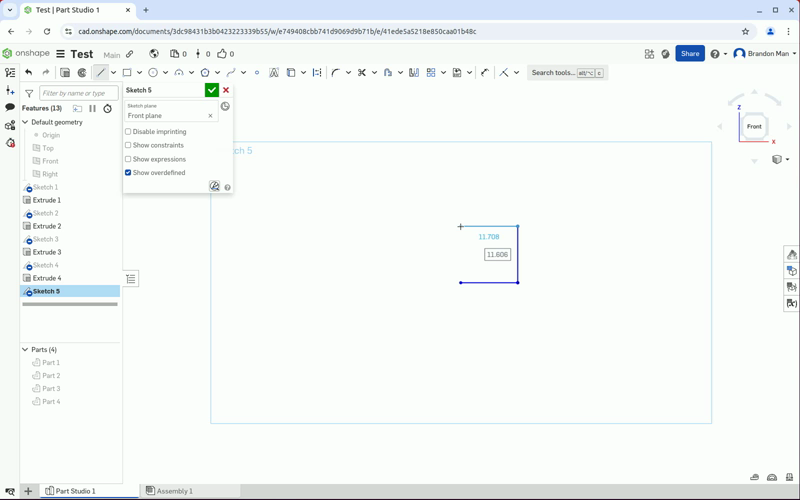
key_up(shift)
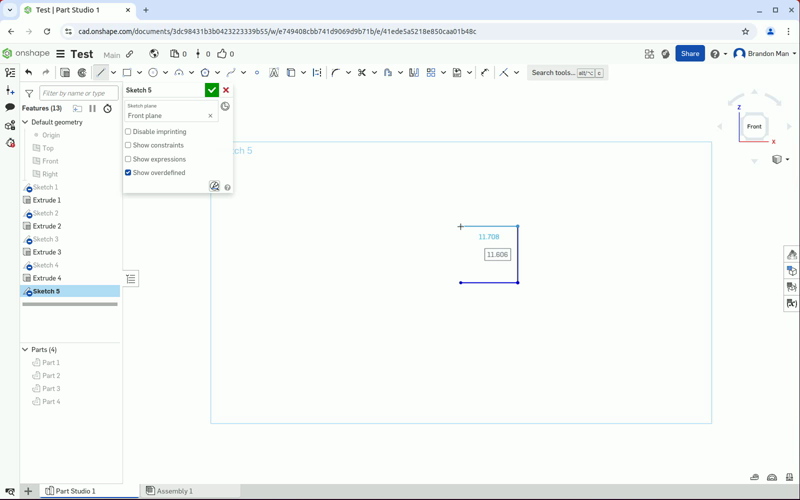
mouse_move(490, 226)
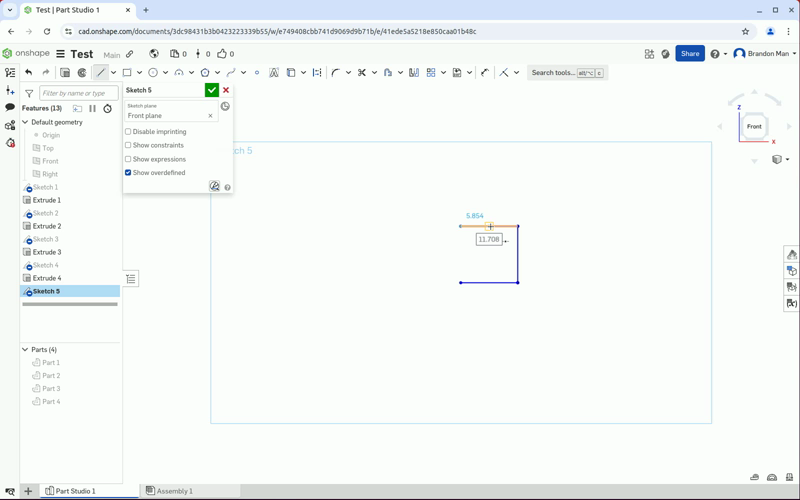
key_down(shift)
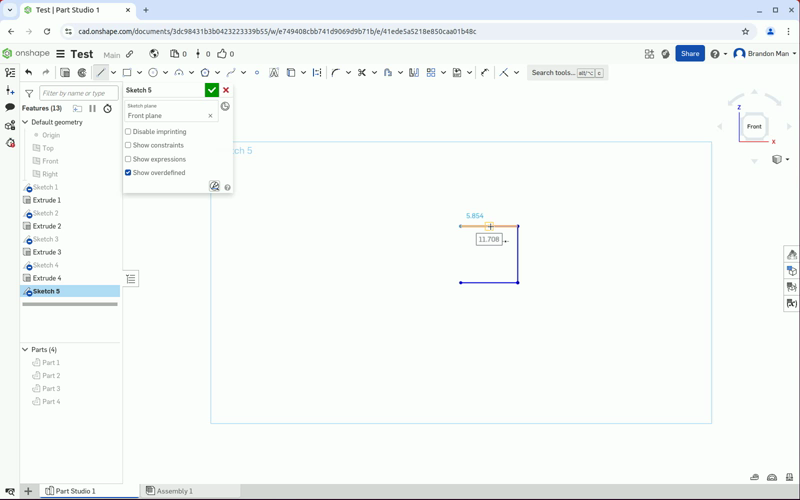
mouse_move(460, 282)
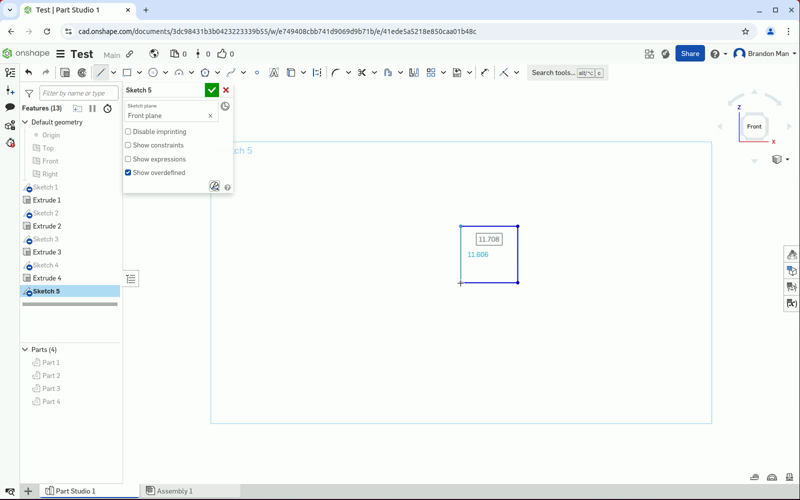
key_up(shift)
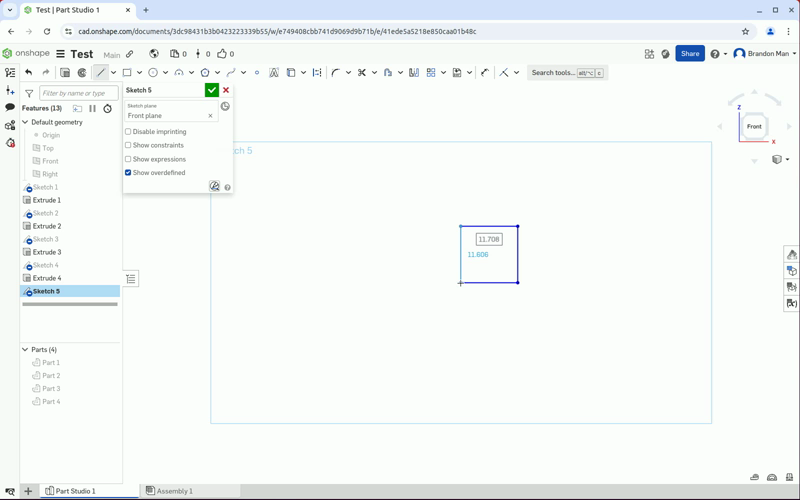
click(460, 282)
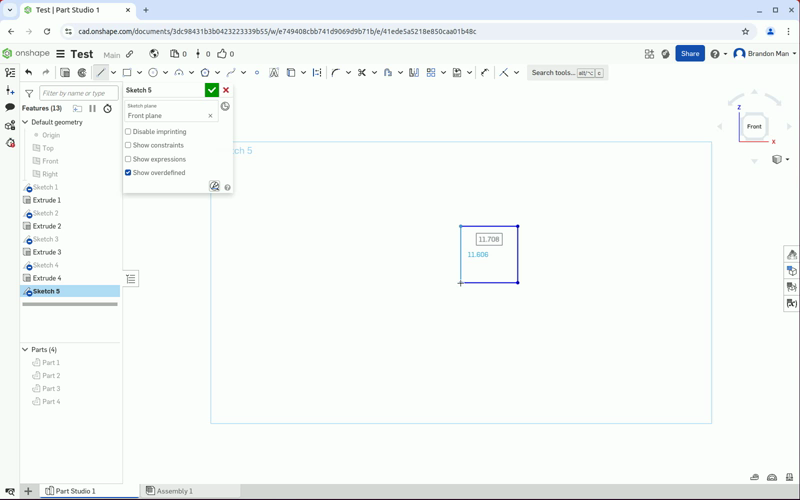
key(esc)
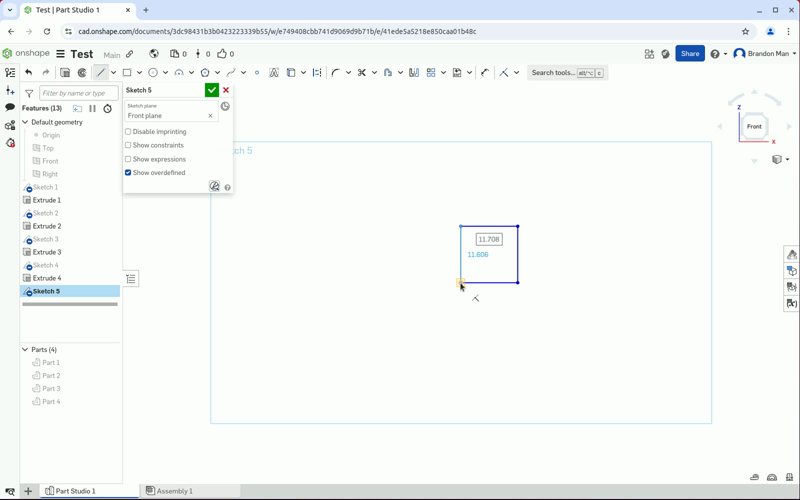
mouse_move(505, 248)
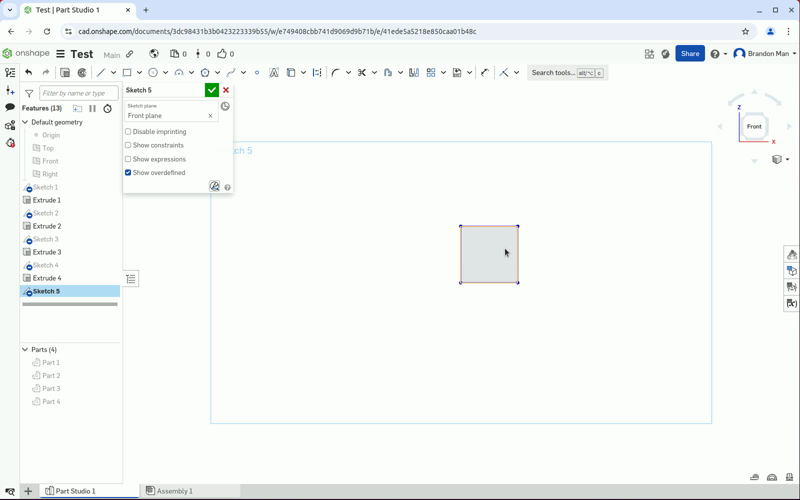
click(505, 248)
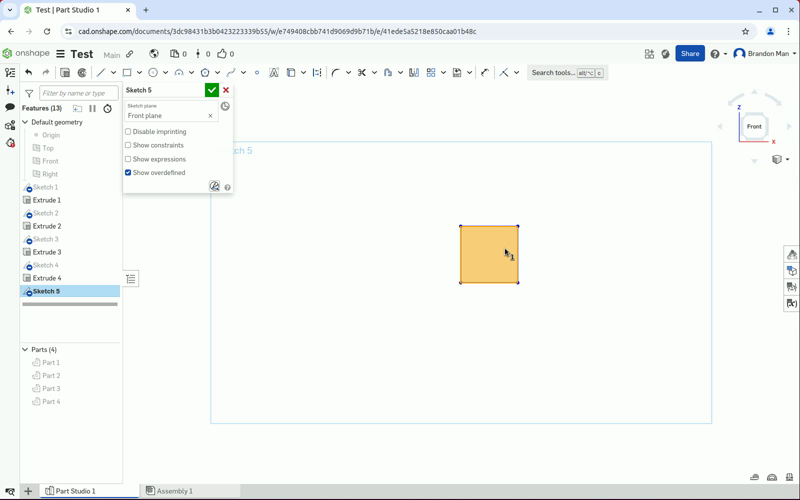
mouse_move(73, 352)
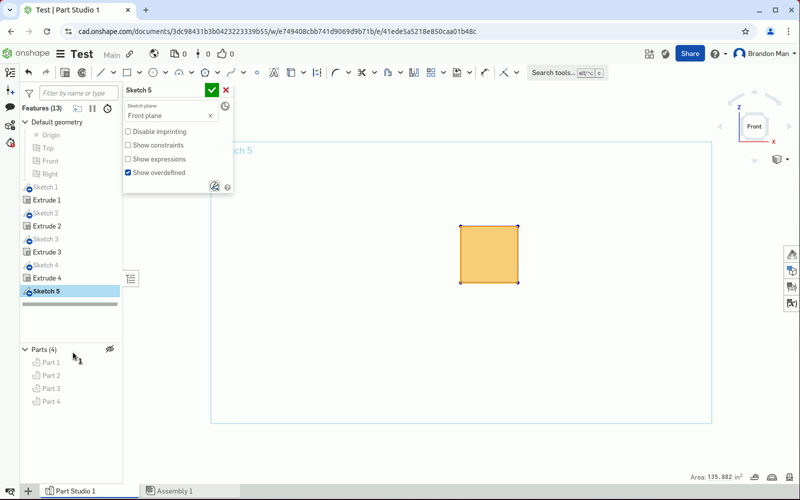
key(shift+y)
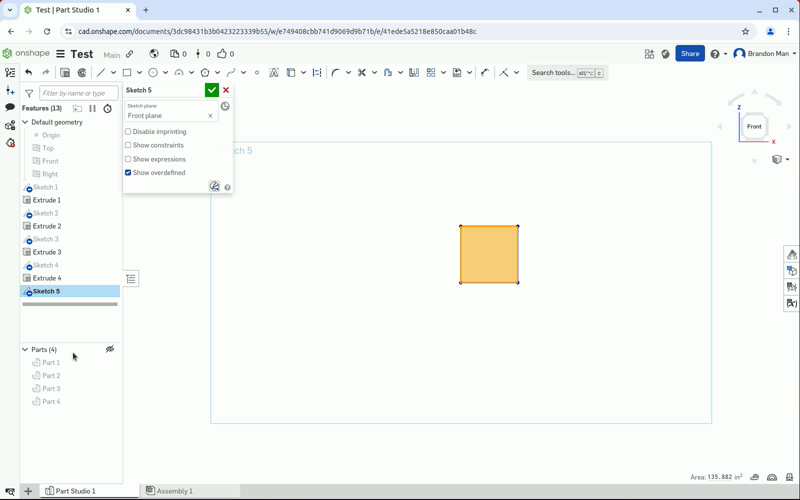
key(shift+e)
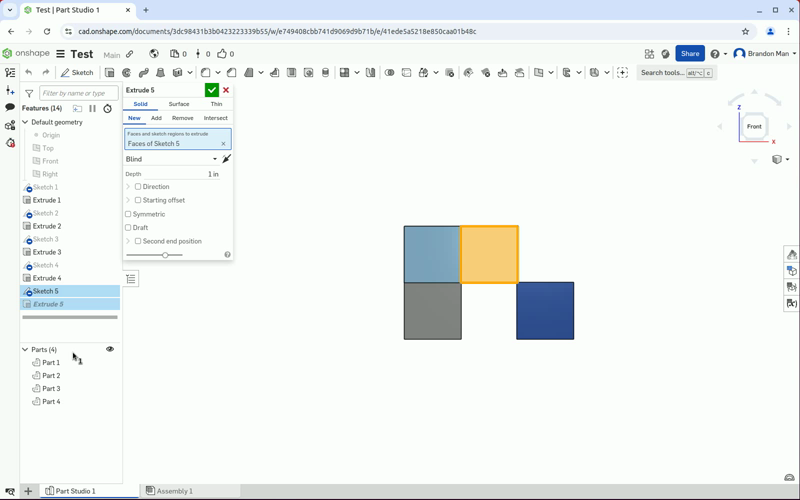
mouse_move(143, 106)
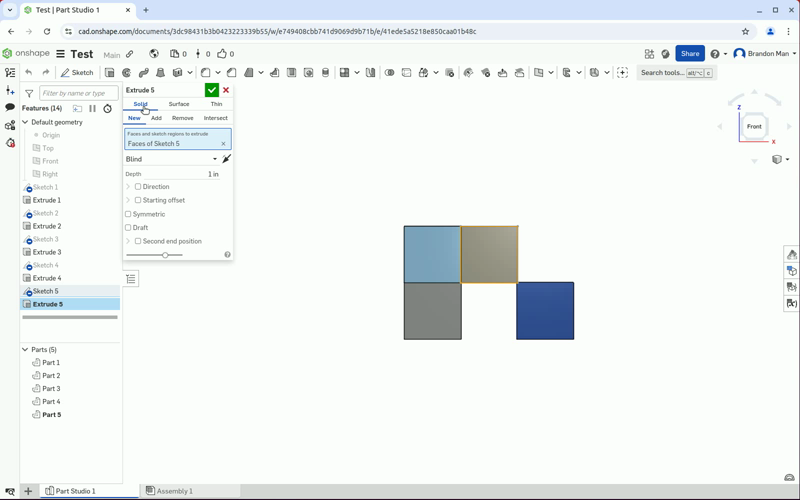
click(143, 106)
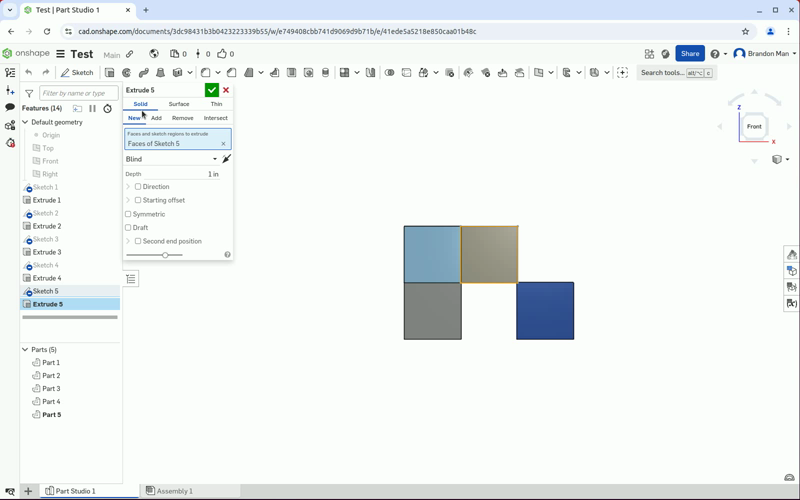
mouse_move(137, 120)
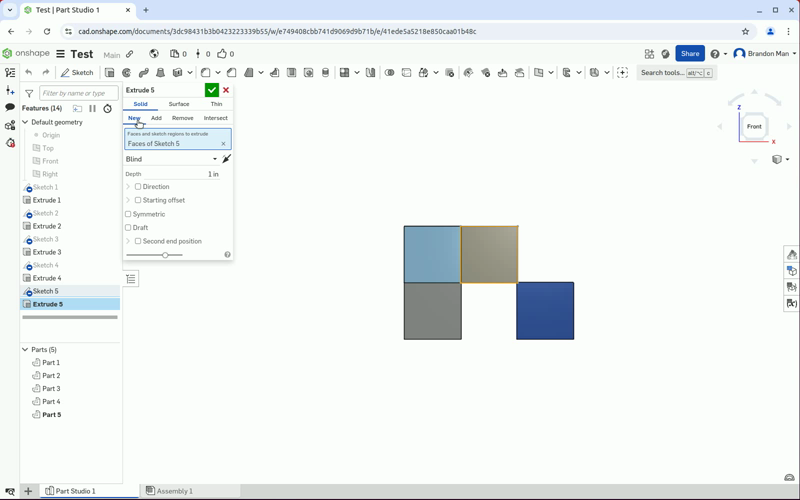
click(137, 120)
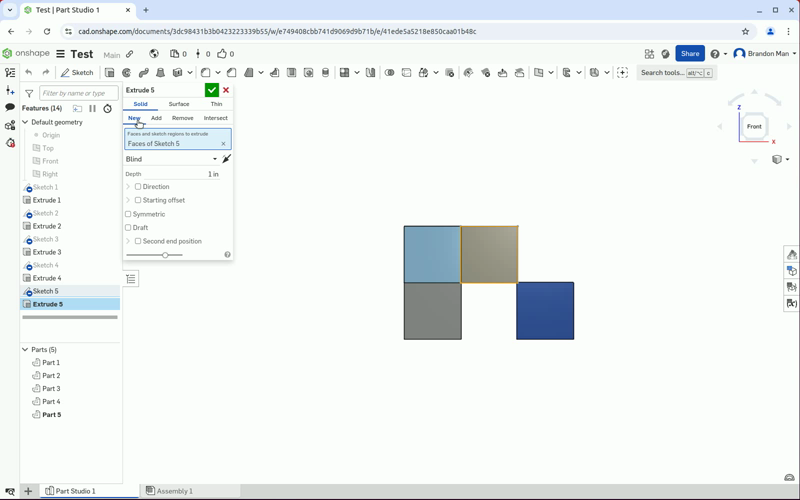
key(tab, 4)
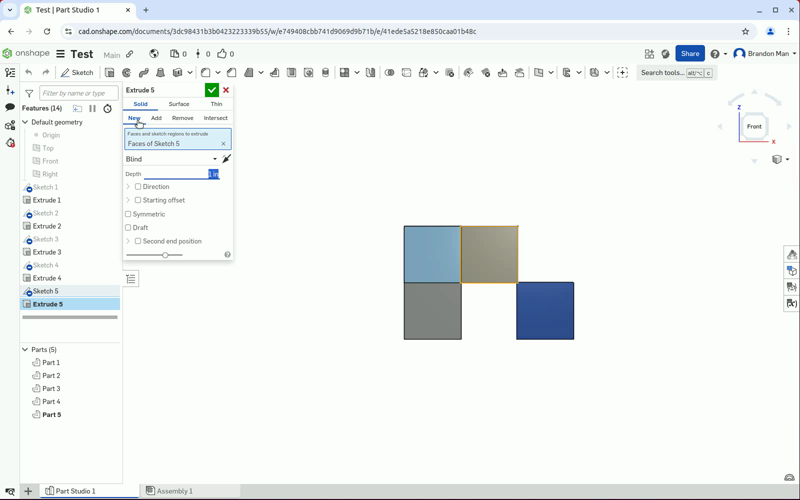
text(11.554)
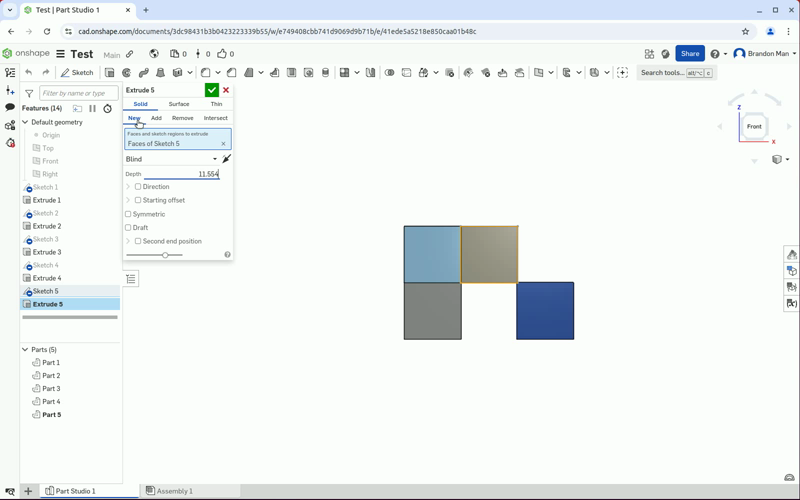
key(enter)
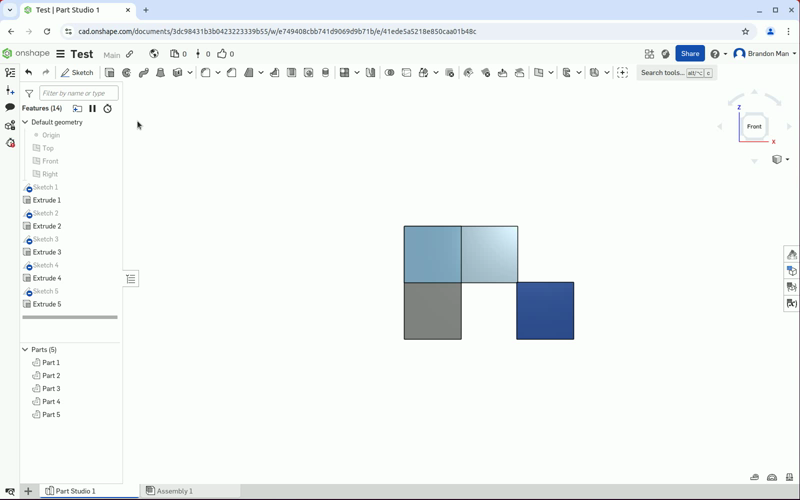
key(shift+h)
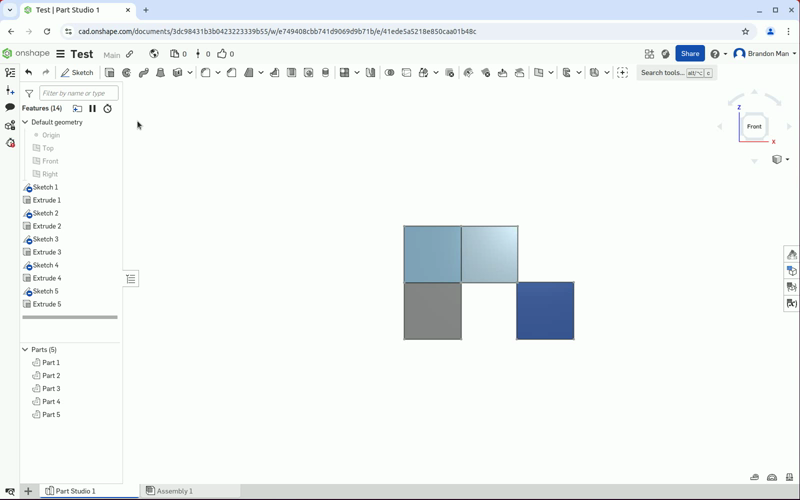
key(shift+h)
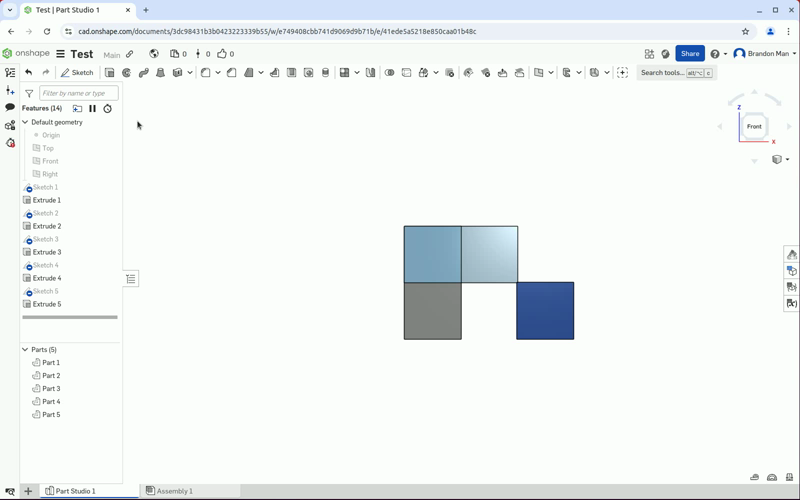
mouse_move(73, 189)
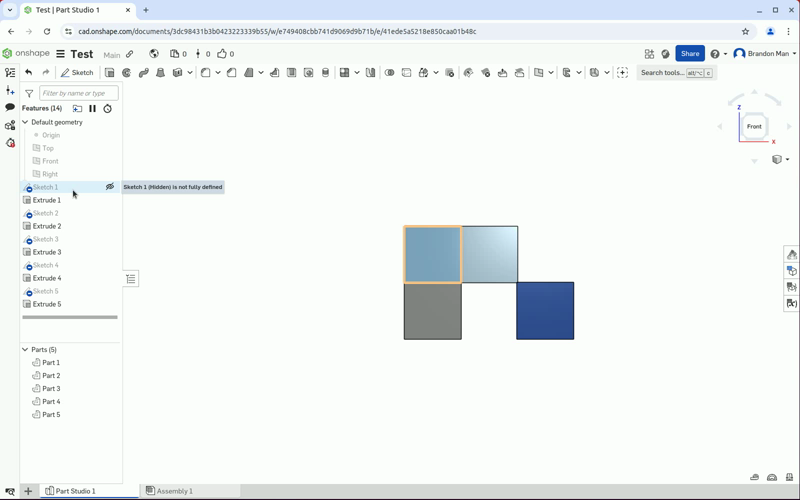
click(73, 189)
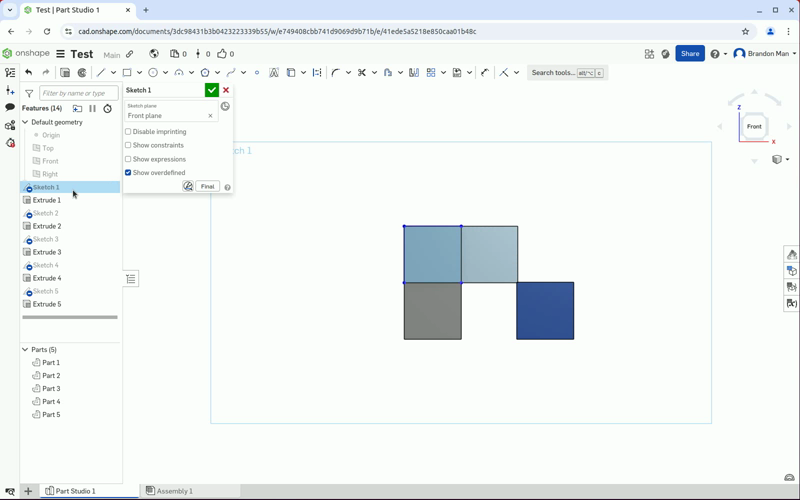
mouse_move(229, 92)
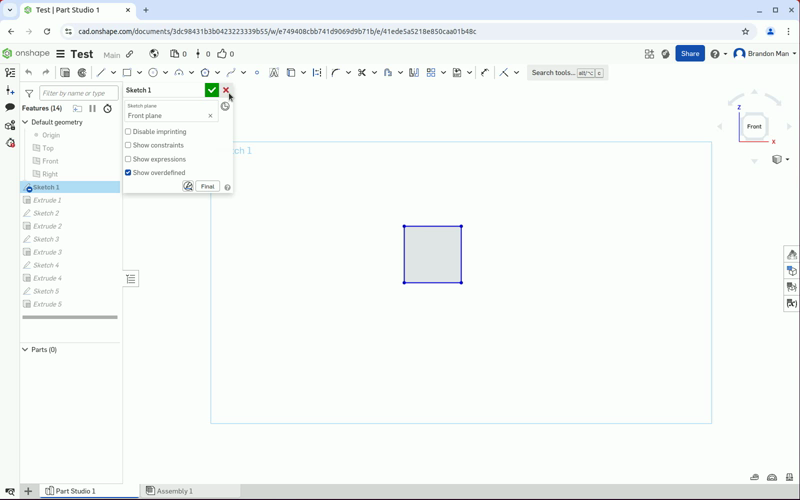
click(229, 92)
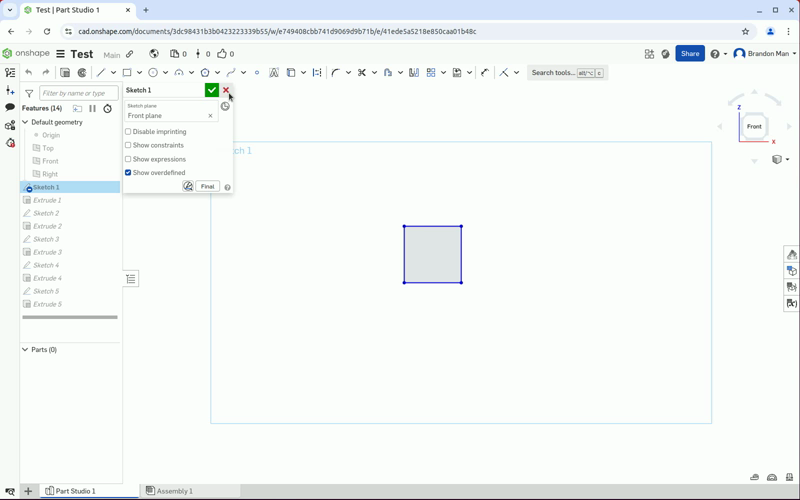
key(shift+s)
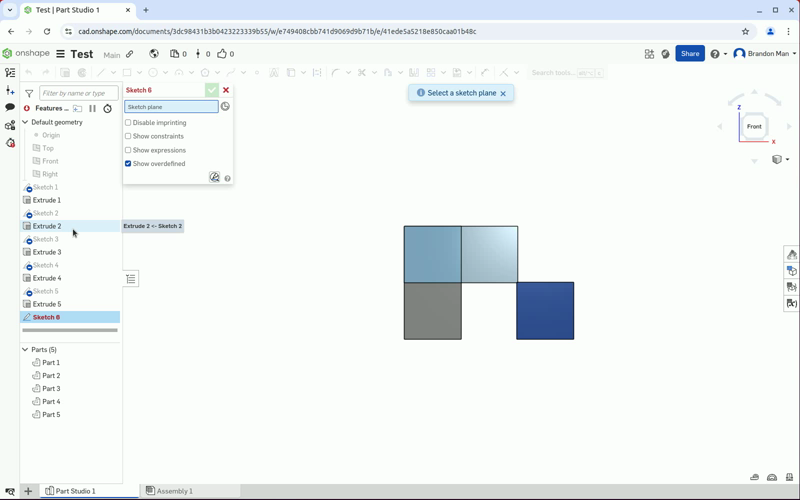
scroll(3)
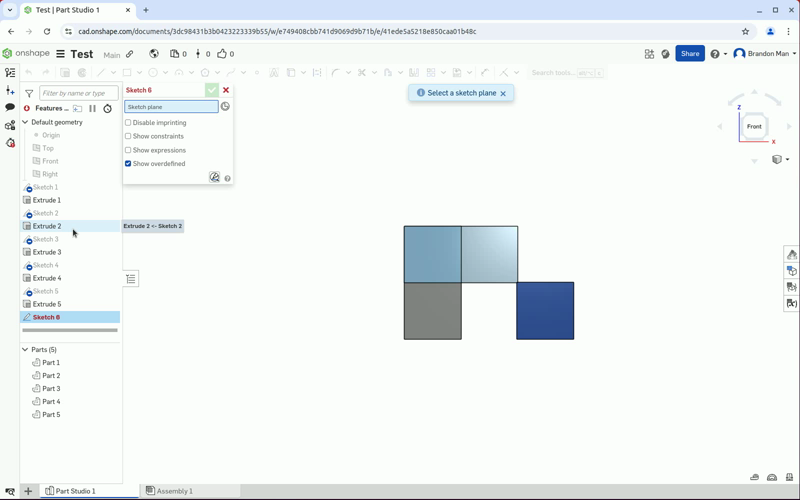
mouse_move(73, 163)
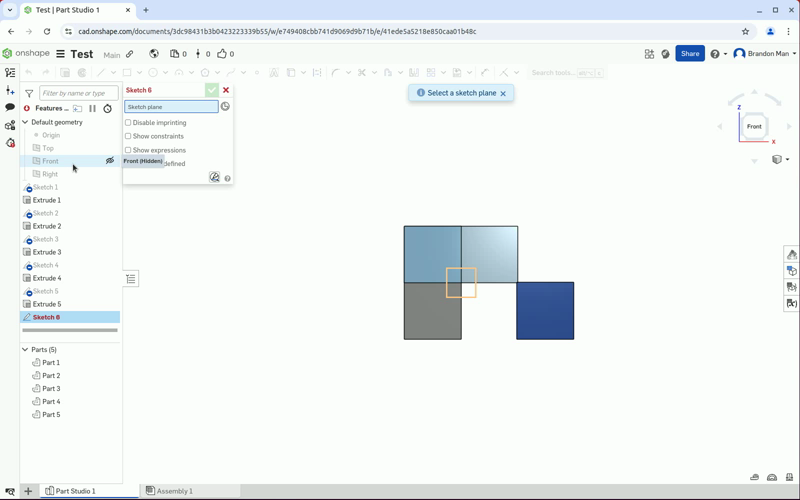
click(73, 163)
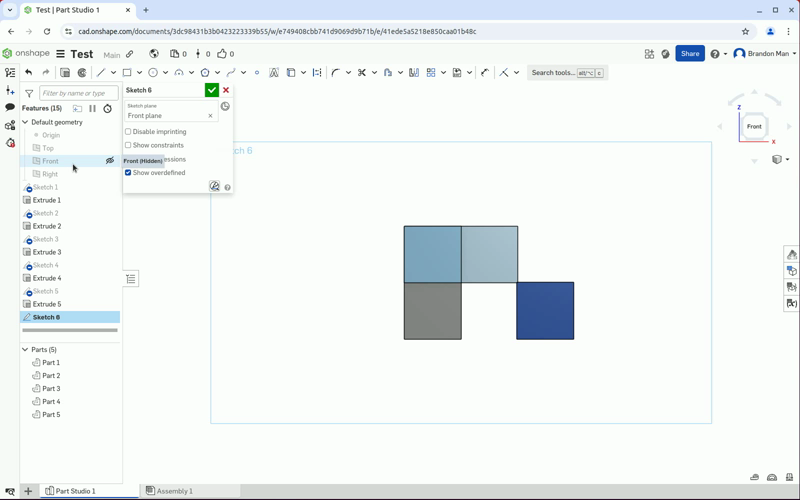
mouse_move(73, 352)
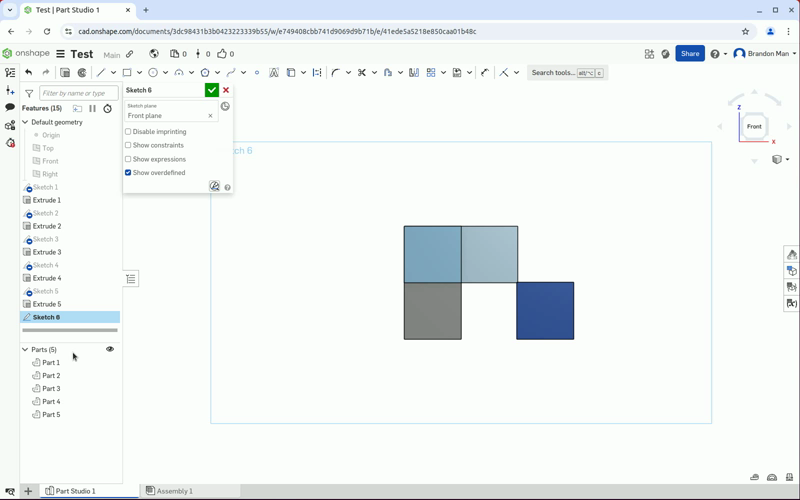
key(y)
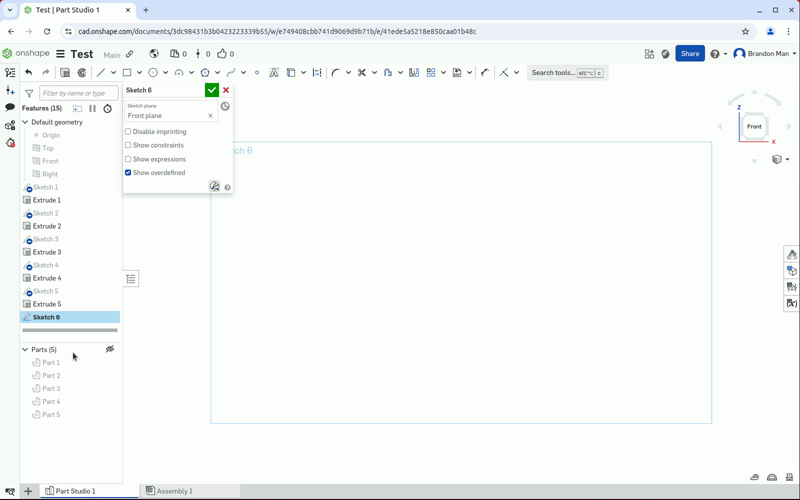
key(l)
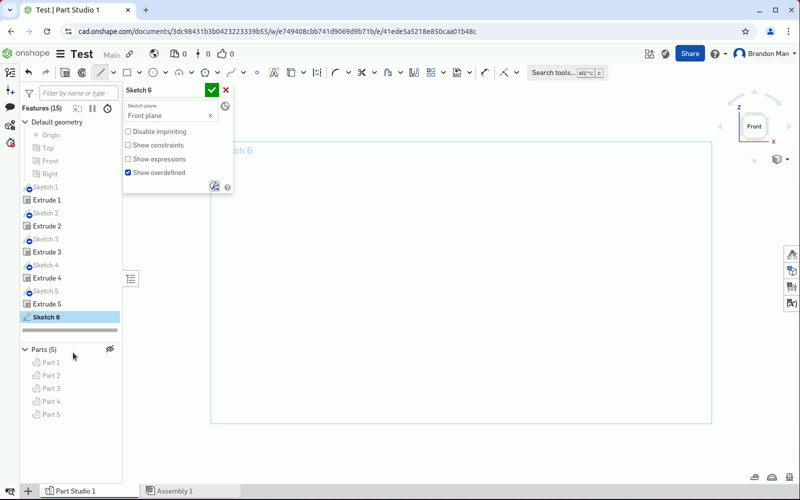
key_down(shift)
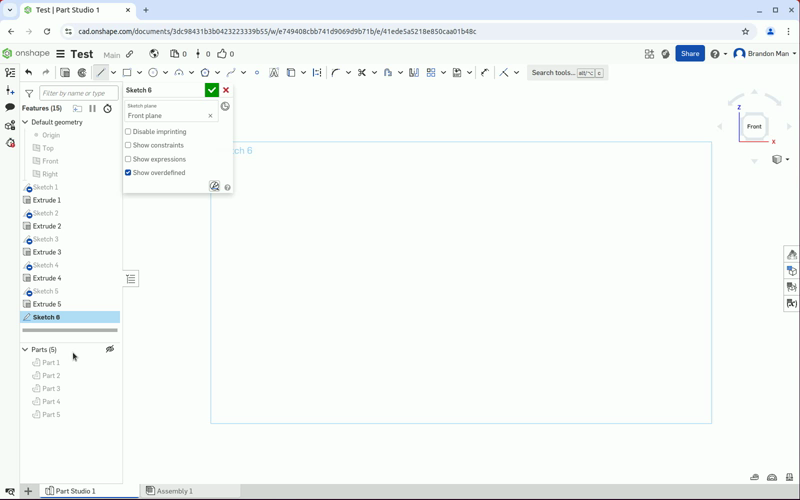
mouse_move(516, 282)
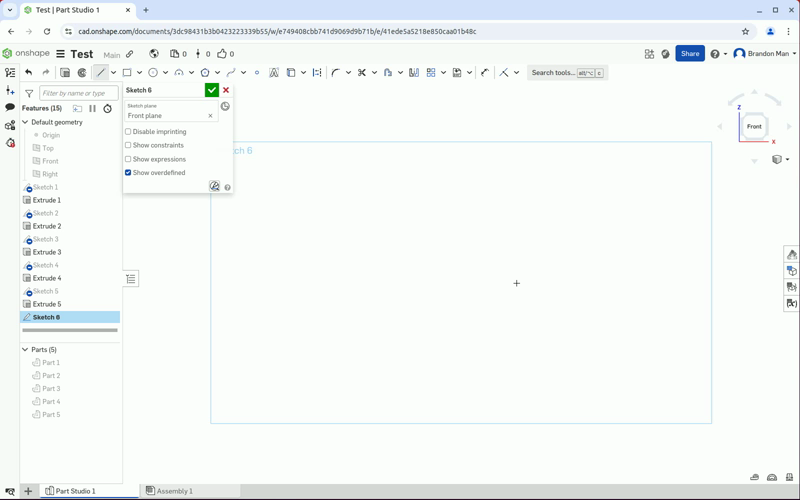
click(516, 282)
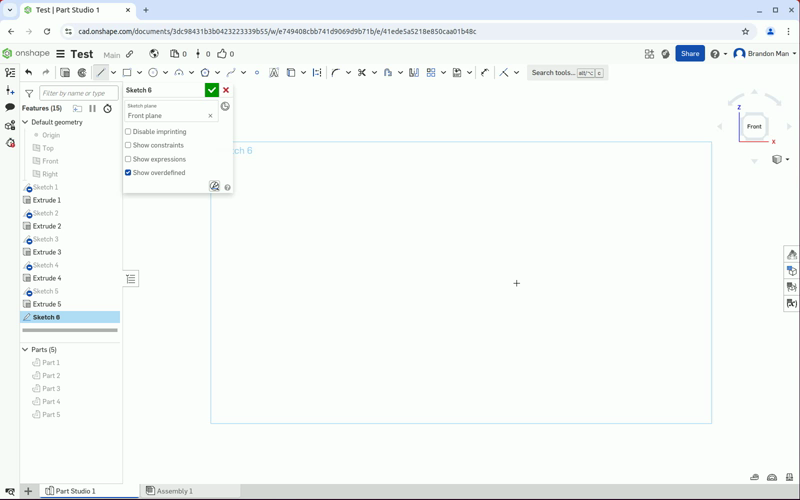
key_up(shift)
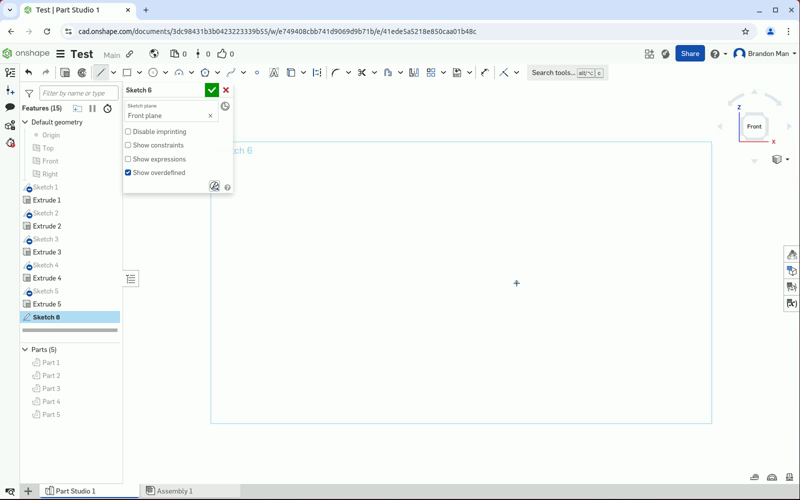
key_down(shift)
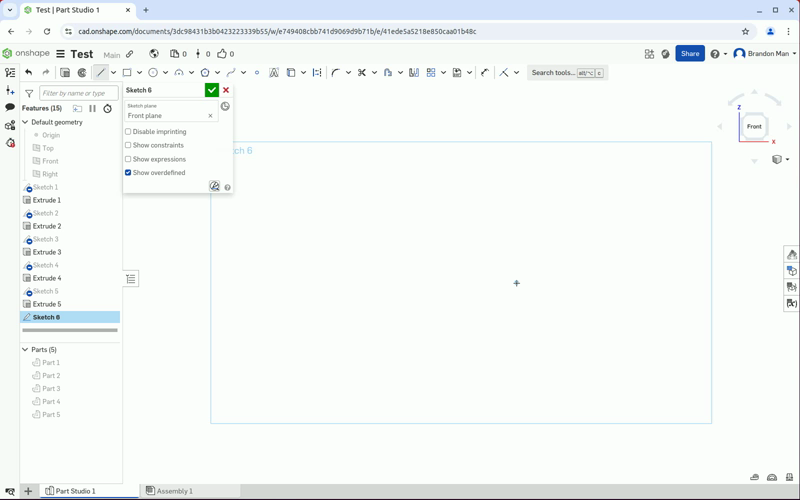
mouse_move(546, 282)
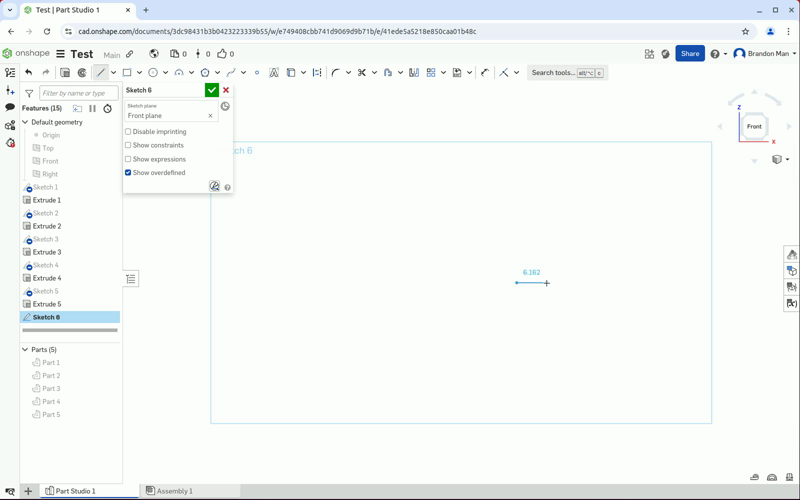
mouse_move(573, 282)
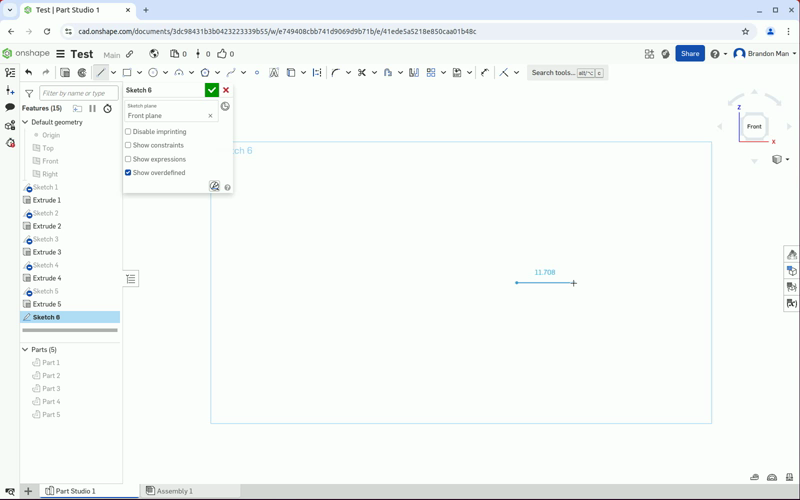
click(573, 282)
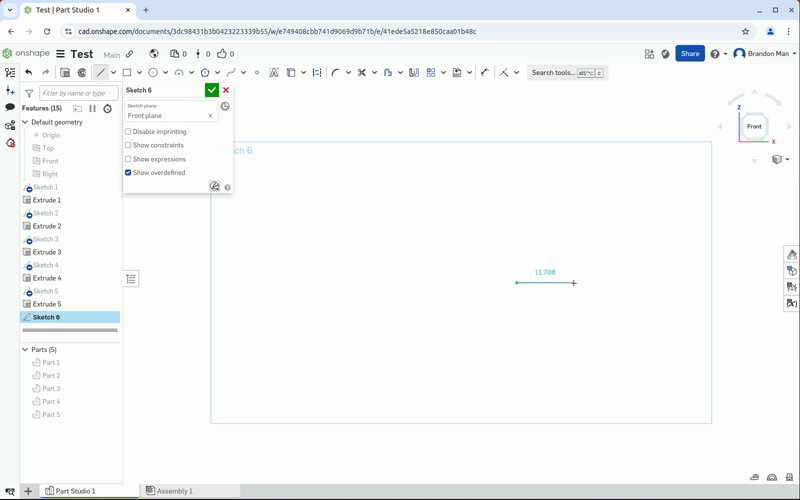
key_up(shift)
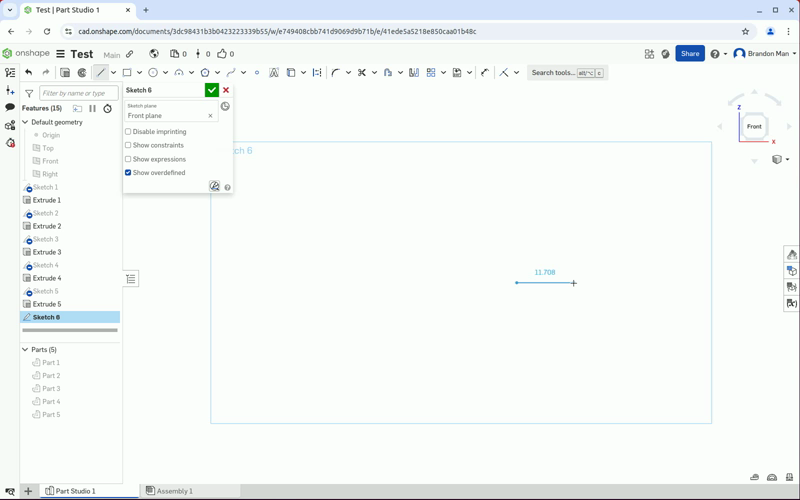
key_down(shift)
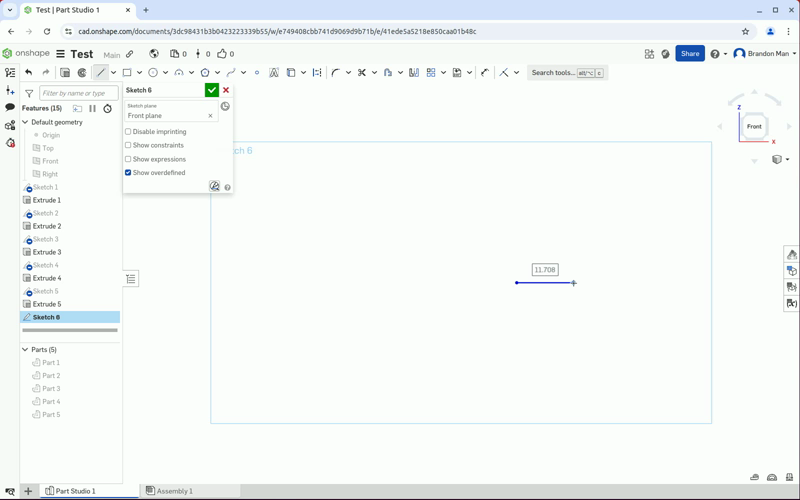
mouse_move(589, 282)
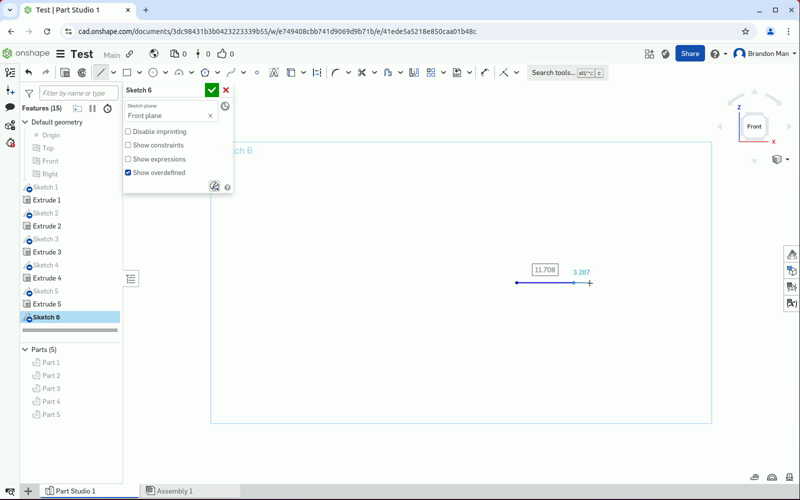
mouse_move(573, 226)
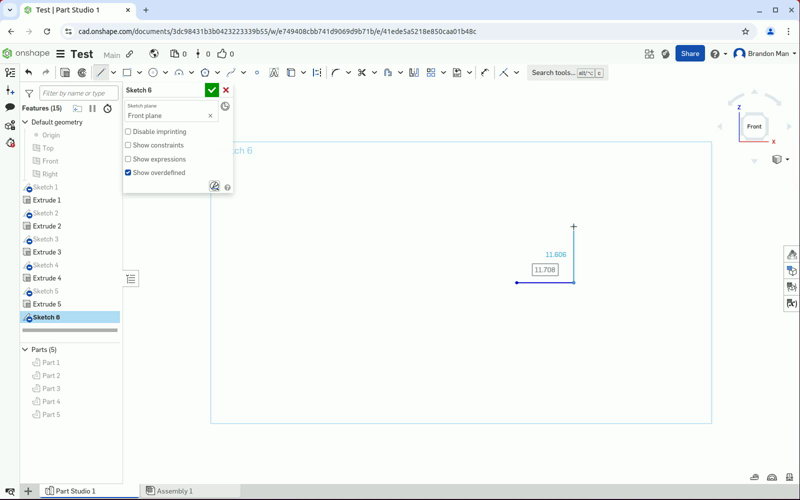
click(573, 226)
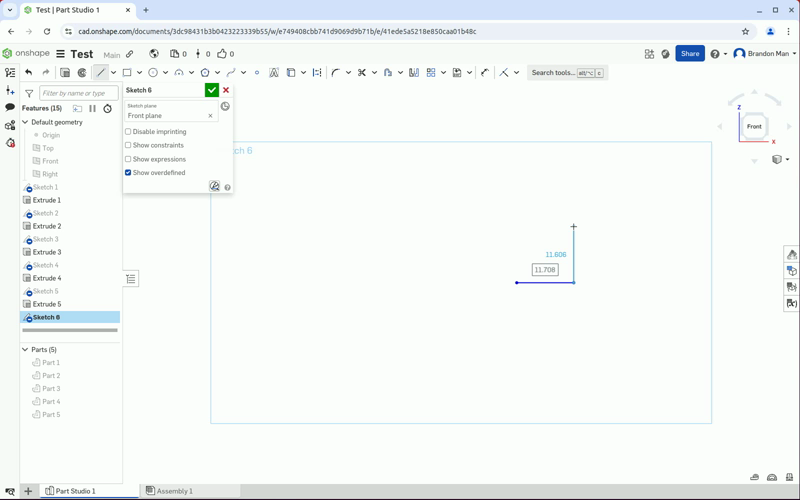
key_up(shift)
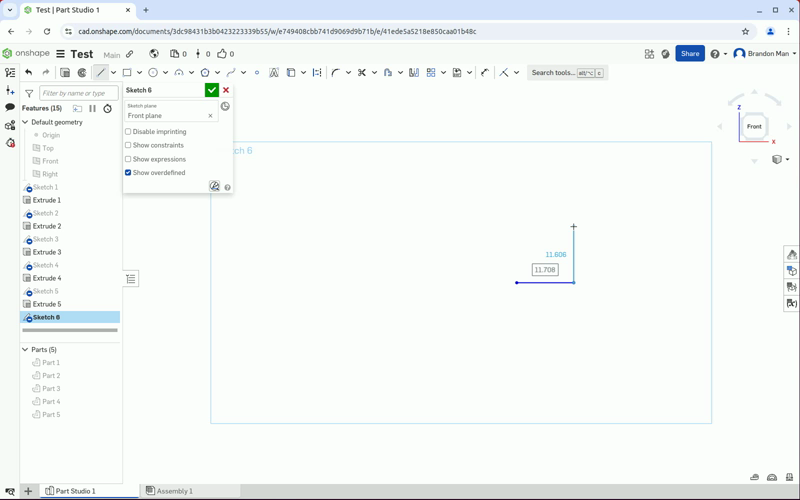
key_down(shift)
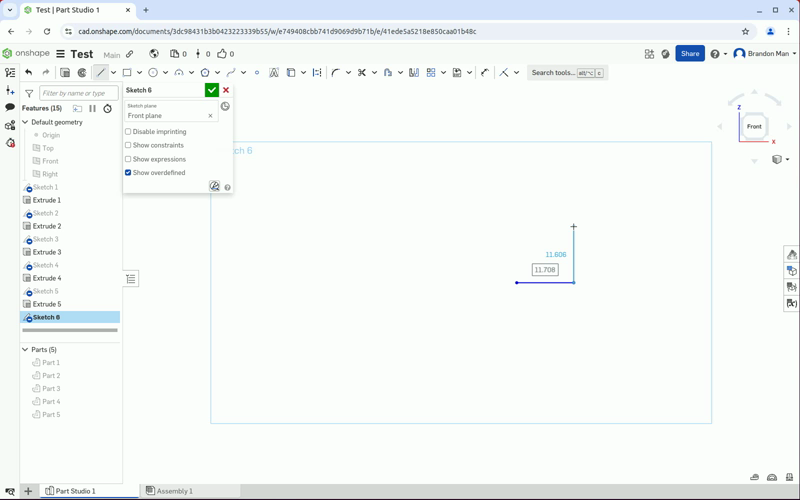
mouse_move(589, 226)
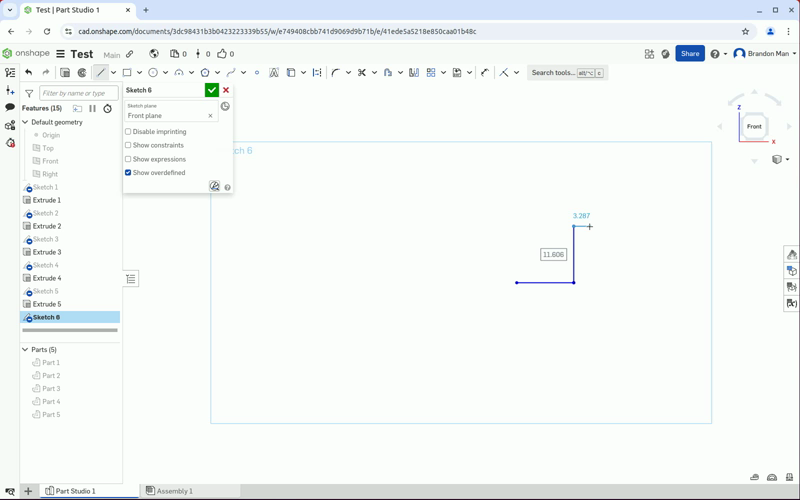
mouse_move(516, 226)
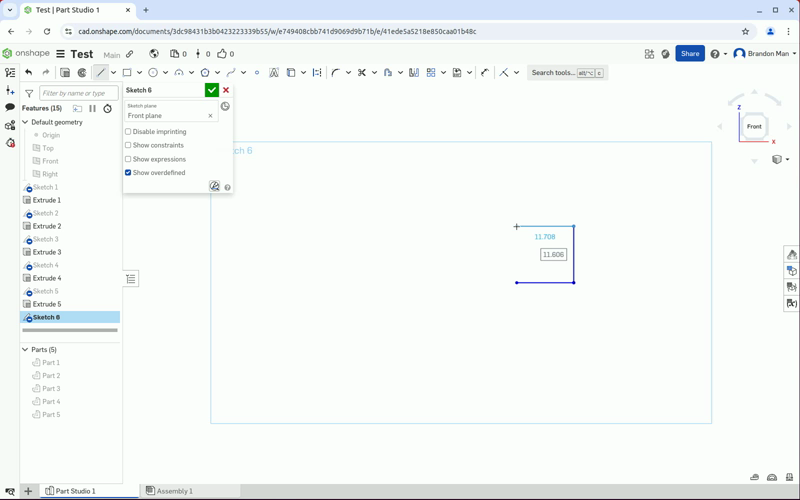
click(516, 226)
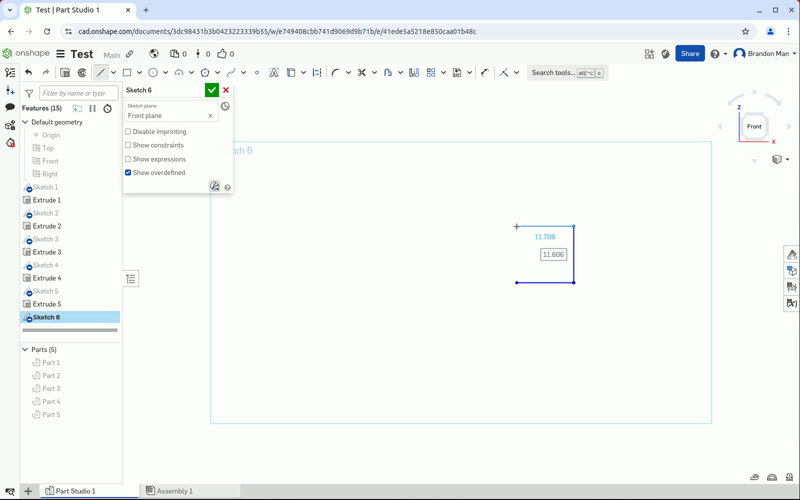
key_up(shift)
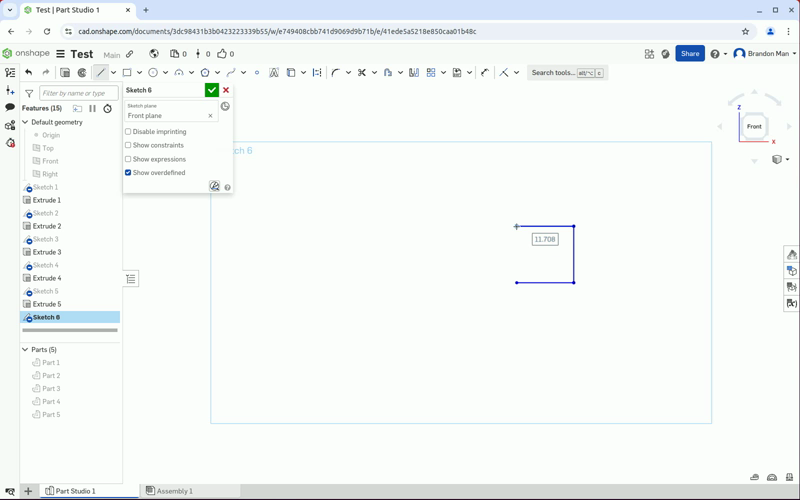
mouse_move(546, 226)
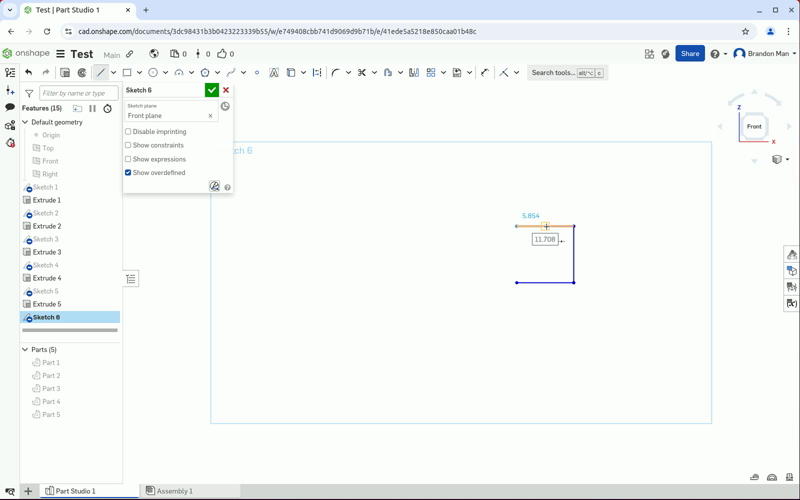
key_down(shift)
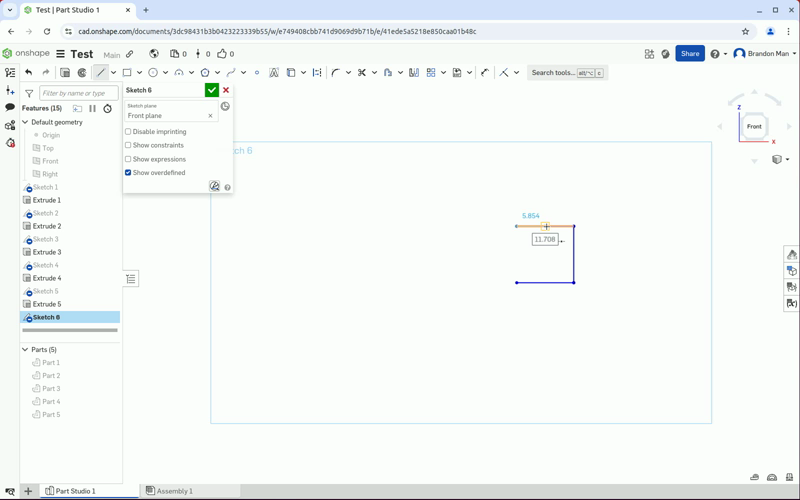
mouse_move(516, 282)
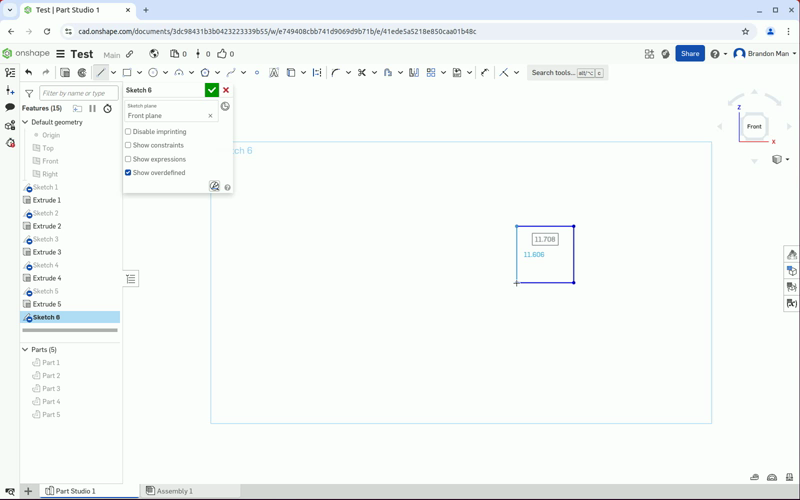
key_up(shift)
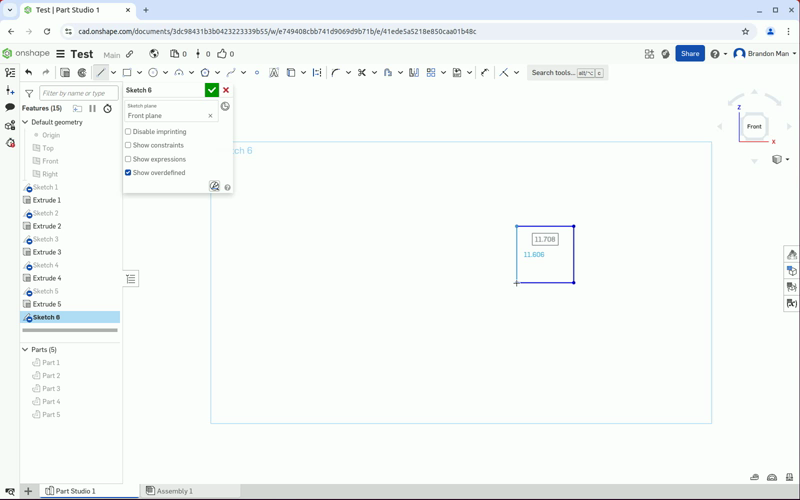
click(516, 282)
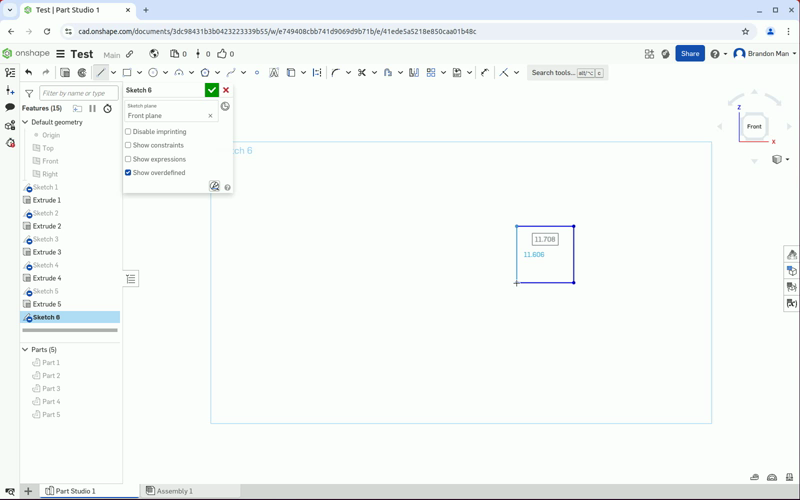
key(esc)
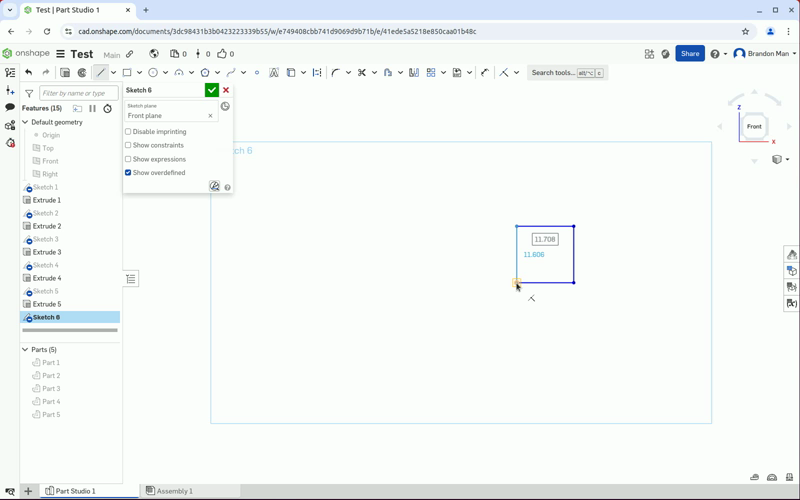
mouse_move(568, 267)
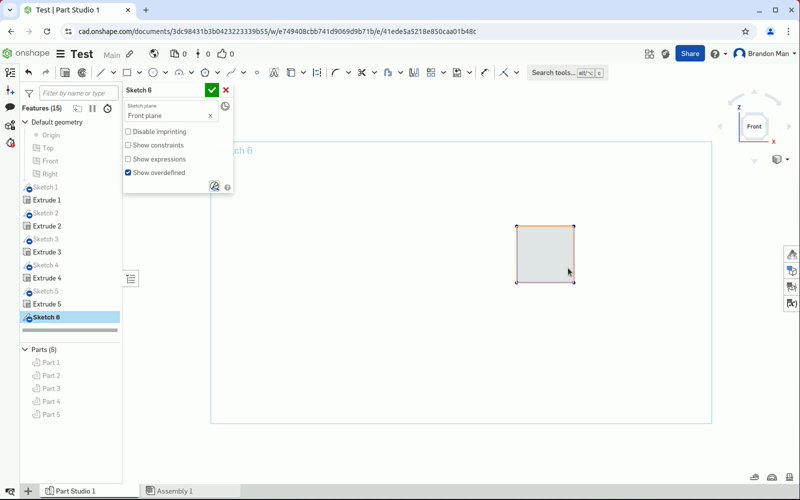
click(568, 267)
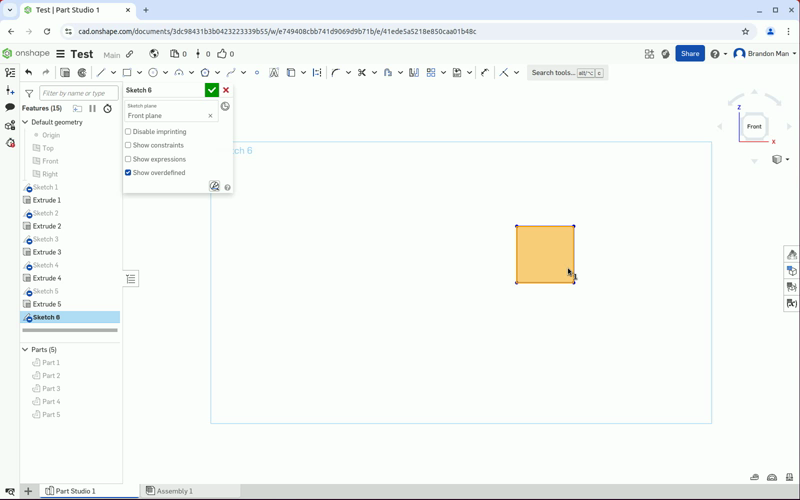
mouse_move(73, 352)
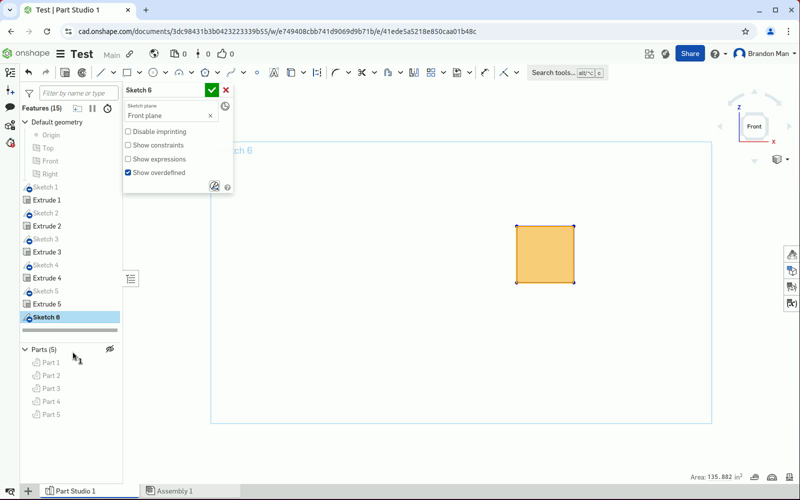
key(shift+y)
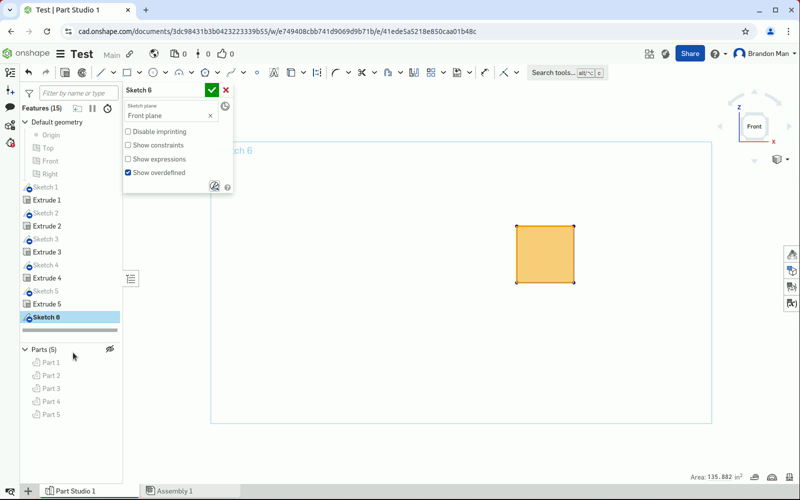
key(shift+e)
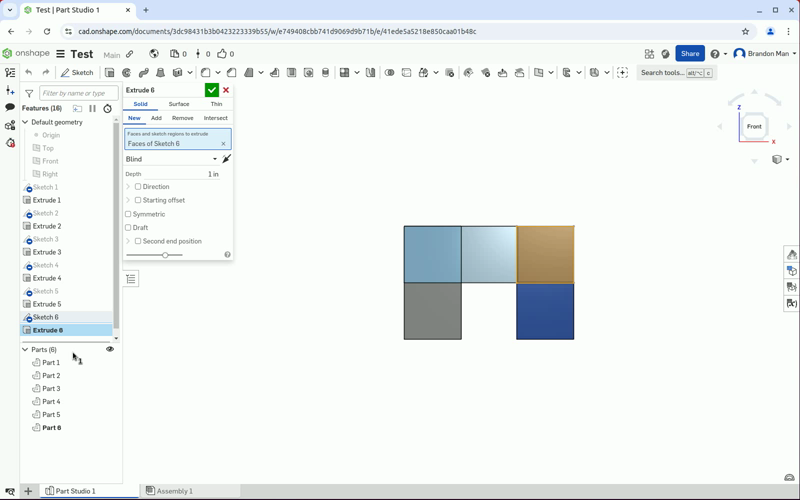
mouse_move(143, 106)
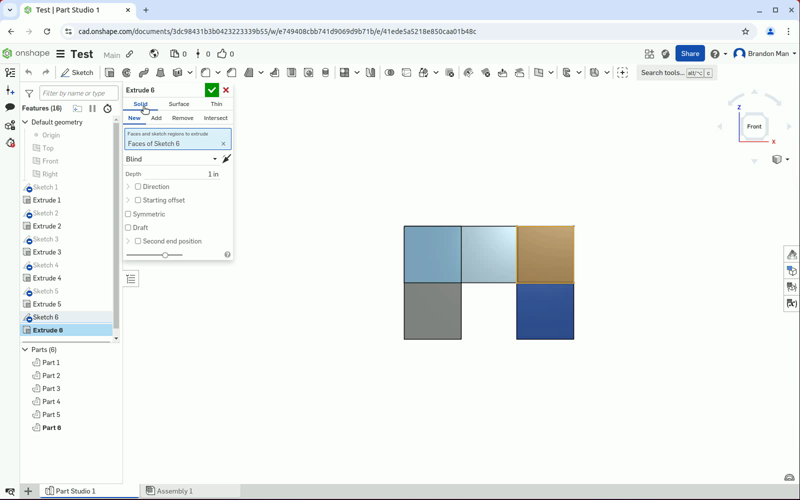
click(143, 106)
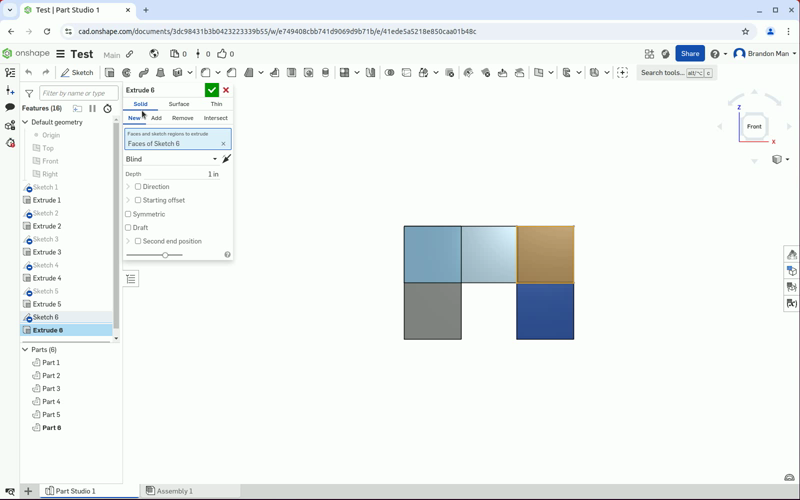
mouse_move(137, 120)
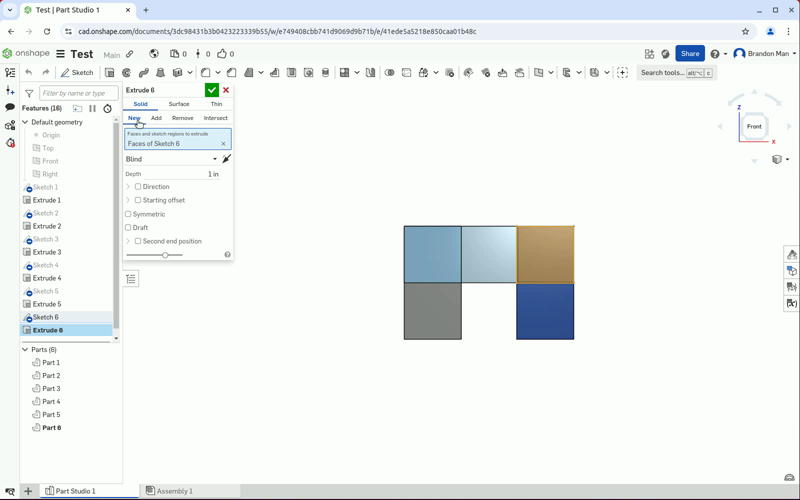
click(137, 120)
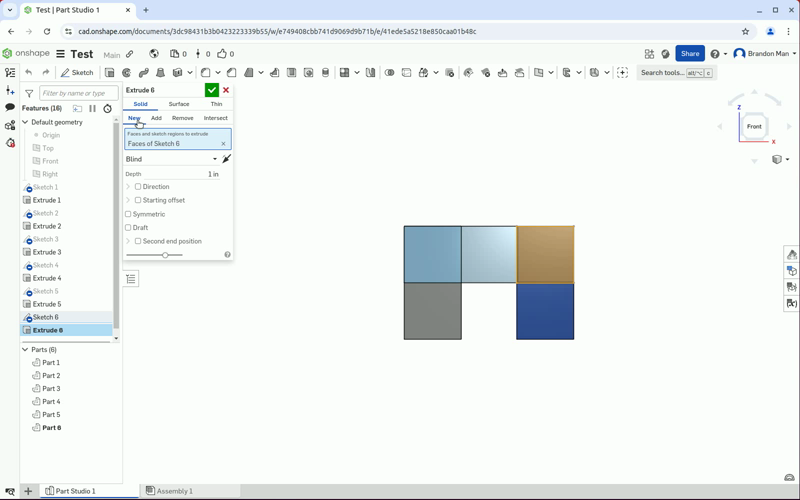
key(tab, 4)
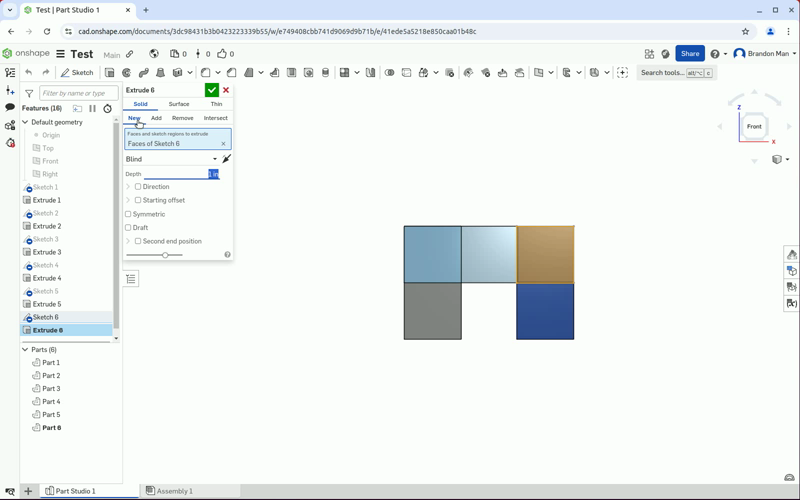
text(11.554)
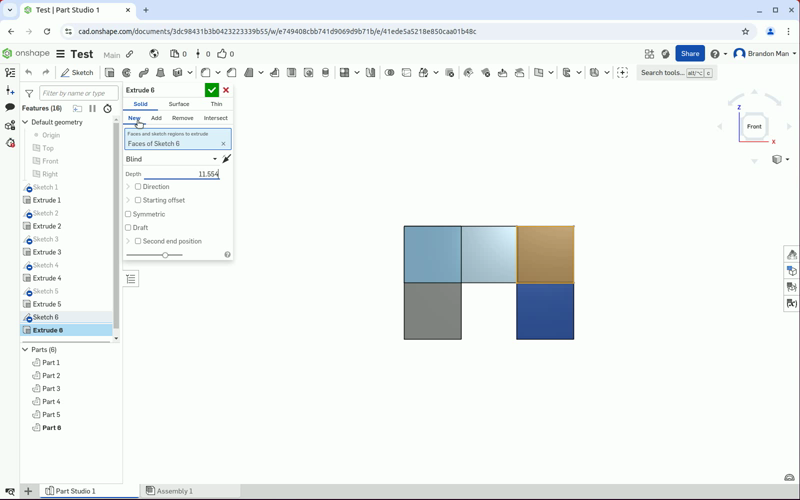
key(enter)
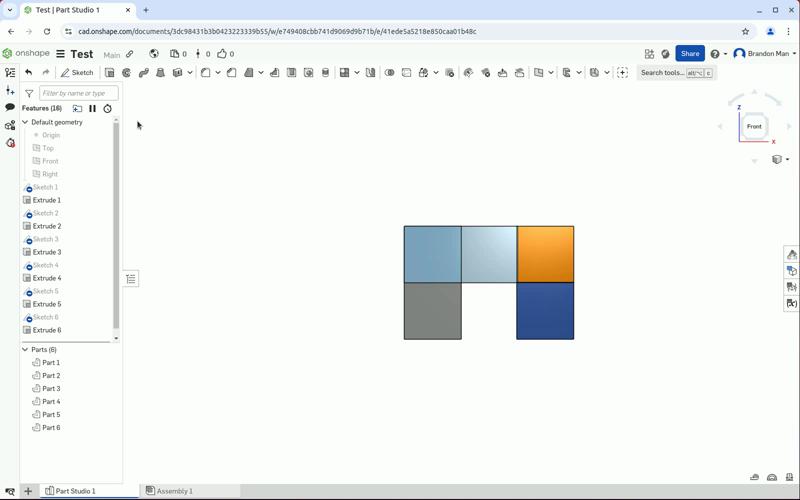
key(shift+h)
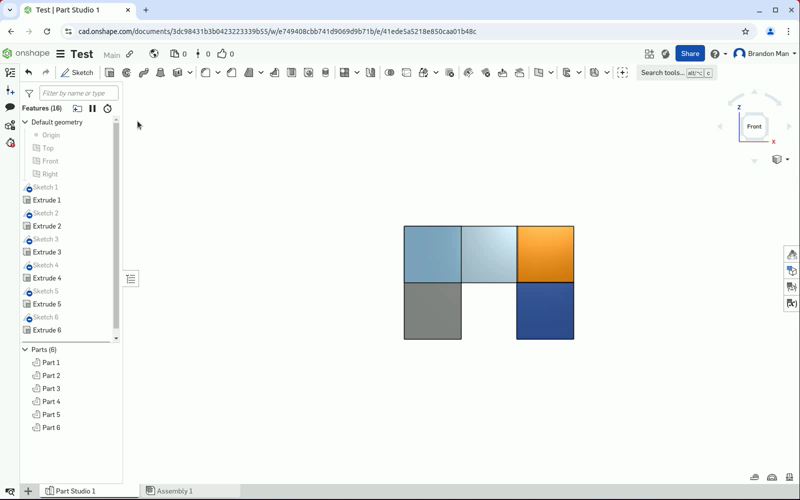
key(shift+h)
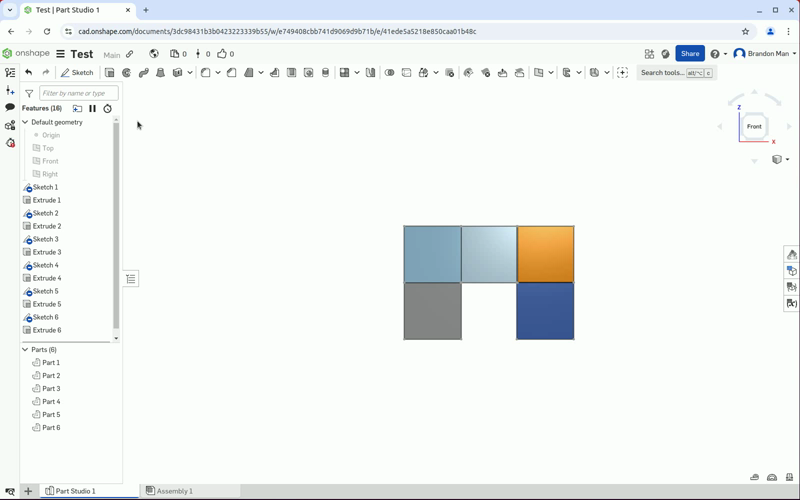
key(shift+7)
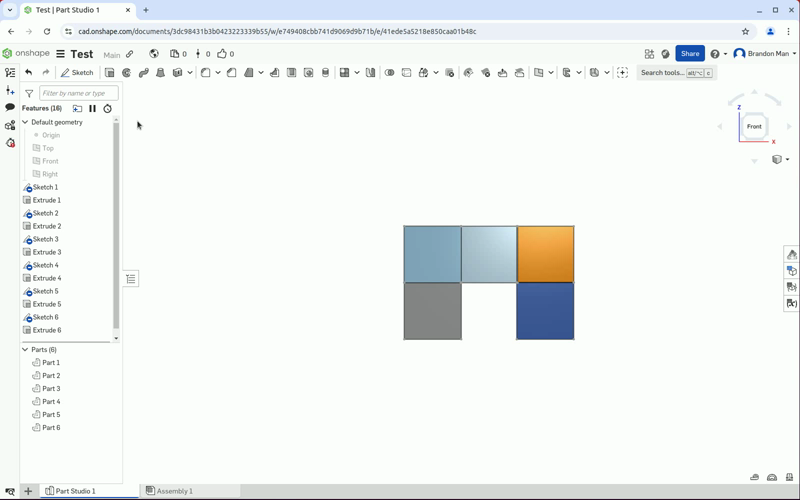
key(left, 2)
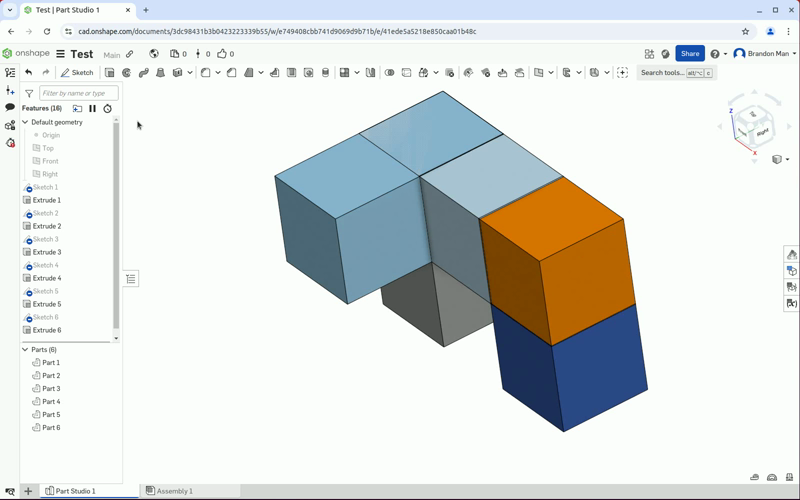
key(down, 2)
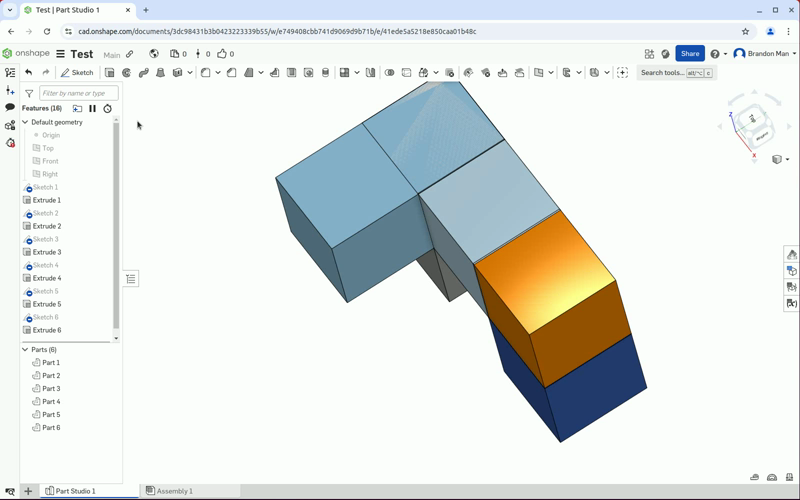
key(up, 2)
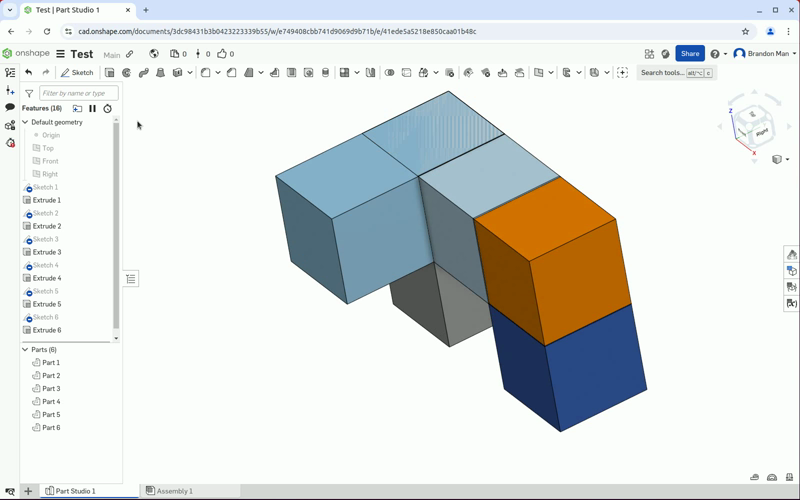
key(right, 2)
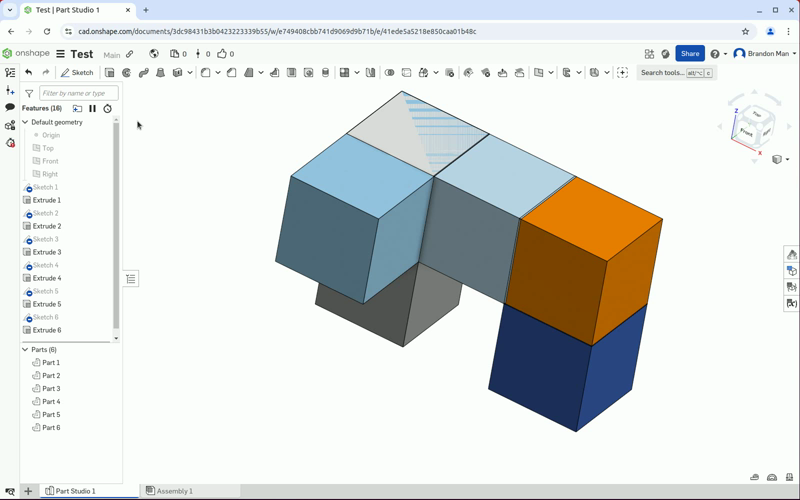
mouse_move(69, 189)
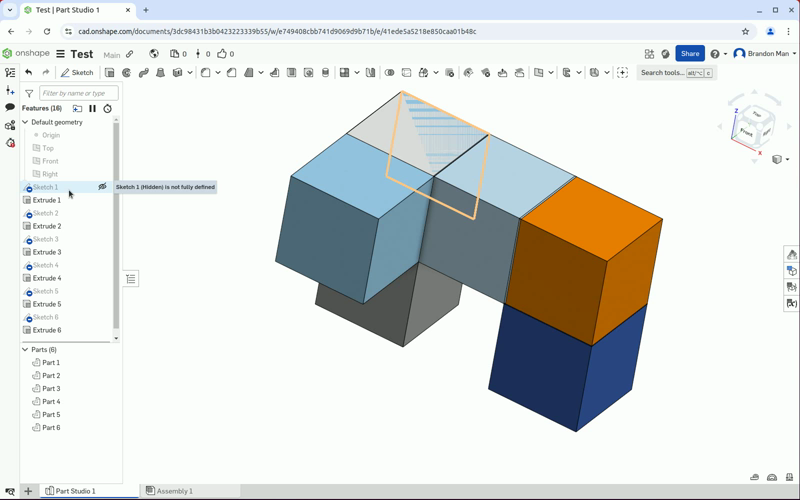
click(69, 189)